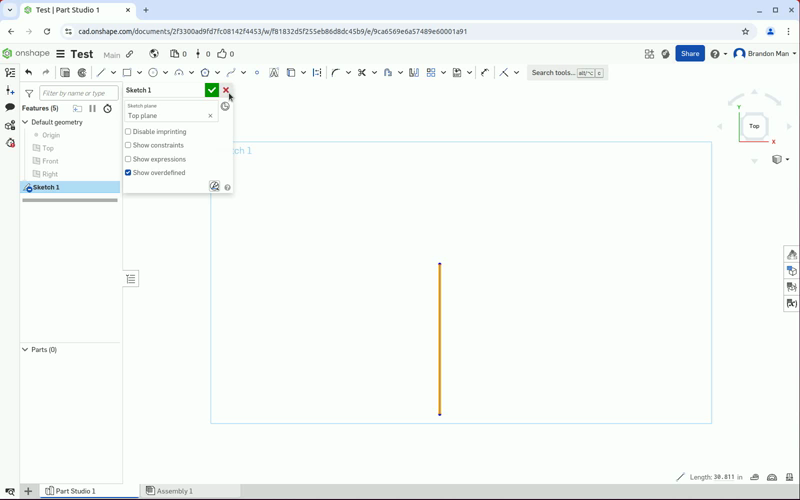
key(shift+h)
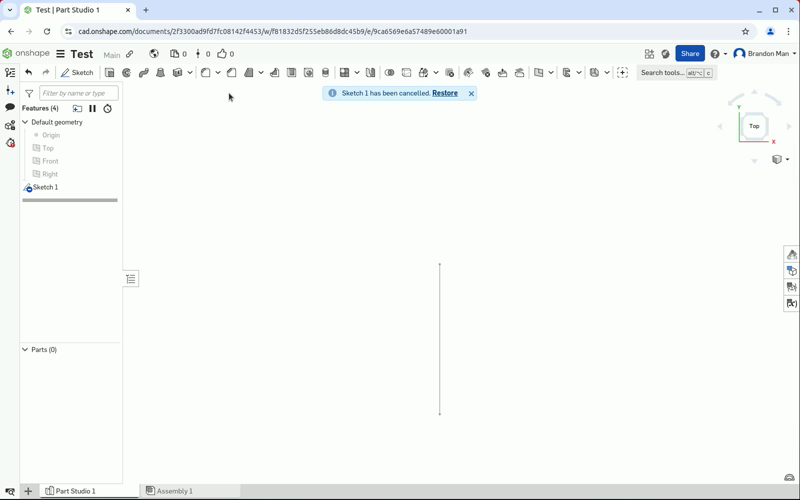
mouse_move(73, 352)
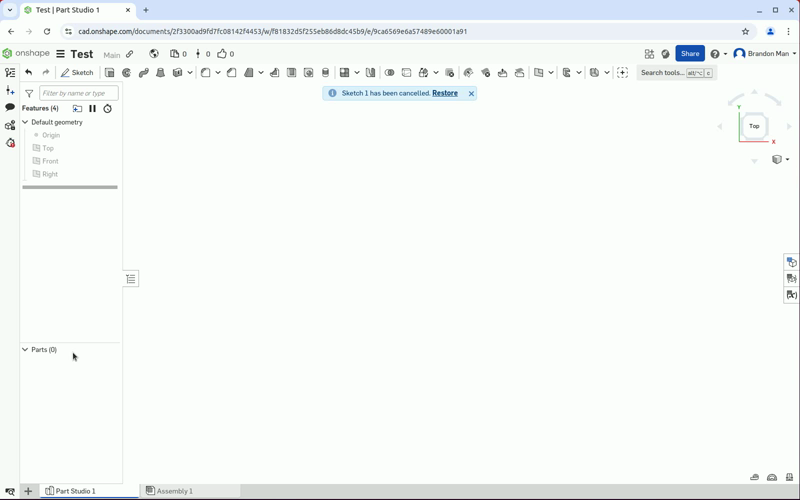
key(y)
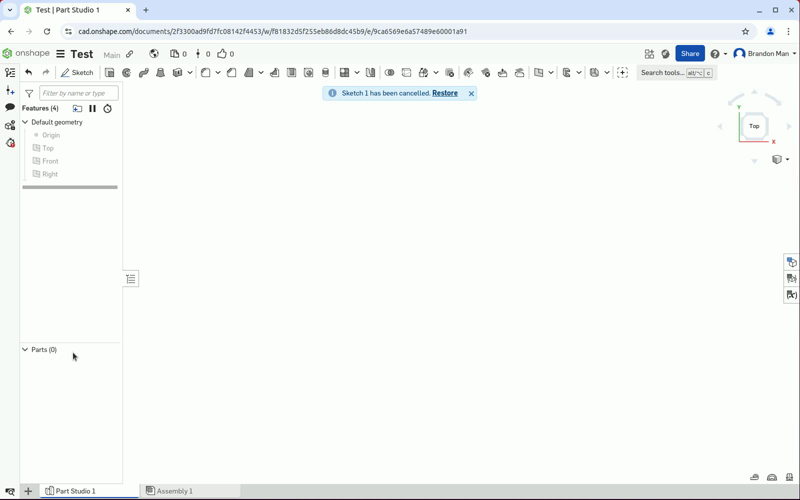
key(shift+p)
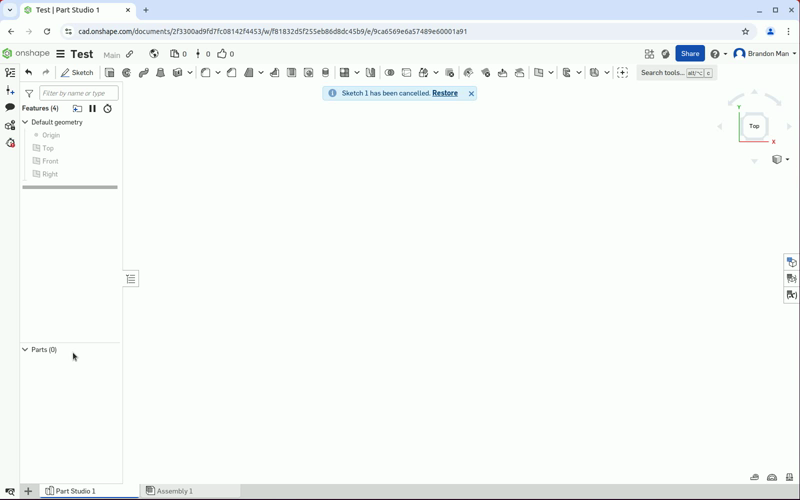
key(space)
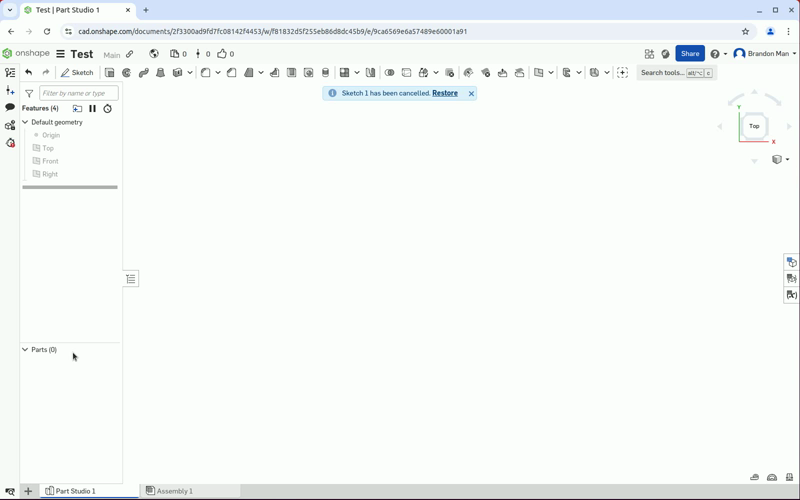
key_down(shift)
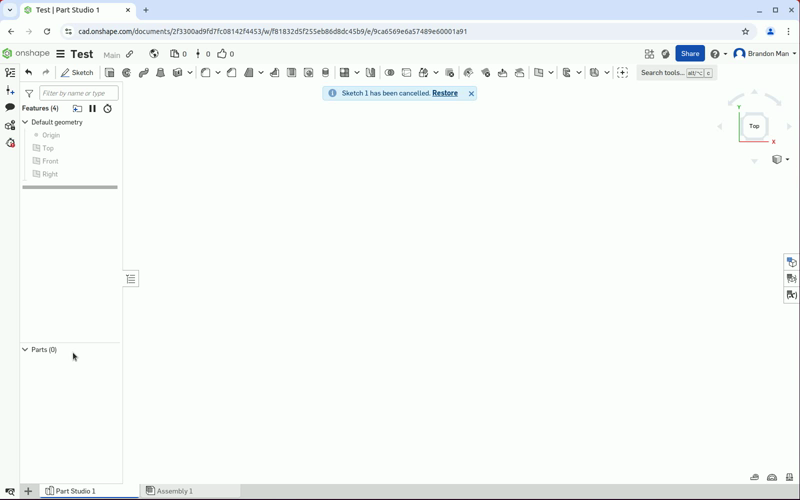
key(up)
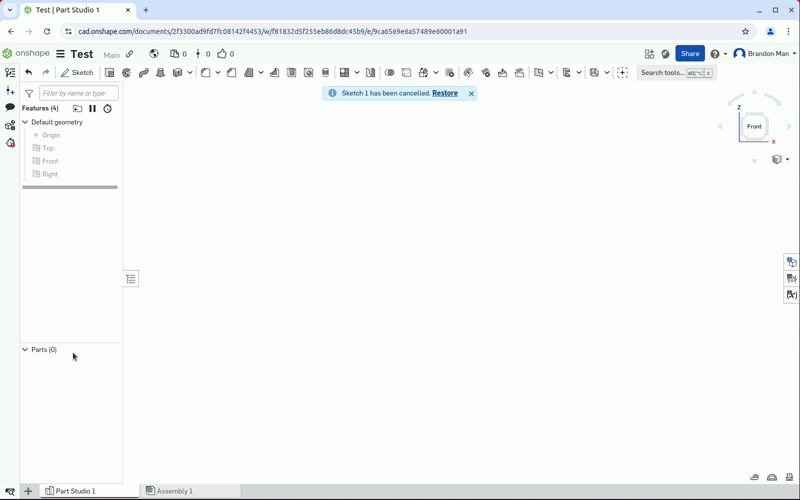
key_up(shift)
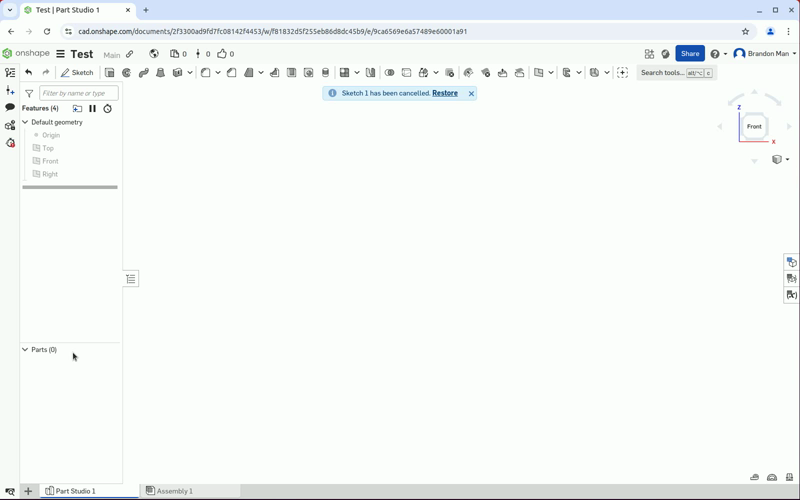
mouse_move(73, 352)
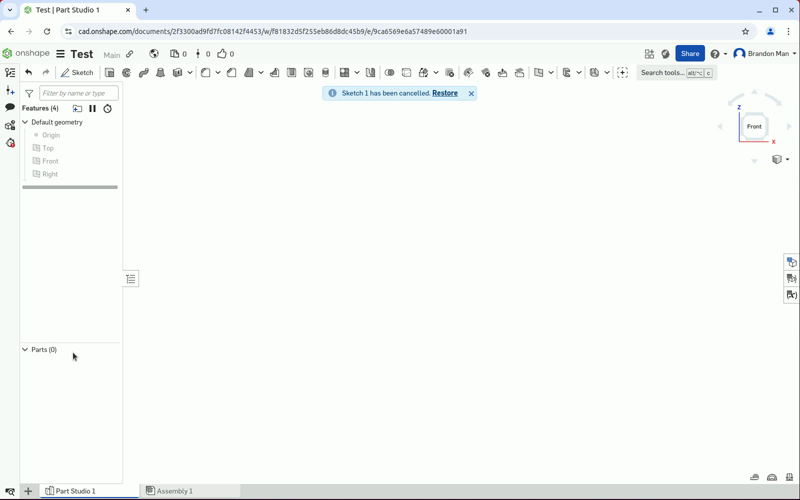
key(shift+y)
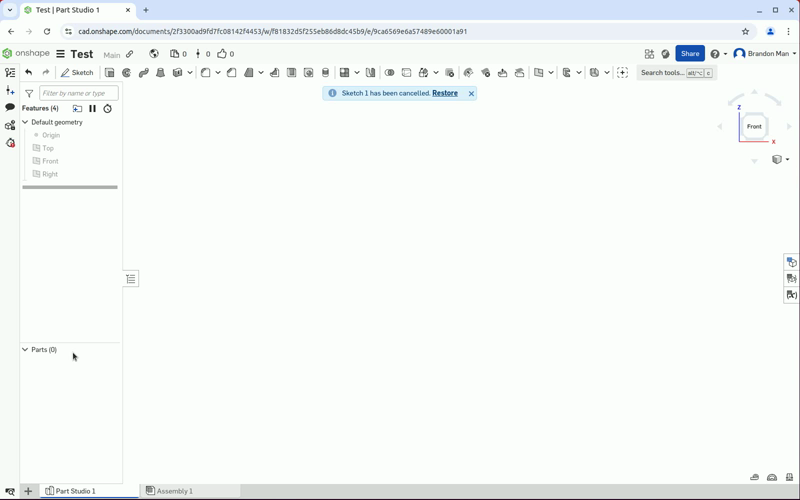
key(shift+s)
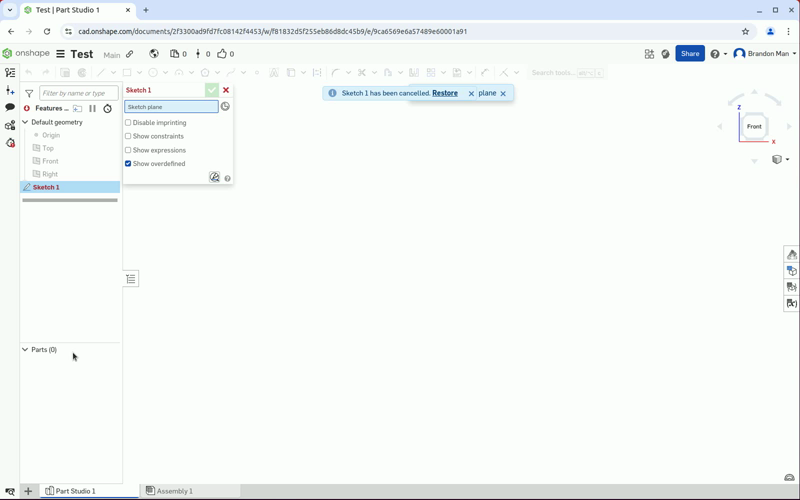
mouse_move(73, 163)
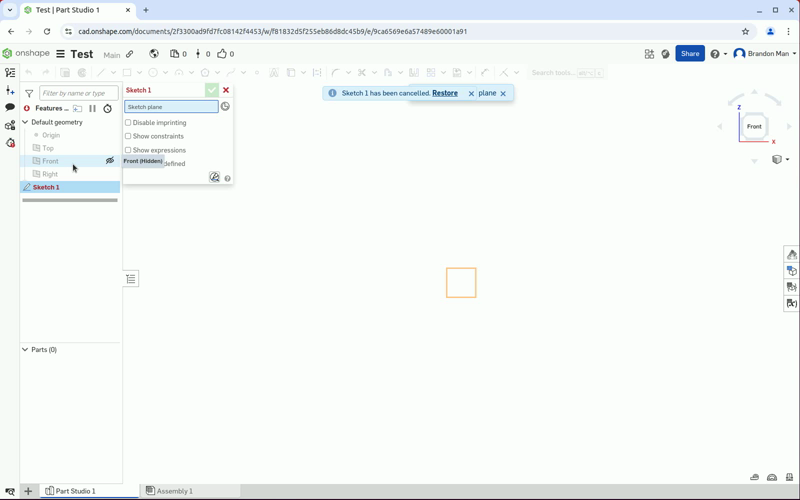
click(73, 163)
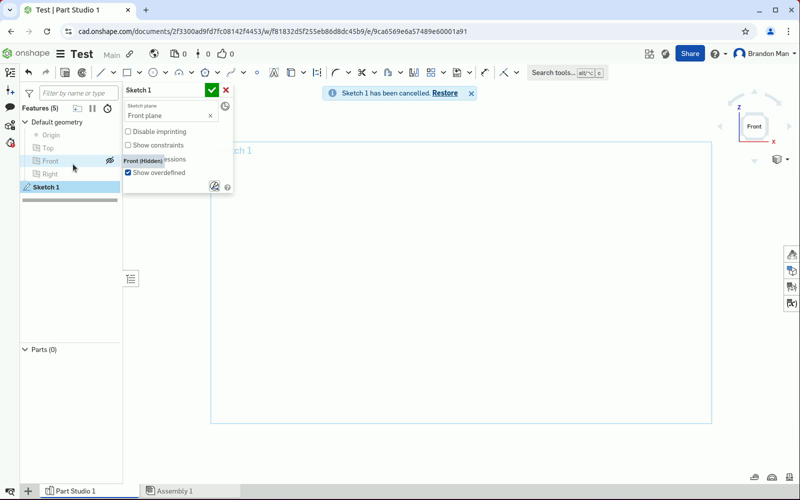
mouse_move(73, 352)
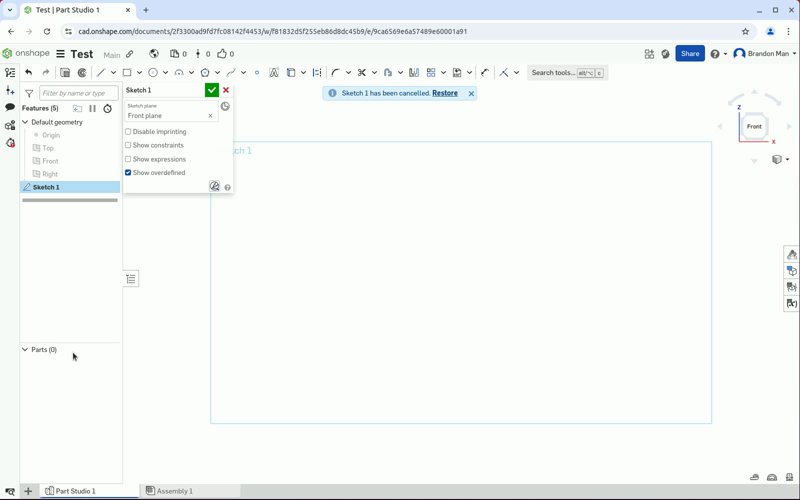
key(y)
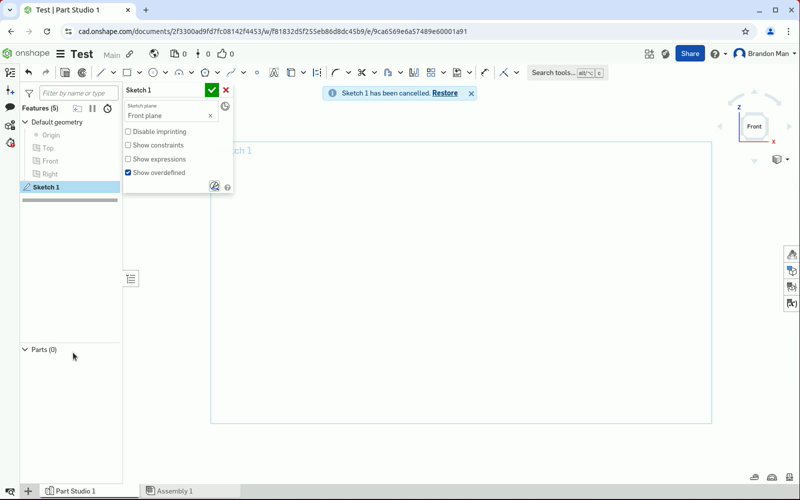
key(l)
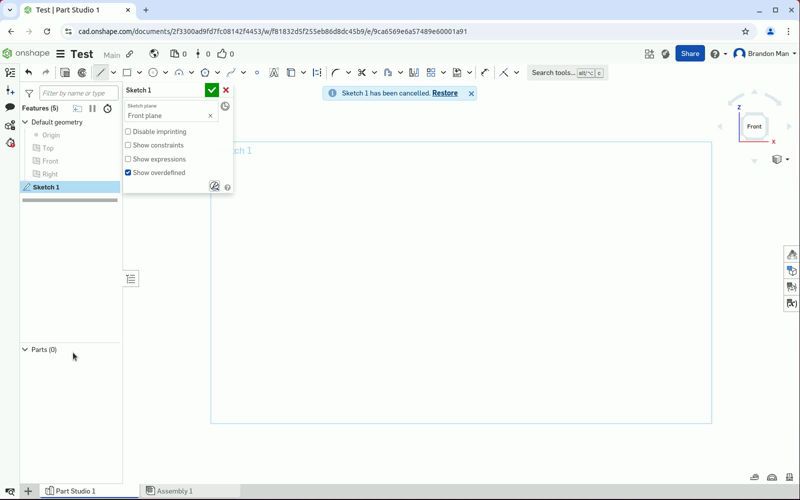
key_down(shift)
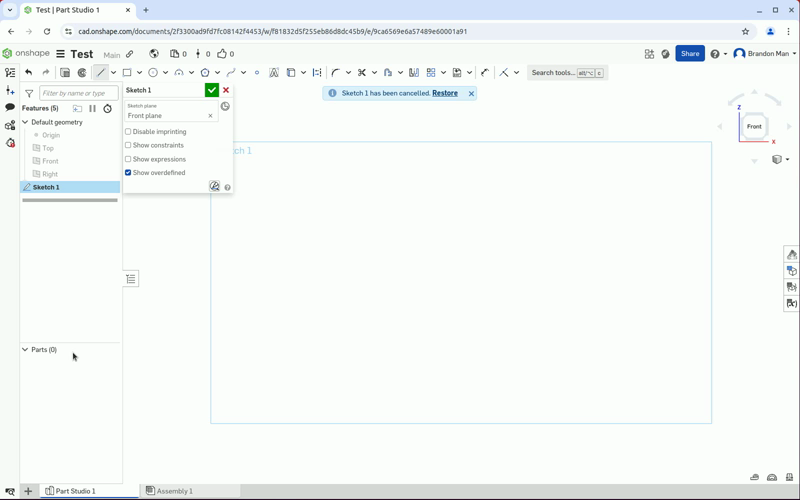
mouse_move(460, 282)
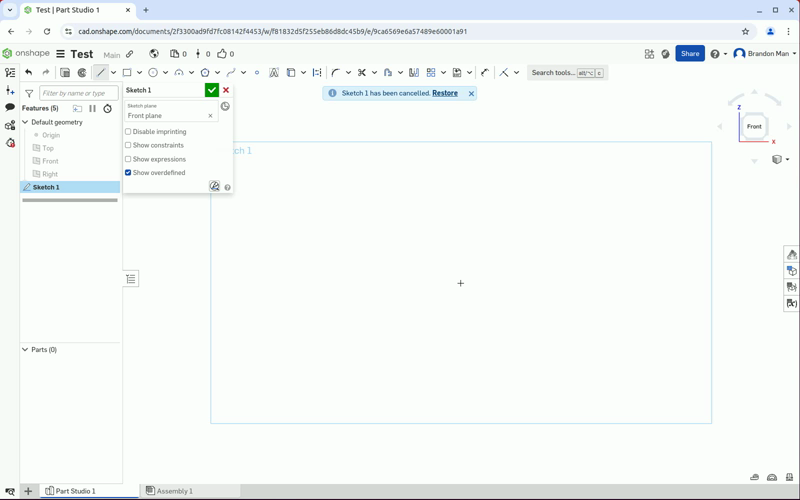
click(460, 282)
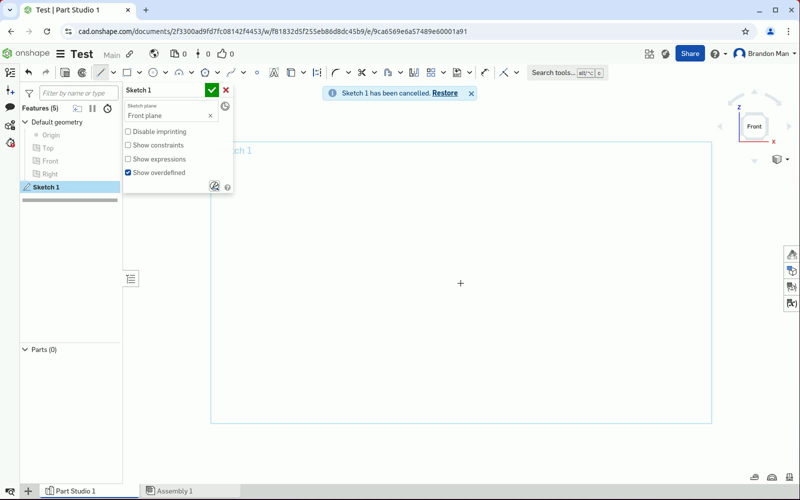
key_up(shift)
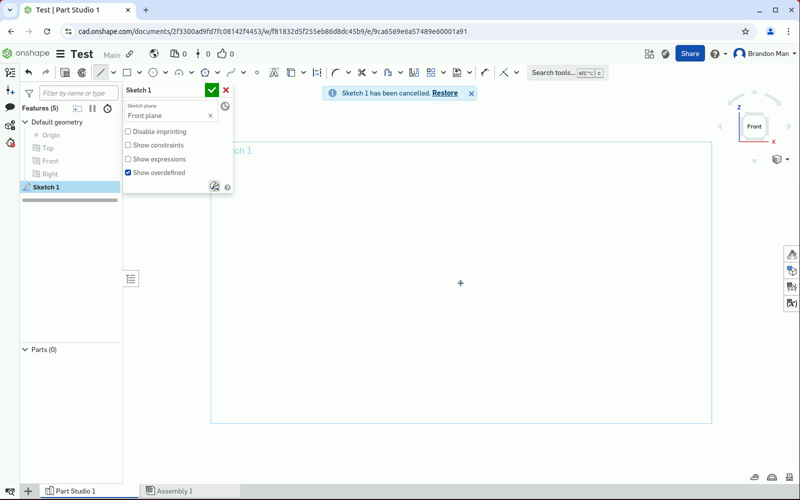
key_down(shift)
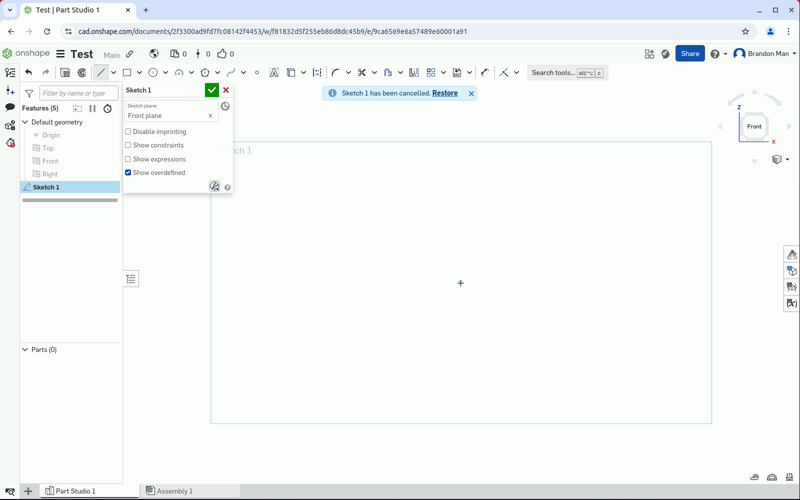
mouse_move(490, 282)
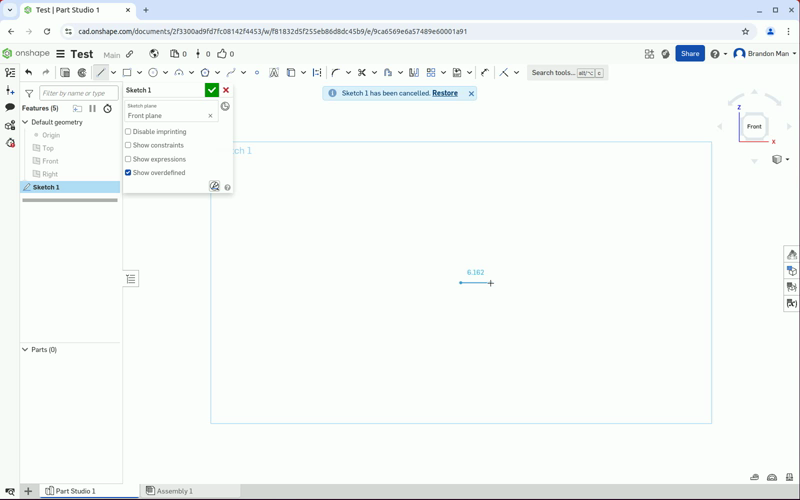
mouse_move(468, 298)
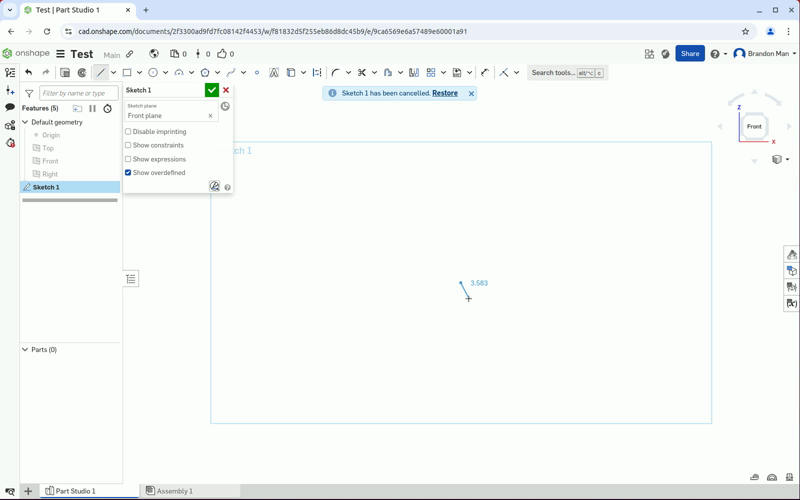
click(468, 298)
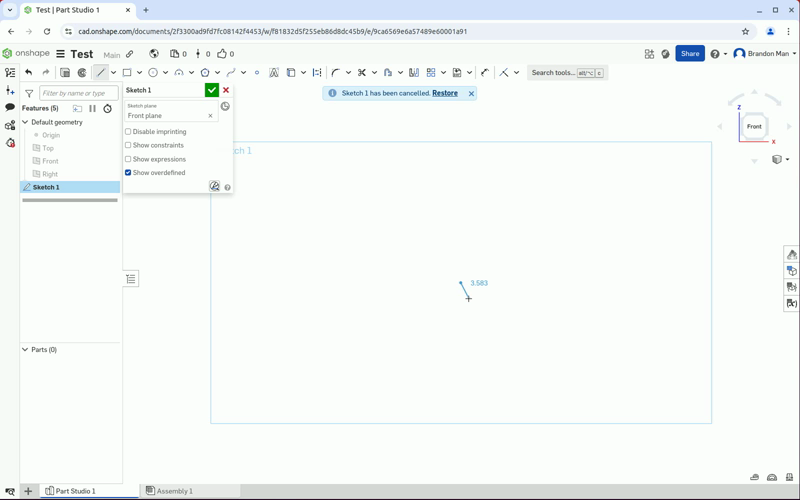
key_up(shift)
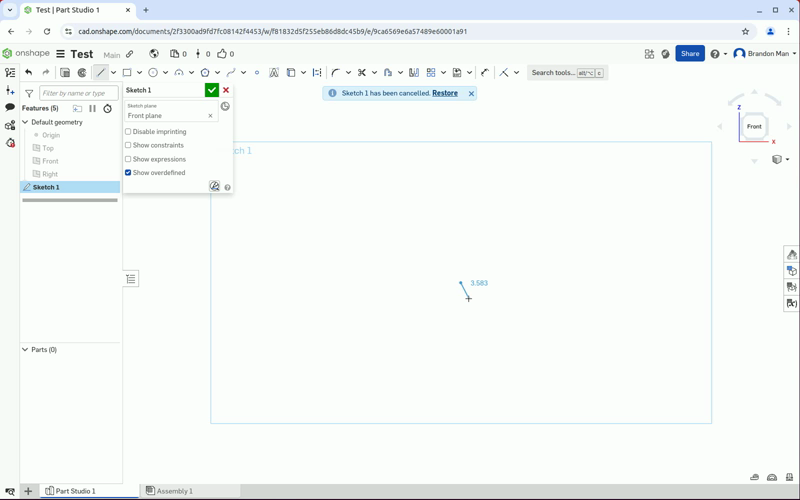
key_down(shift)
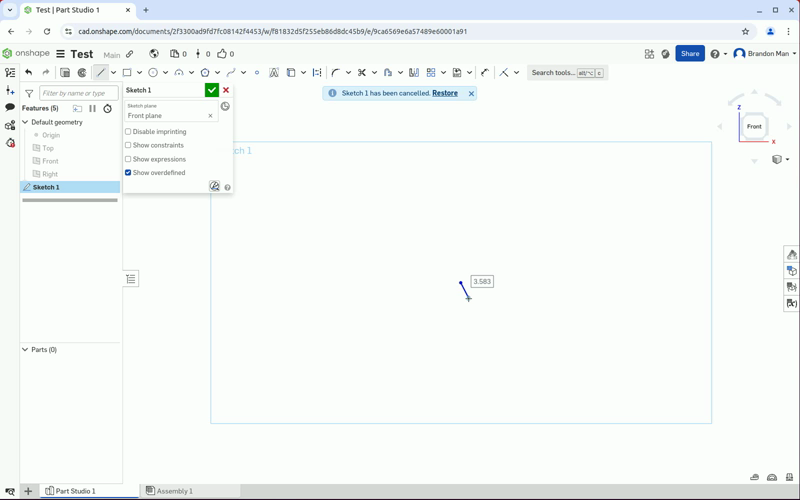
mouse_move(498, 298)
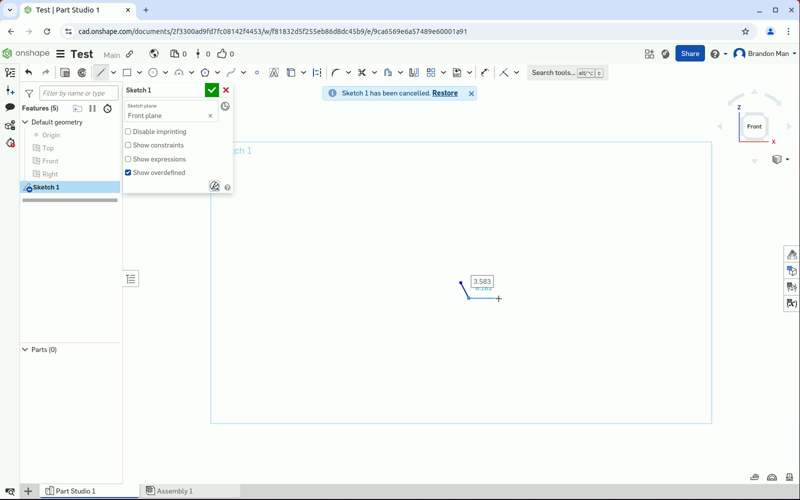
mouse_move(505, 298)
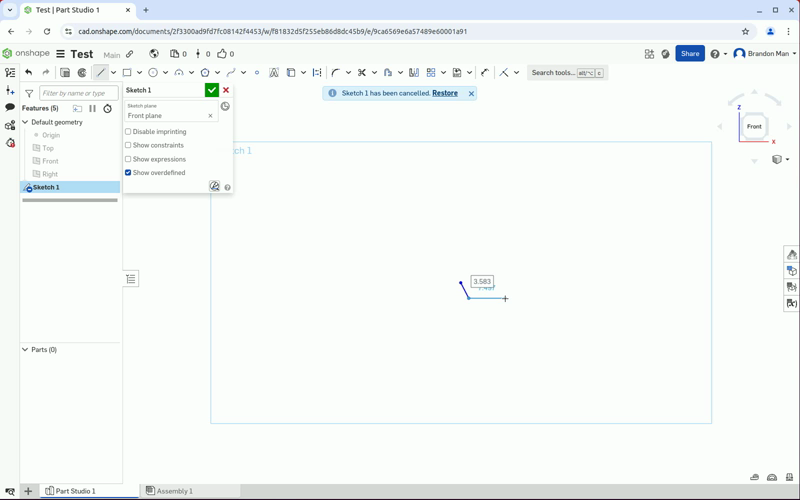
click(505, 298)
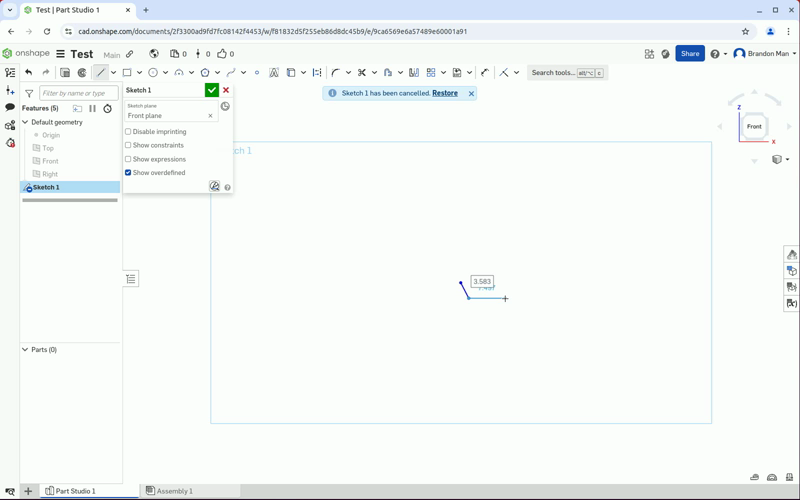
key_up(shift)
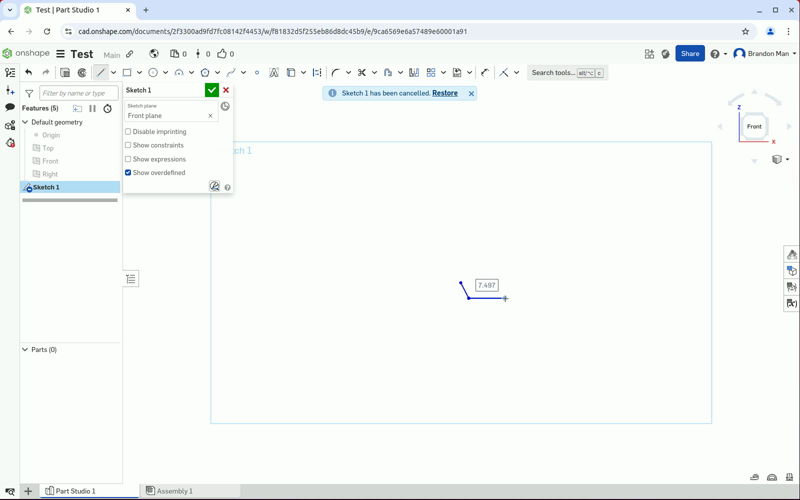
key_down(shift)
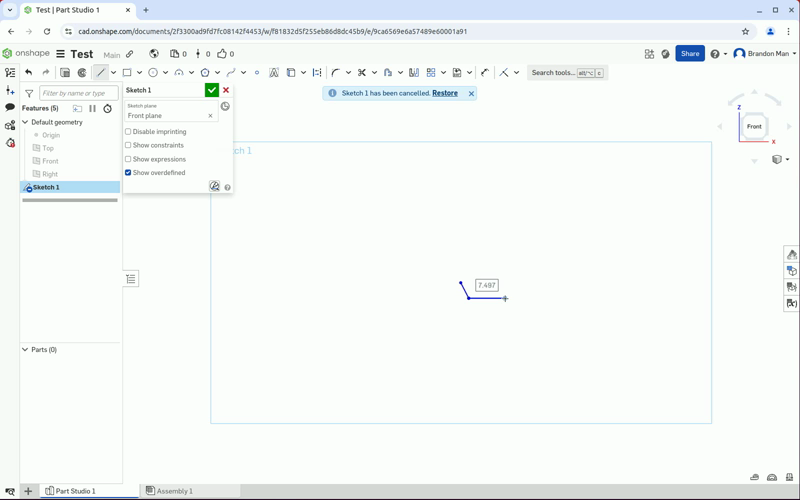
mouse_move(535, 298)
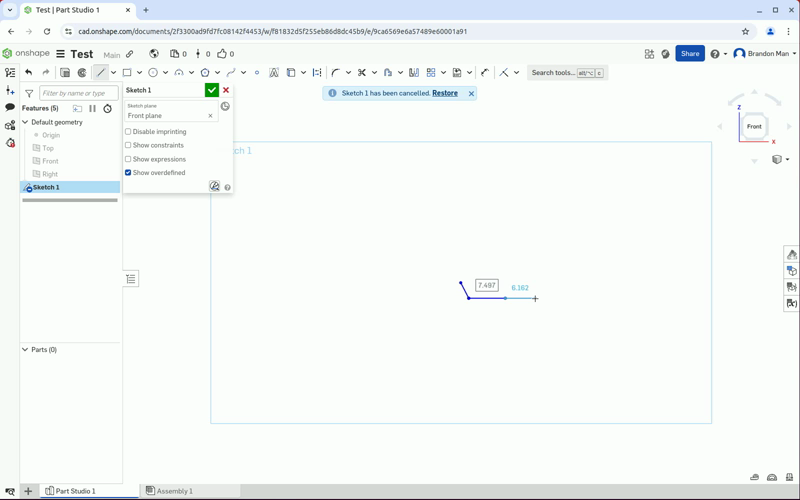
mouse_move(513, 282)
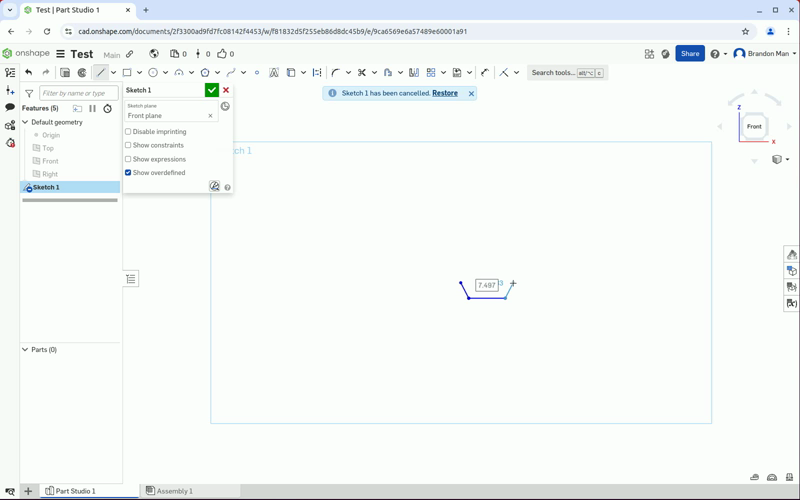
click(513, 282)
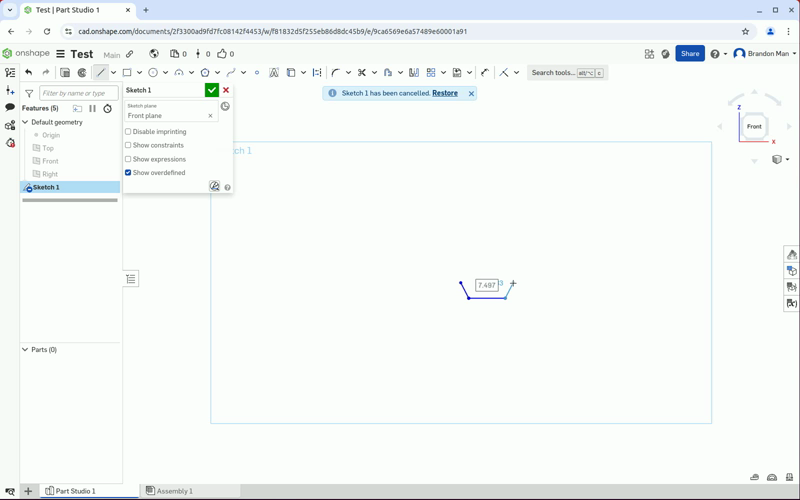
key_up(shift)
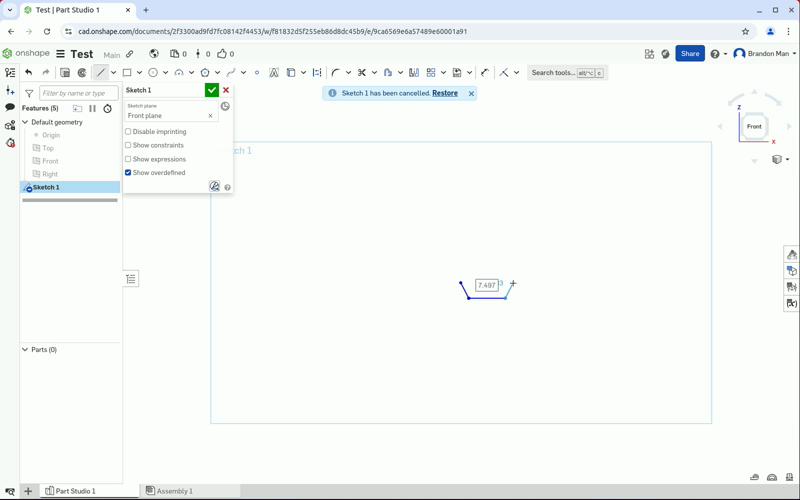
key_down(shift)
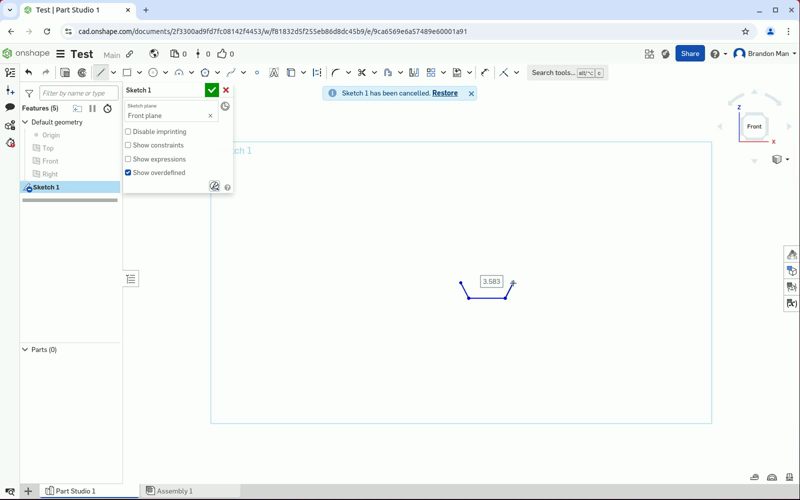
mouse_move(543, 282)
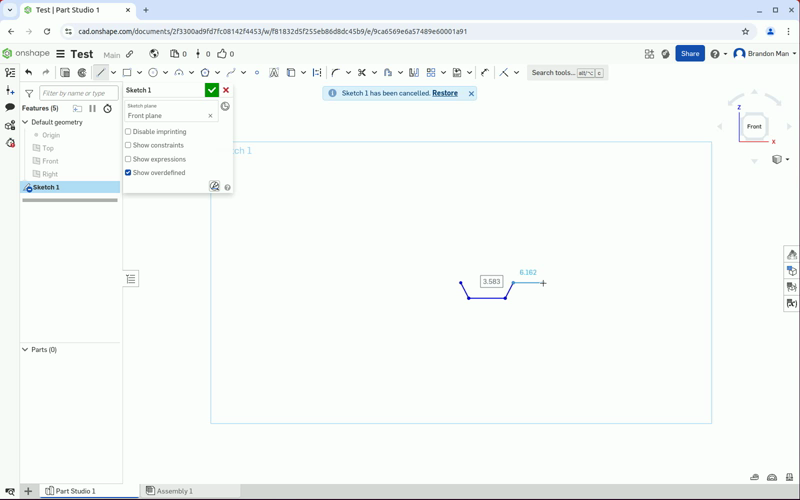
mouse_move(487, 282)
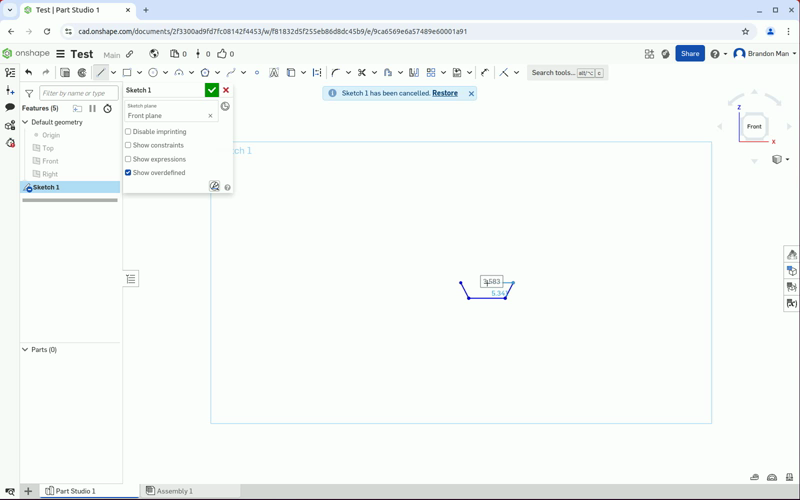
click(487, 282)
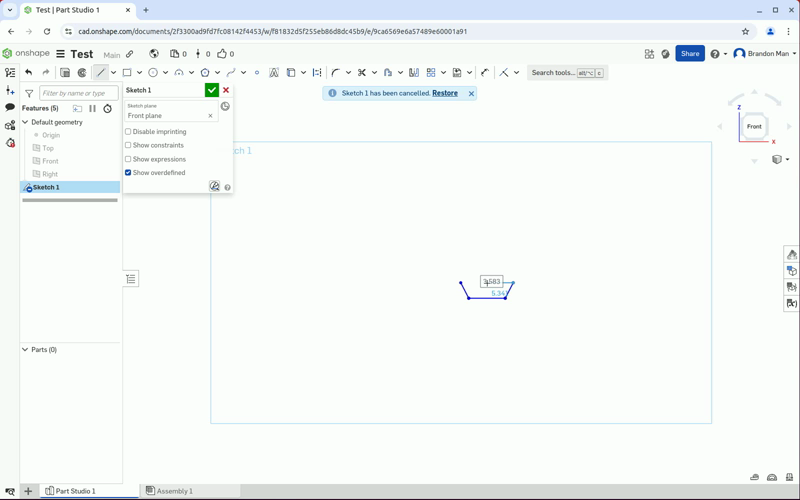
key_up(shift)
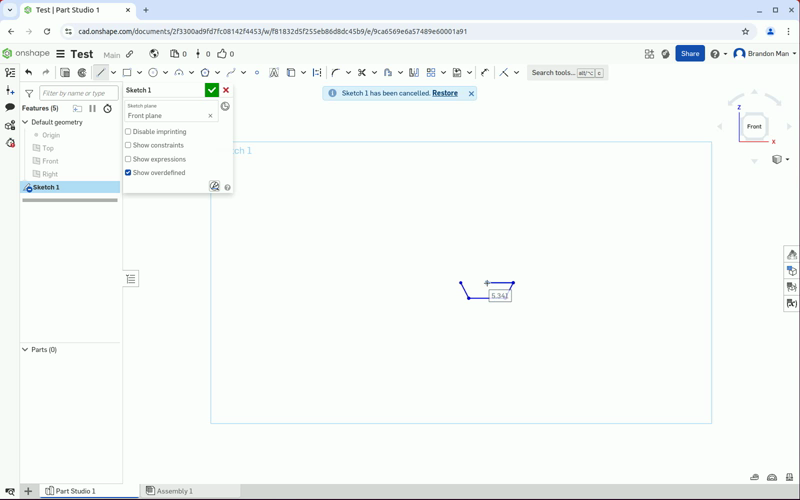
mouse_move(517, 282)
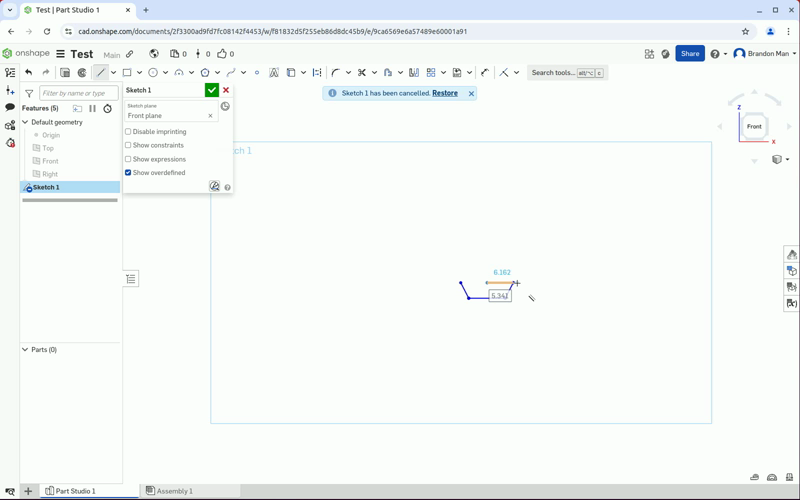
key_down(shift)
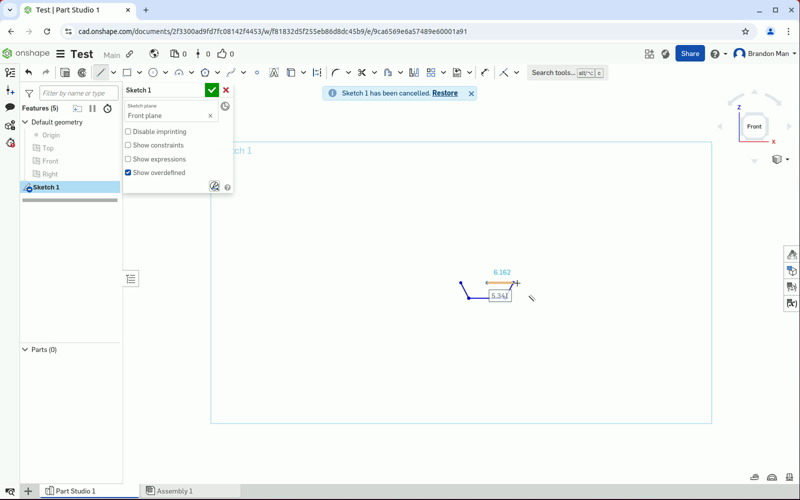
mouse_move(460, 282)
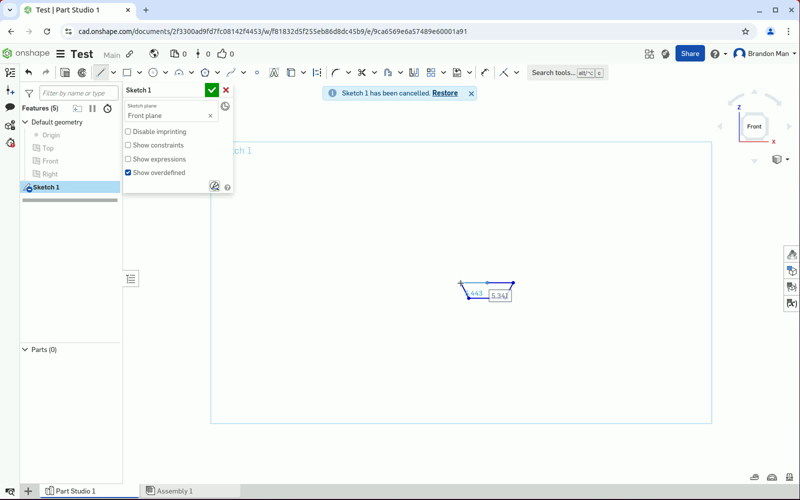
key_up(shift)
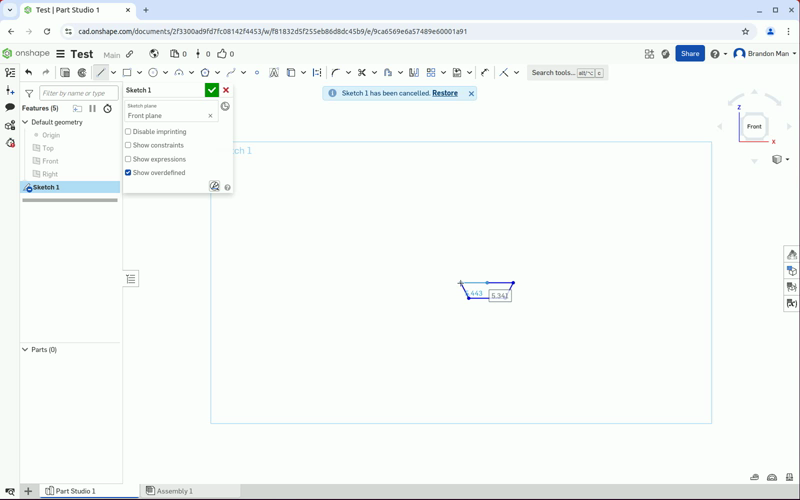
click(460, 282)
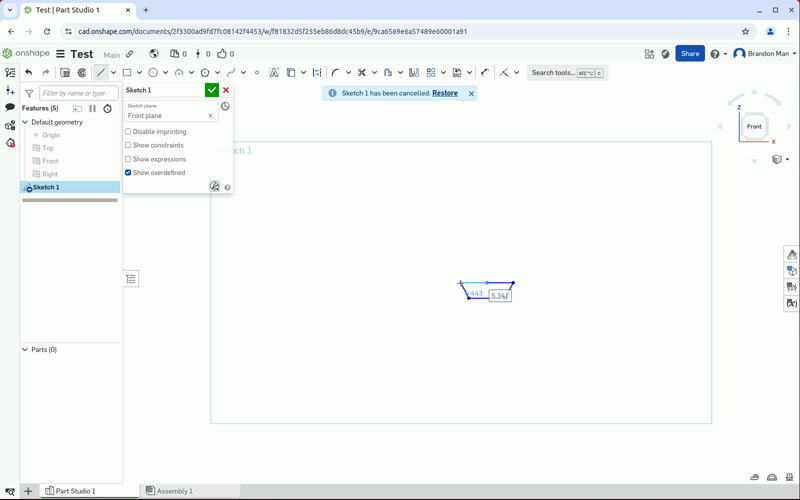
key(esc)
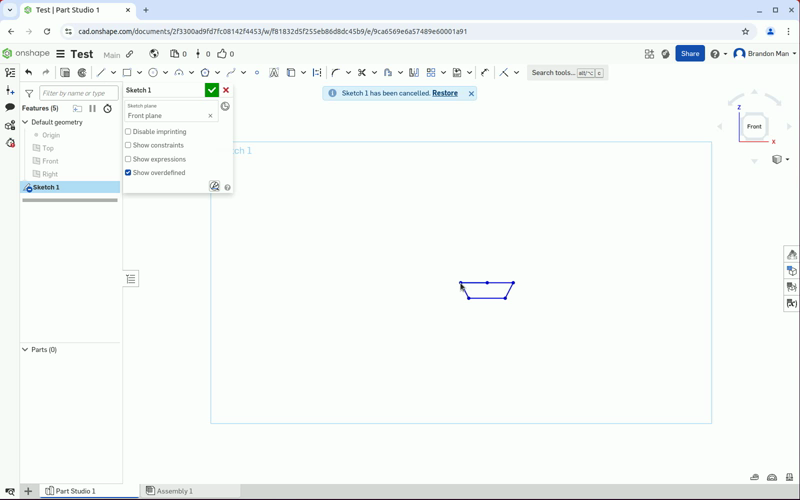
mouse_move(492, 283)
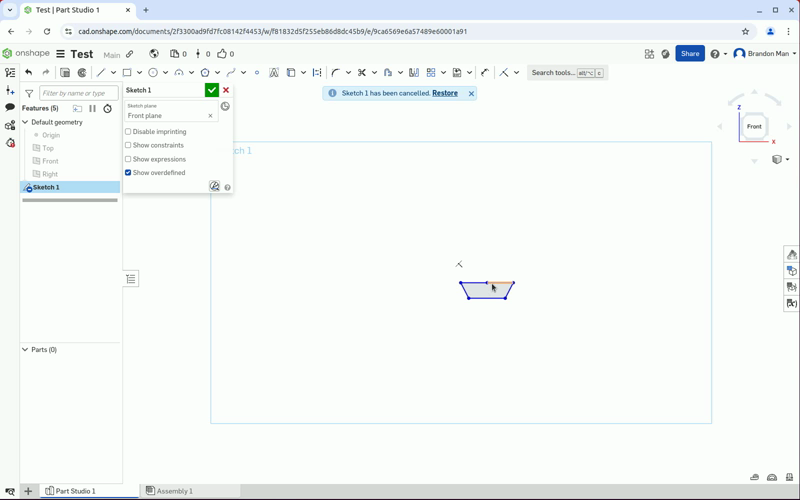
scroll(6)
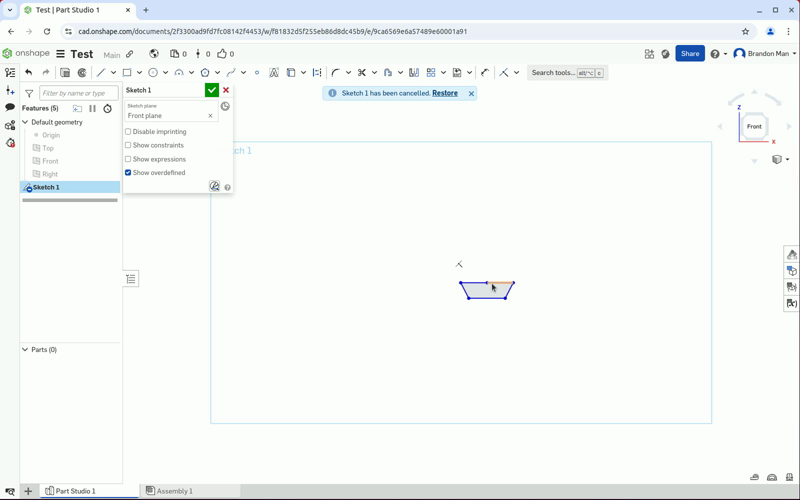
scroll(6)
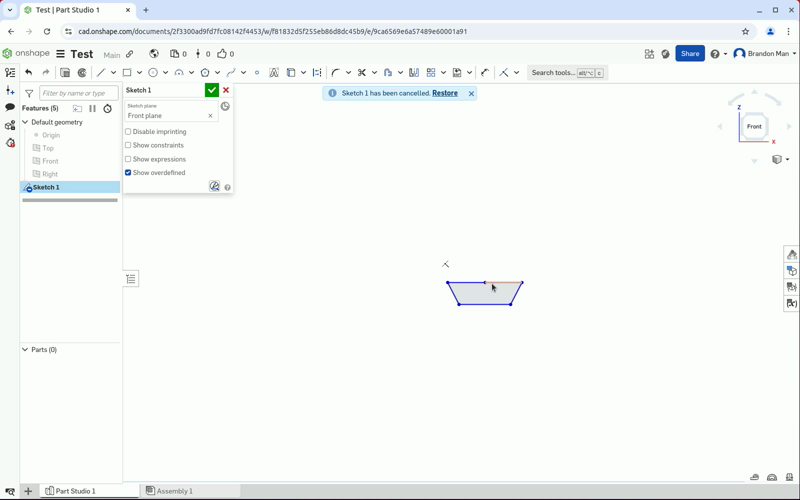
scroll(6)
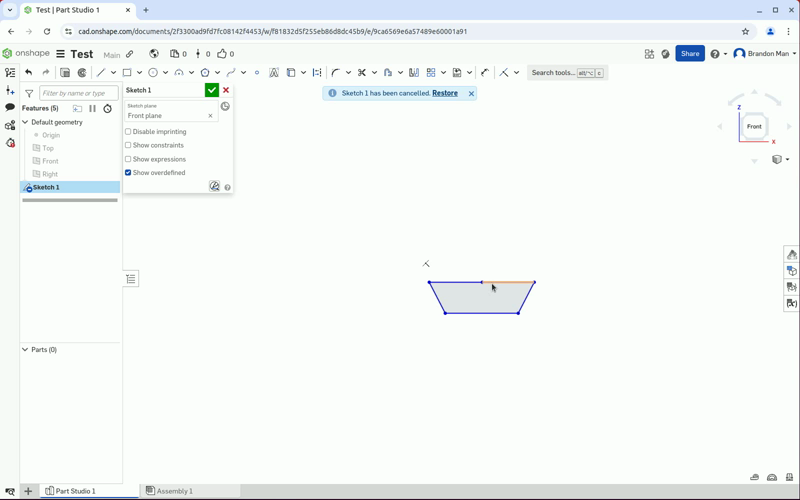
scroll(6)
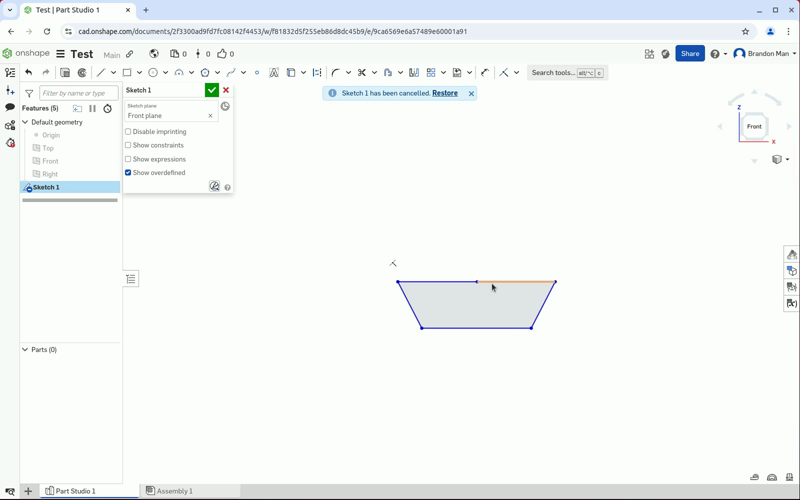
scroll(6)
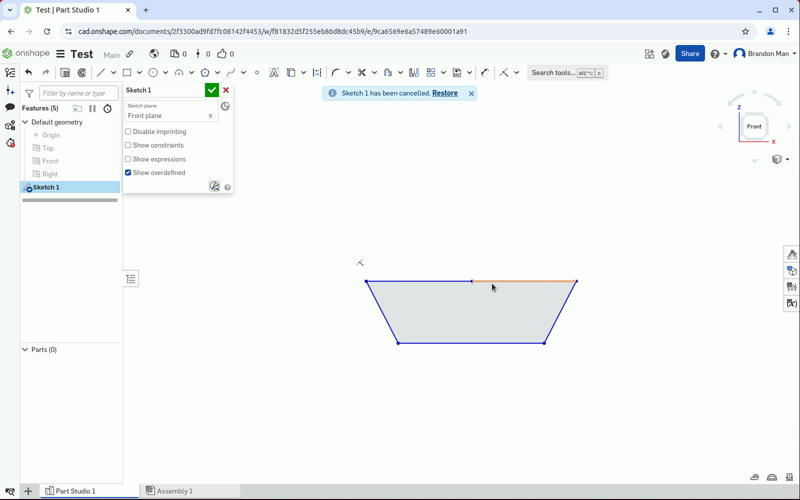
scroll(6)
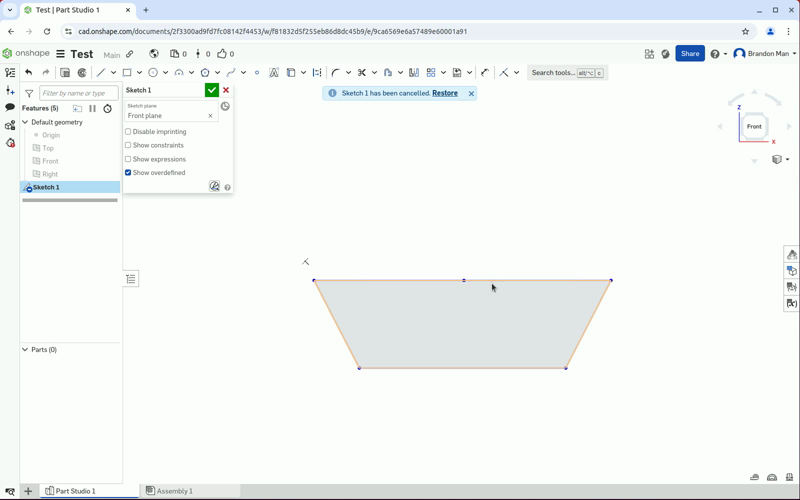
scroll(6)
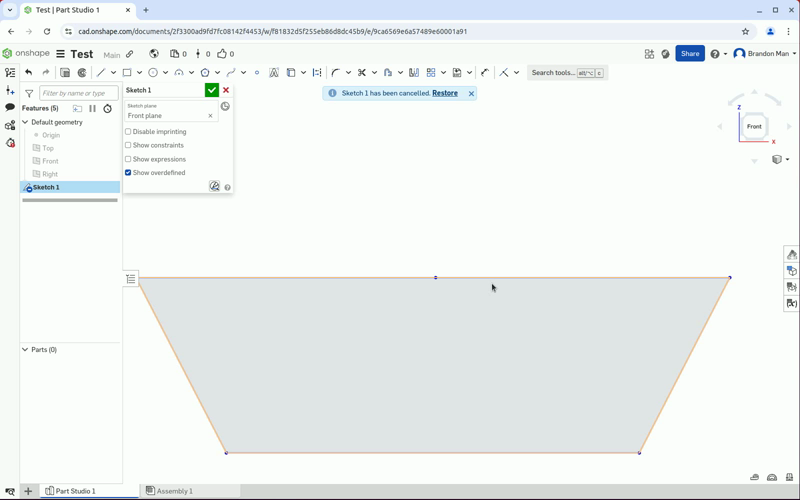
click(492, 283)
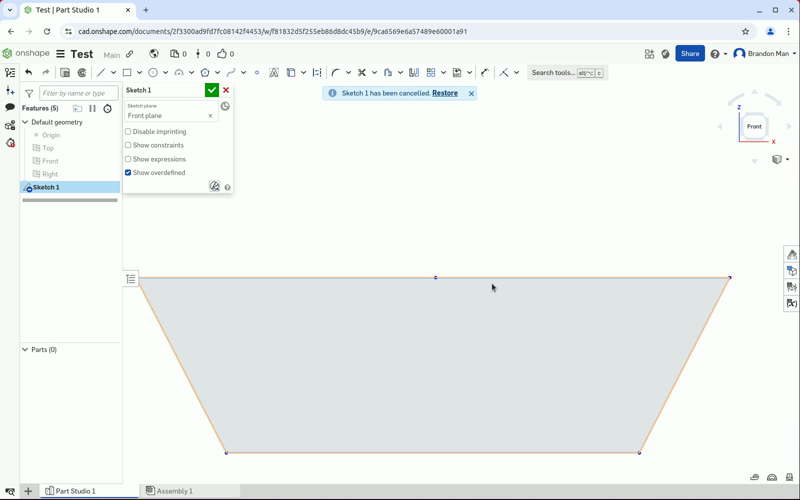
scroll(-6)
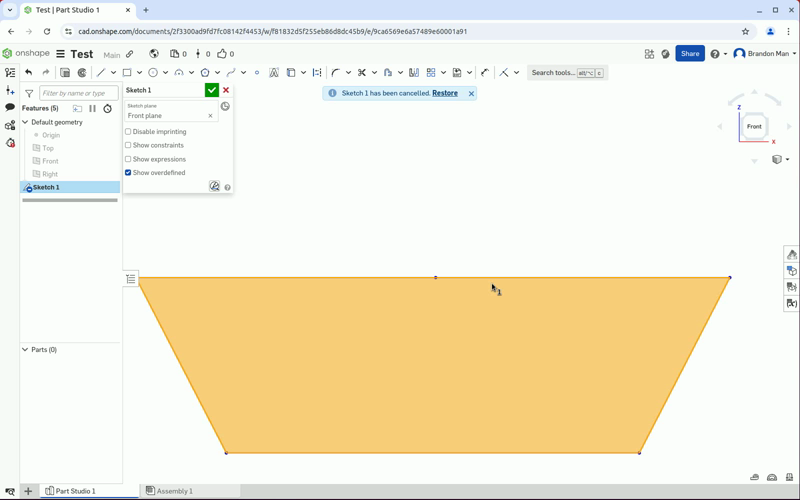
scroll(-6)
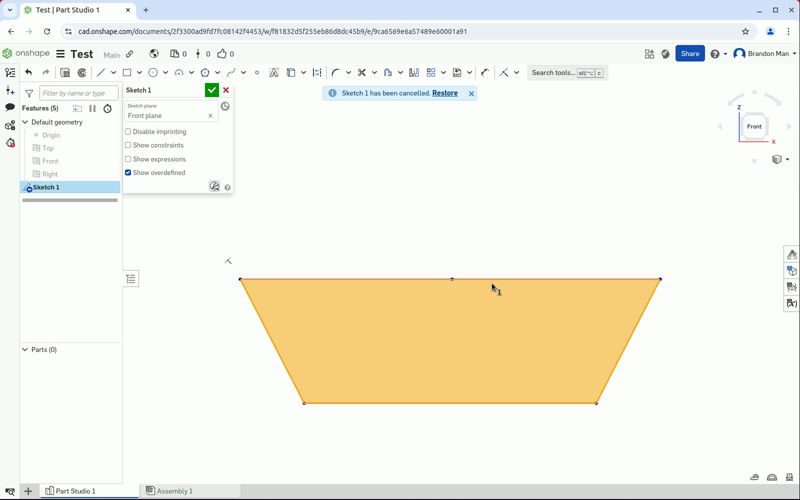
scroll(-6)
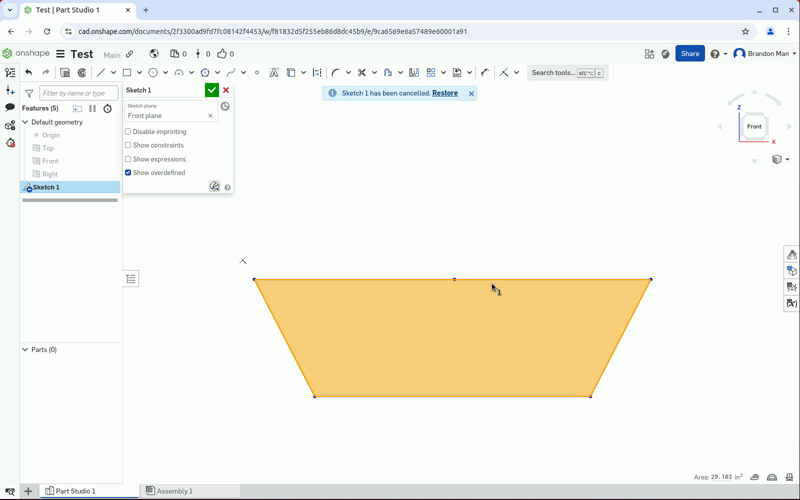
scroll(-6)
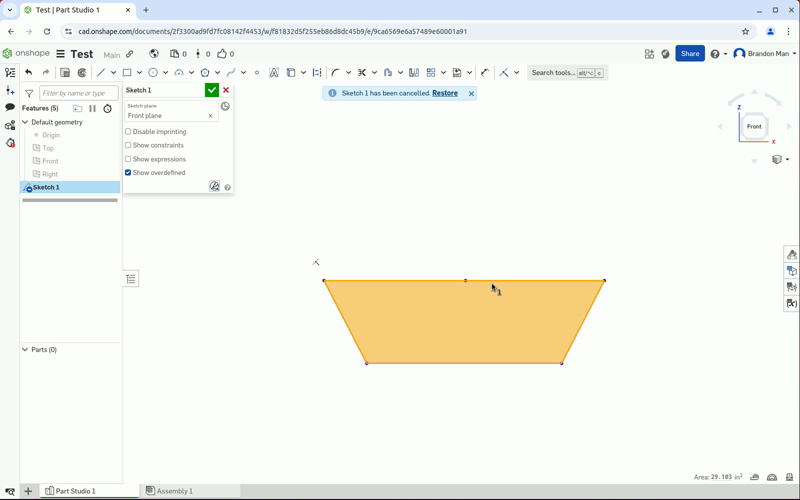
scroll(-6)
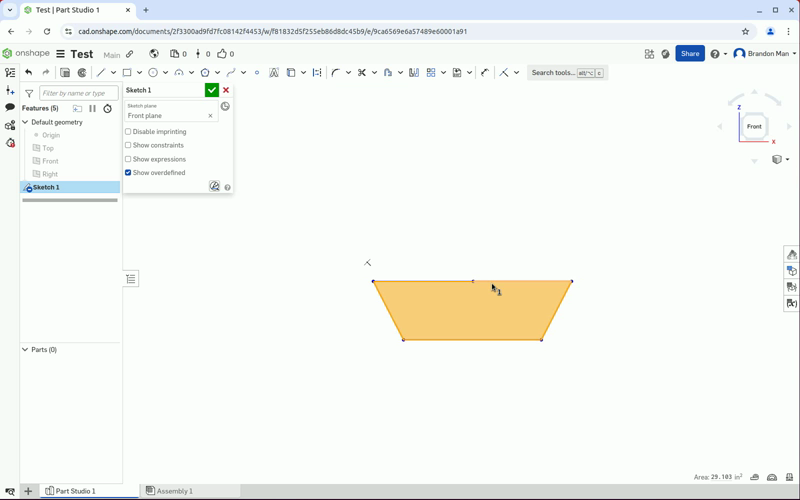
scroll(-6)
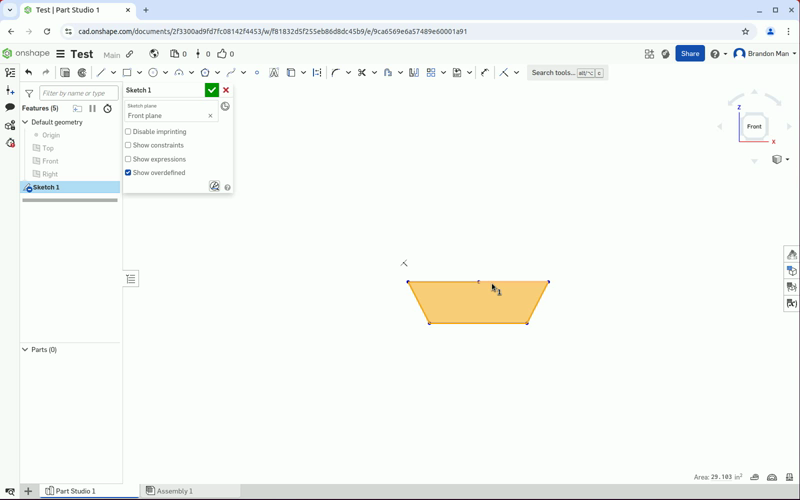
scroll(-6)
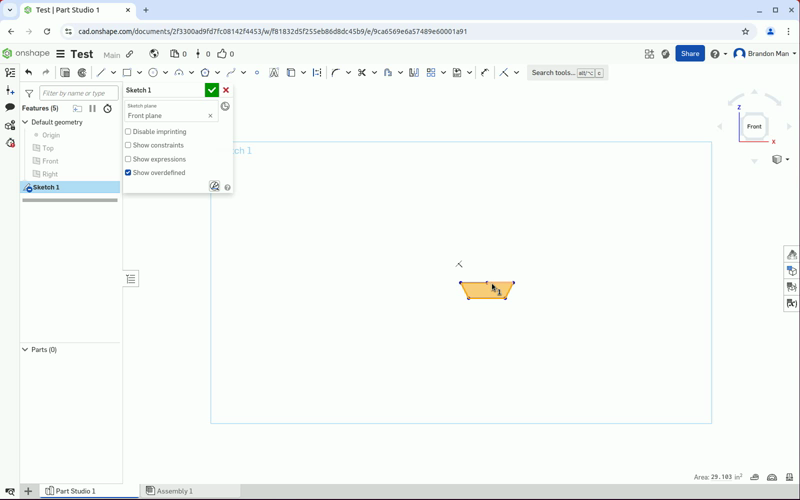
mouse_move(73, 352)
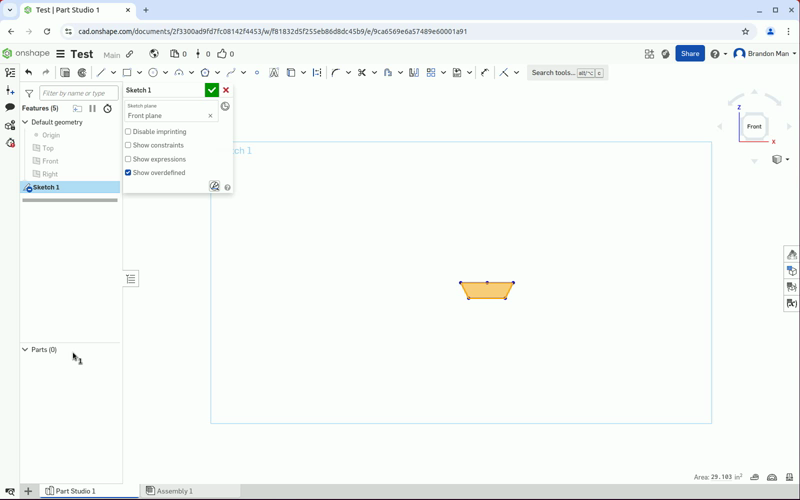
key(shift+y)
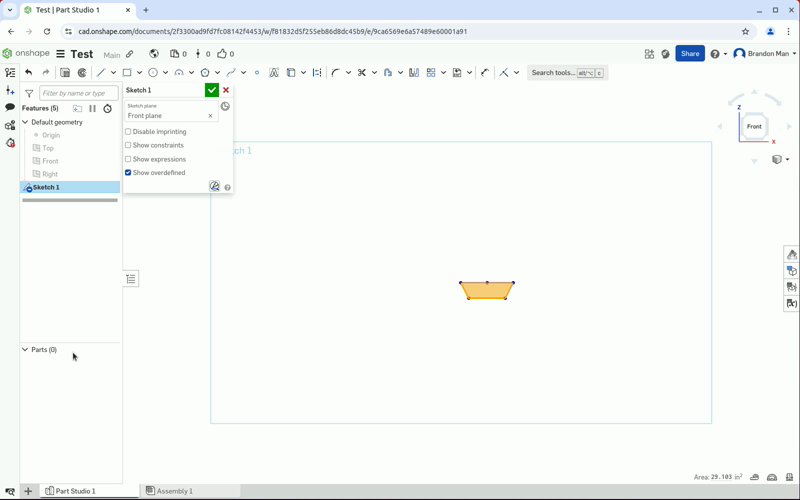
key(shift+e)
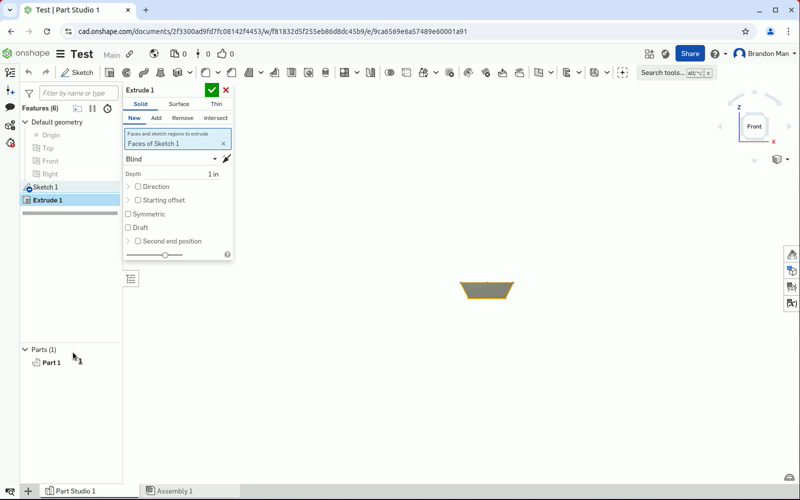
mouse_move(143, 106)
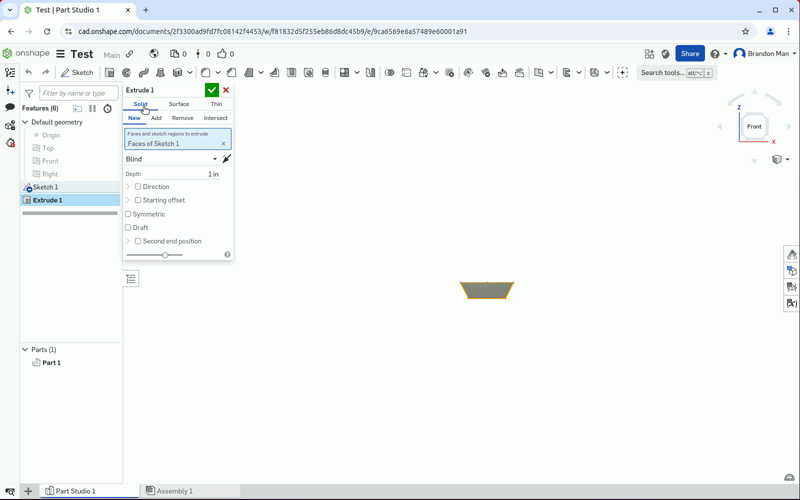
click(143, 106)
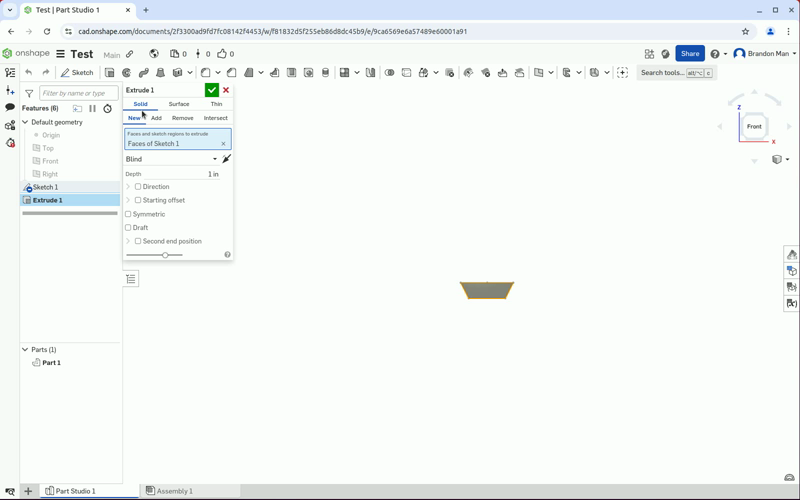
mouse_move(137, 120)
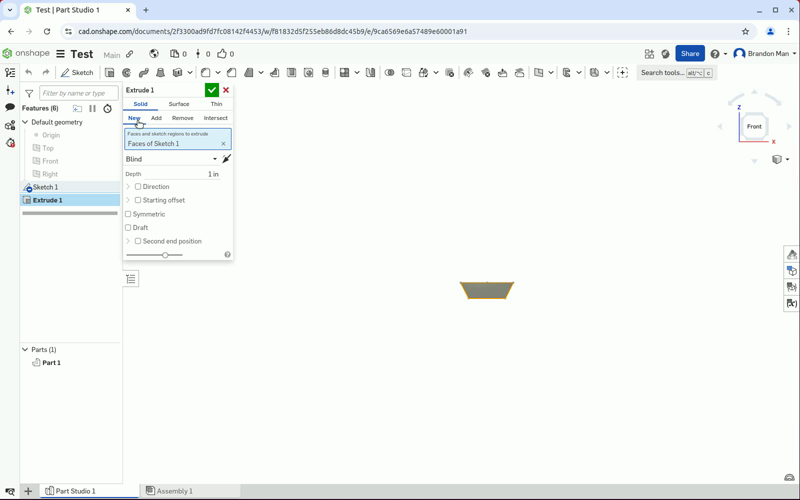
click(137, 120)
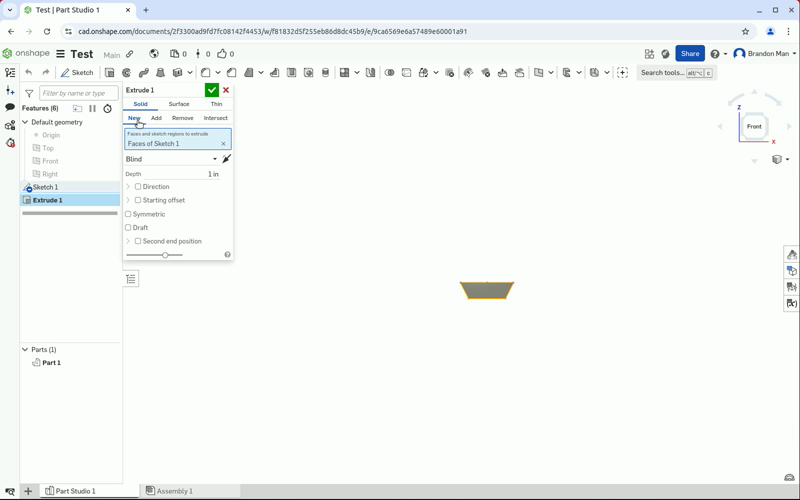
key(tab, 4)
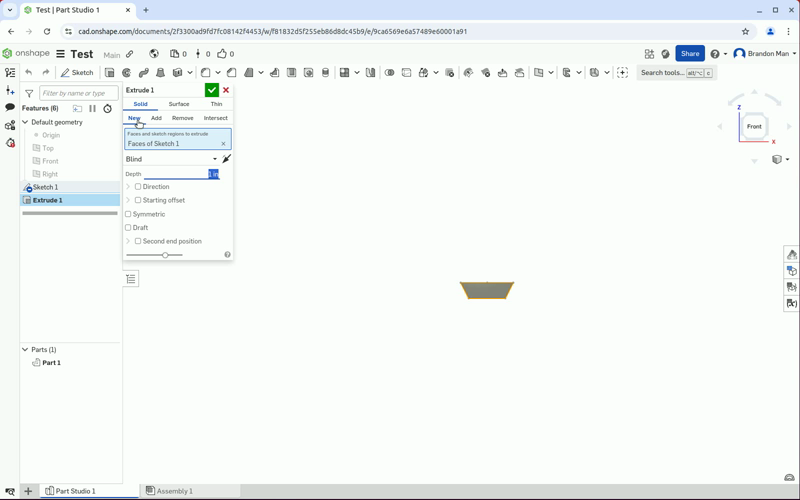
text(23.108)
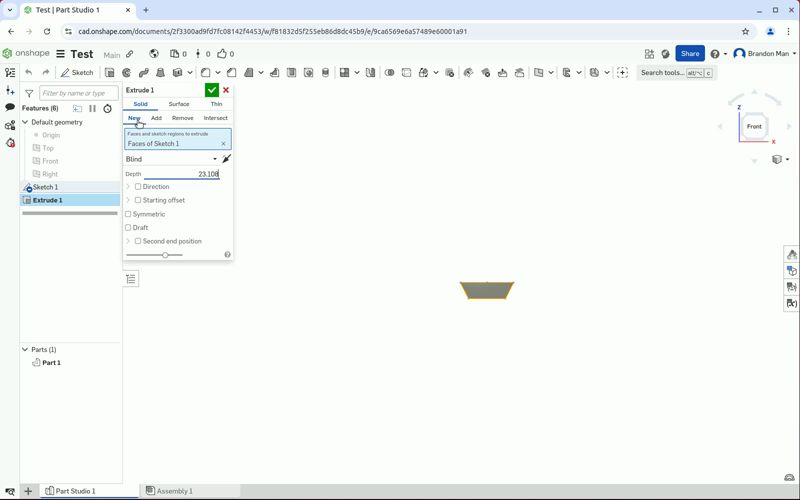
key(enter)
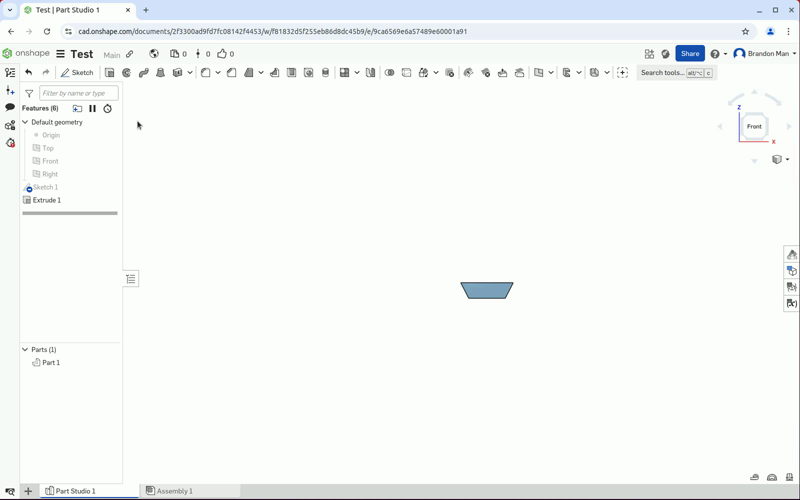
key(shift+h)
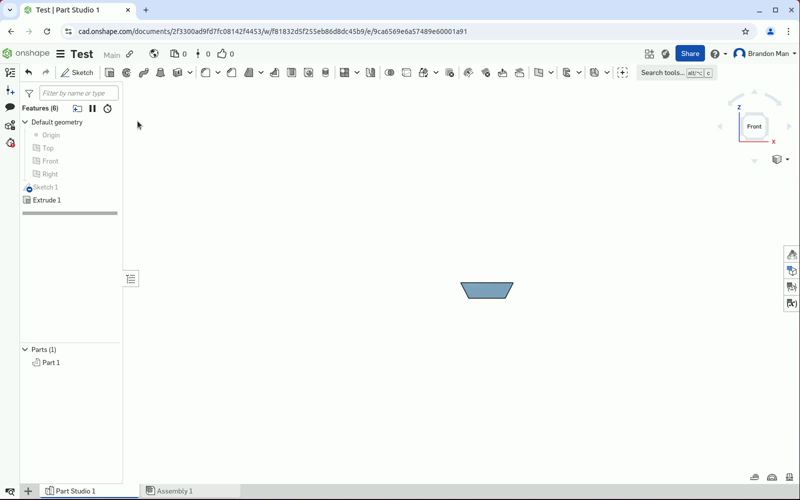
key(shift+h)
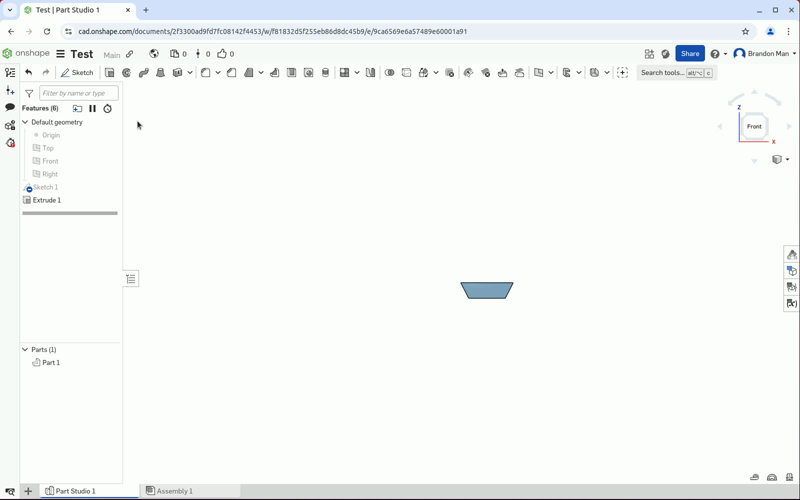
mouse_move(73, 189)
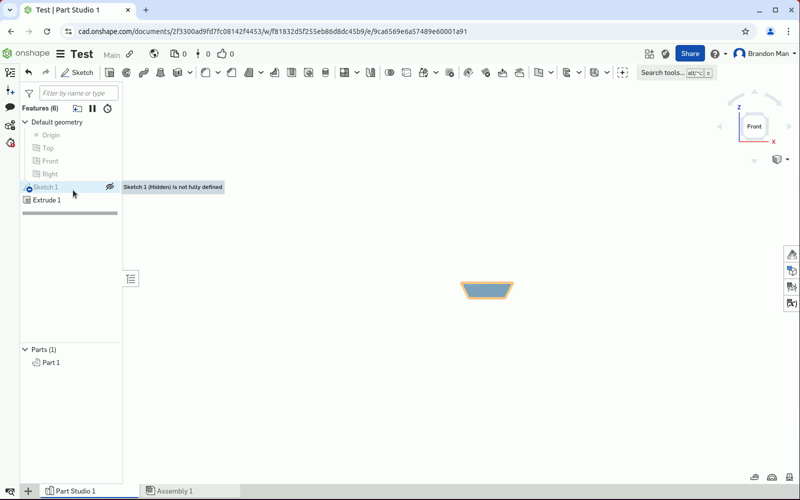
click(73, 189)
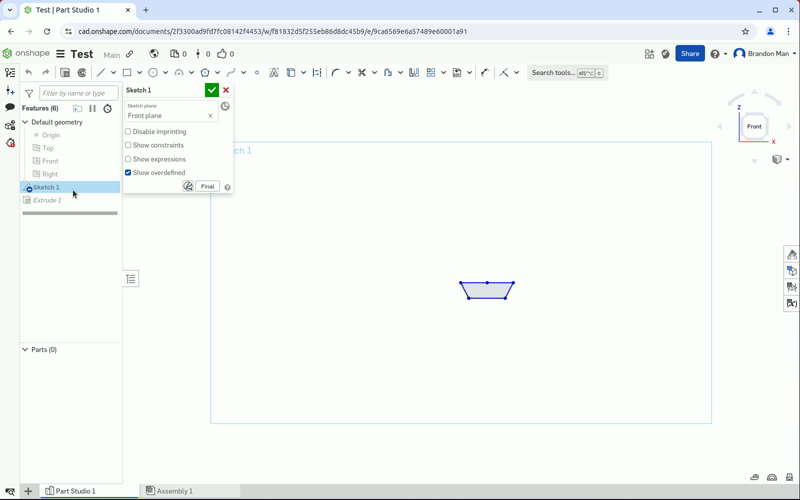
mouse_move(229, 92)
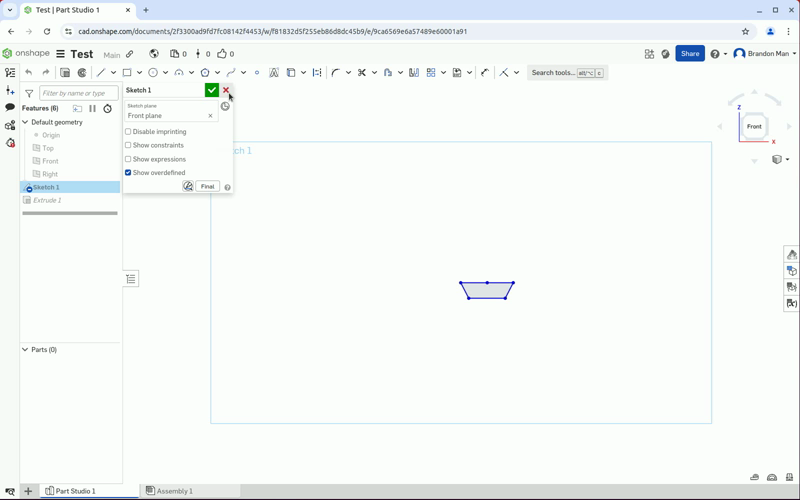
click(229, 92)
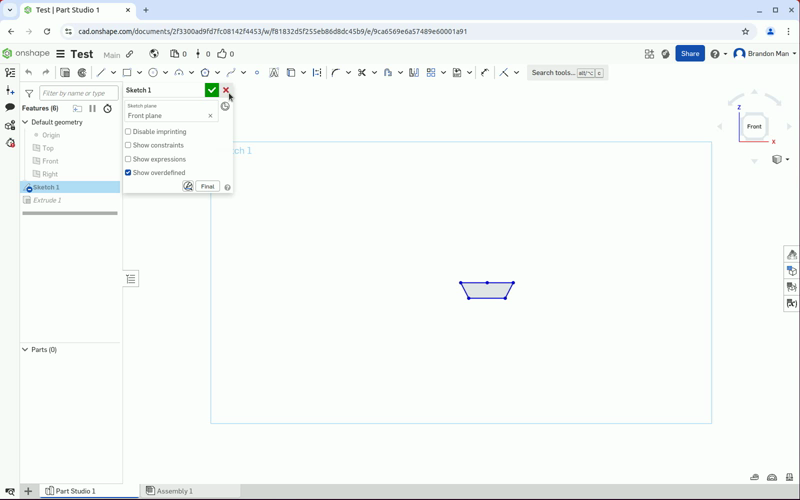
key(shift+s)
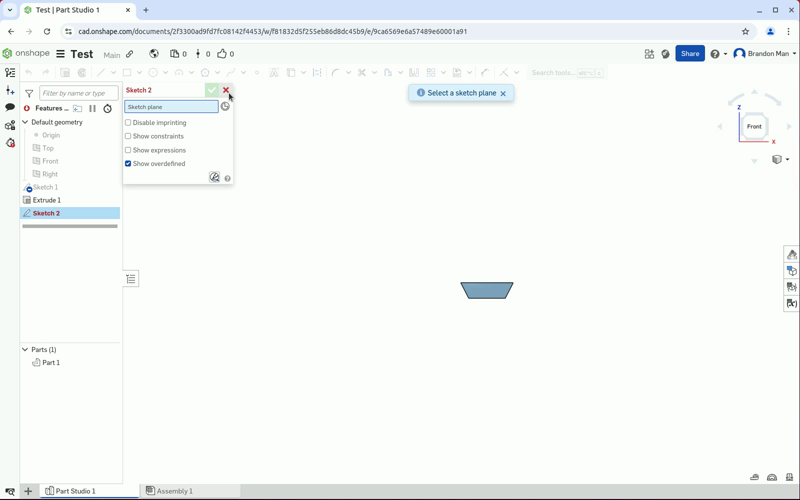
mouse_move(73, 163)
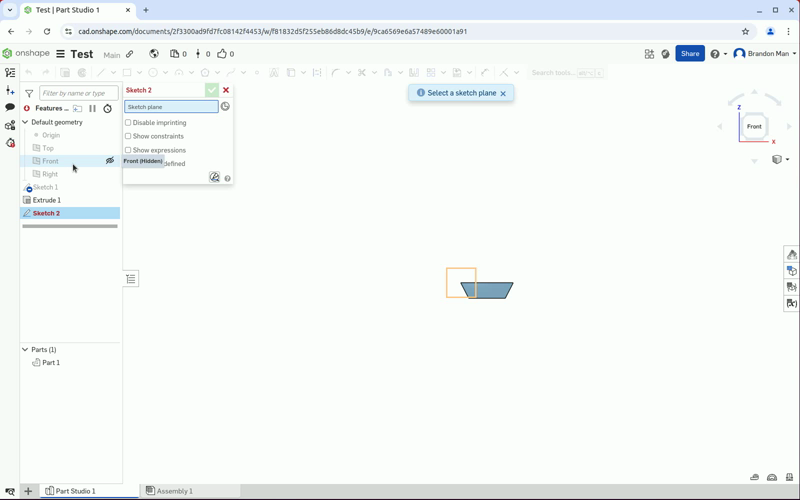
click(73, 163)
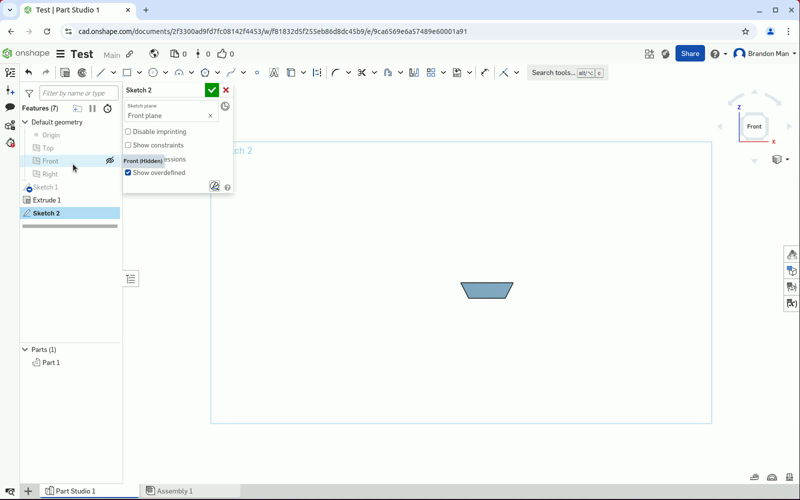
mouse_move(73, 352)
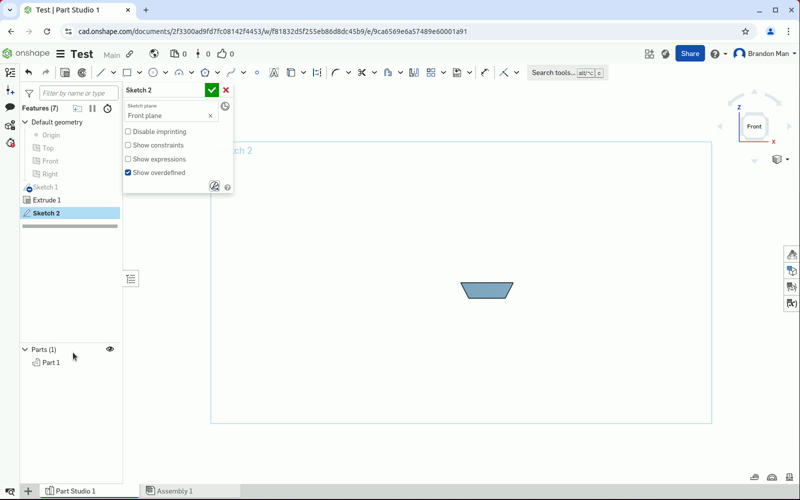
key(y)
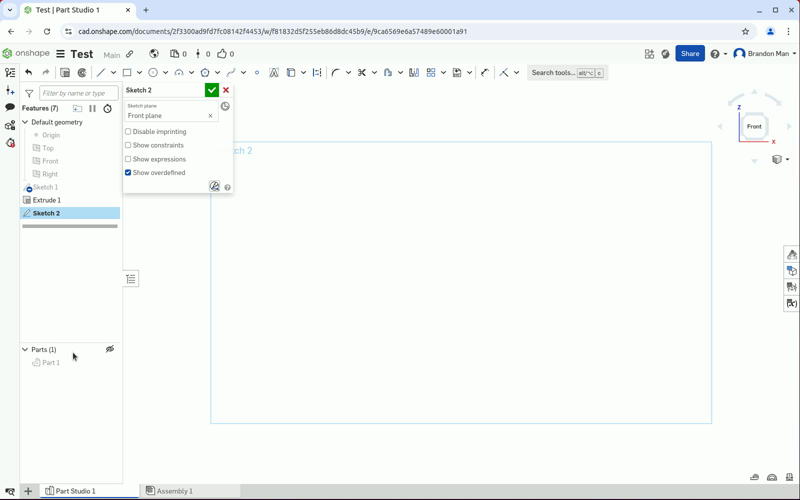
key(l)
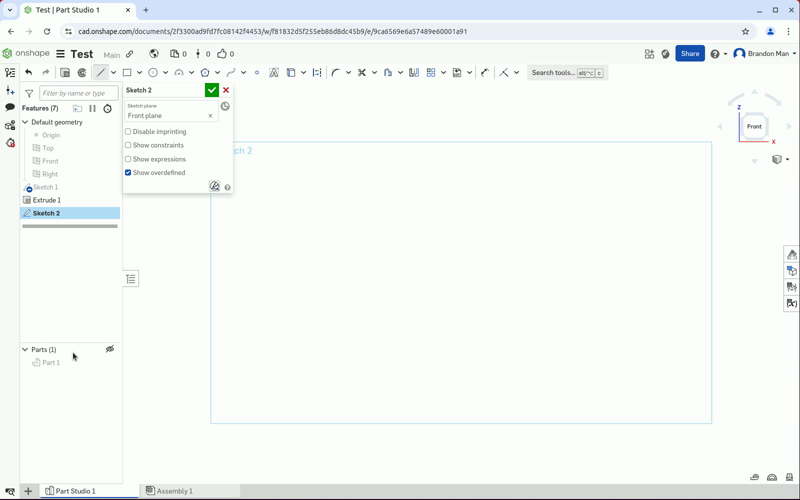
key_down(shift)
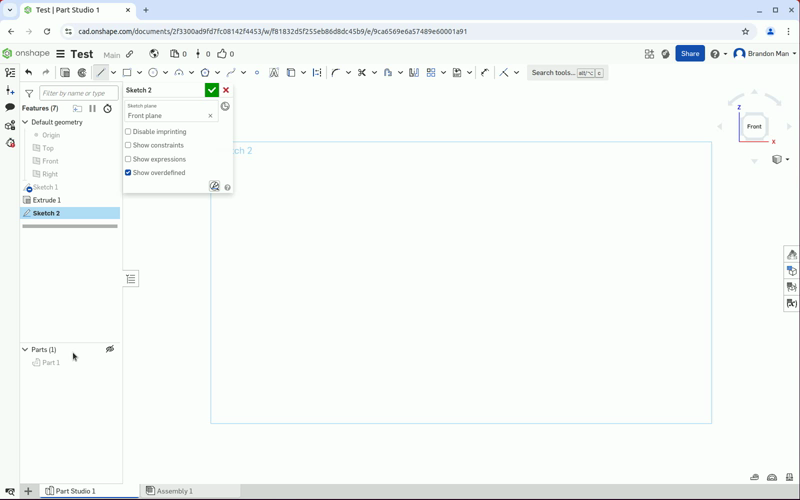
mouse_move(468, 298)
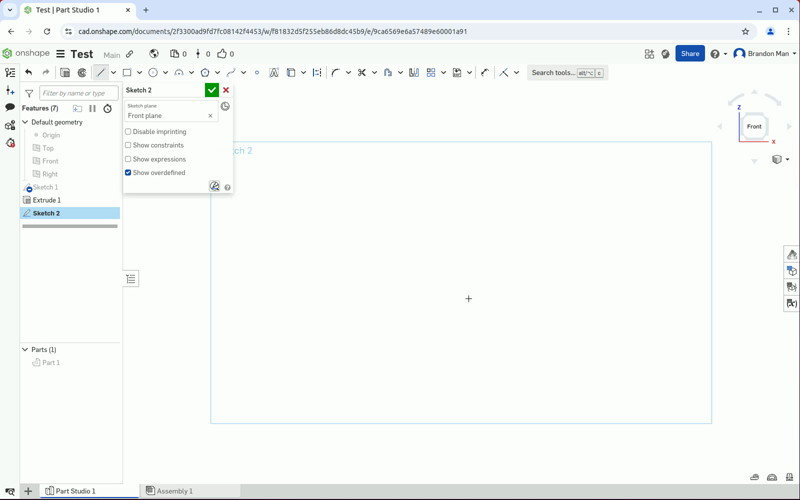
click(468, 298)
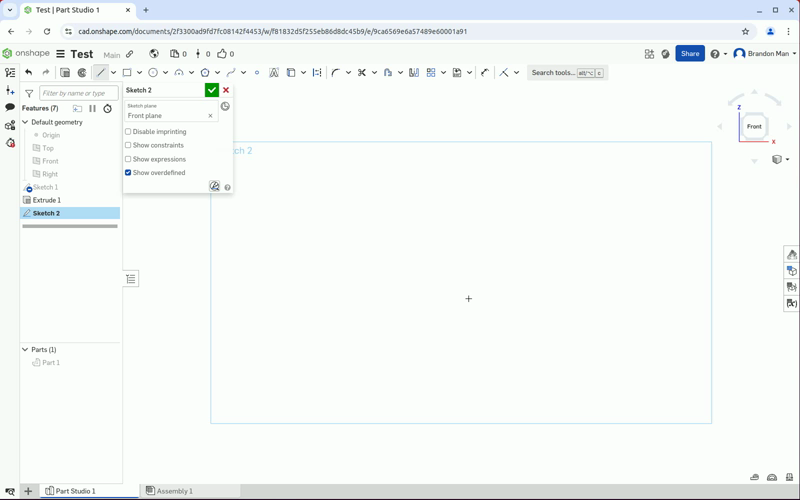
key_up(shift)
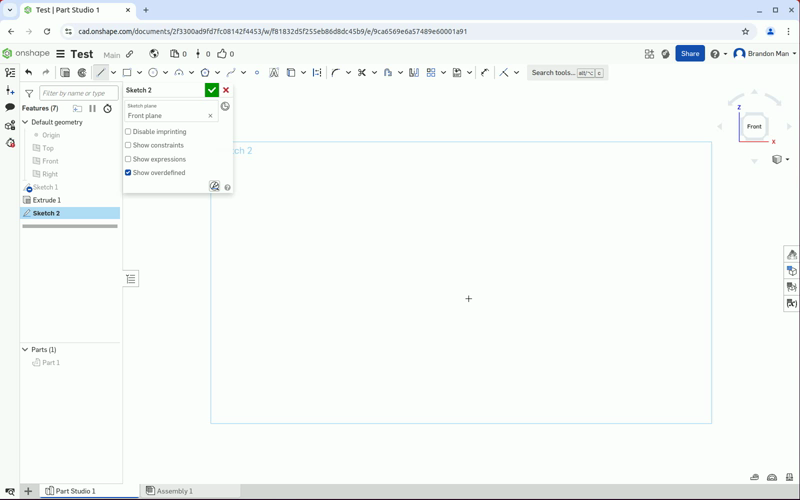
key_down(shift)
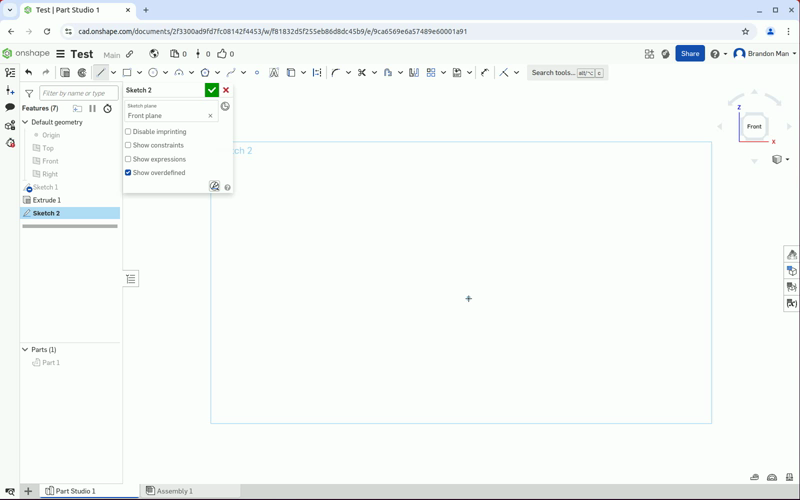
mouse_move(498, 298)
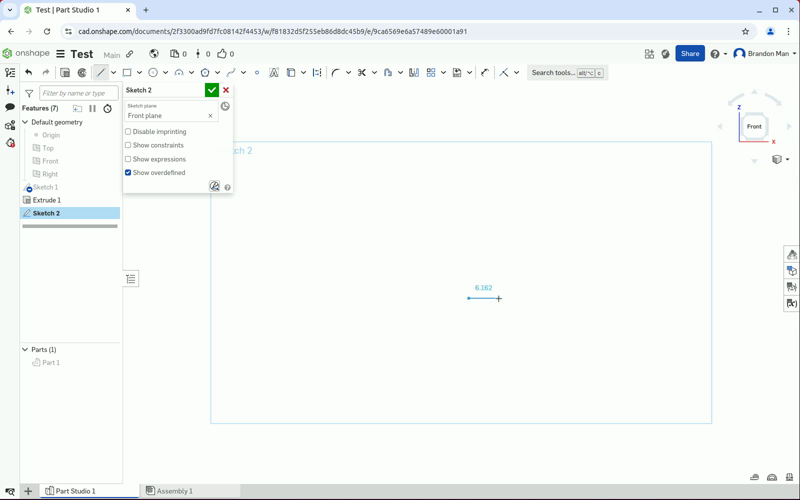
mouse_move(487, 335)
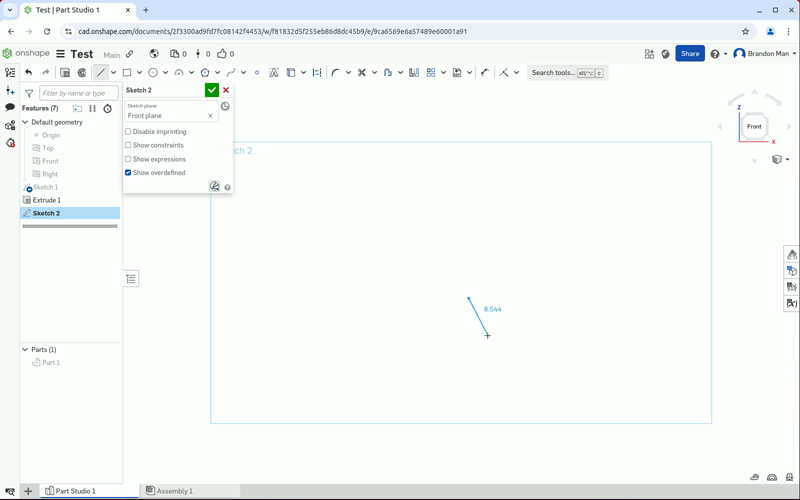
click(487, 335)
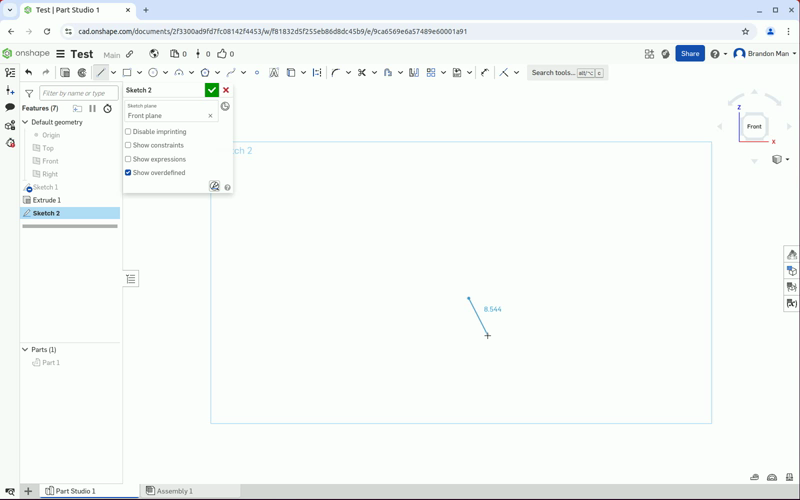
key_up(shift)
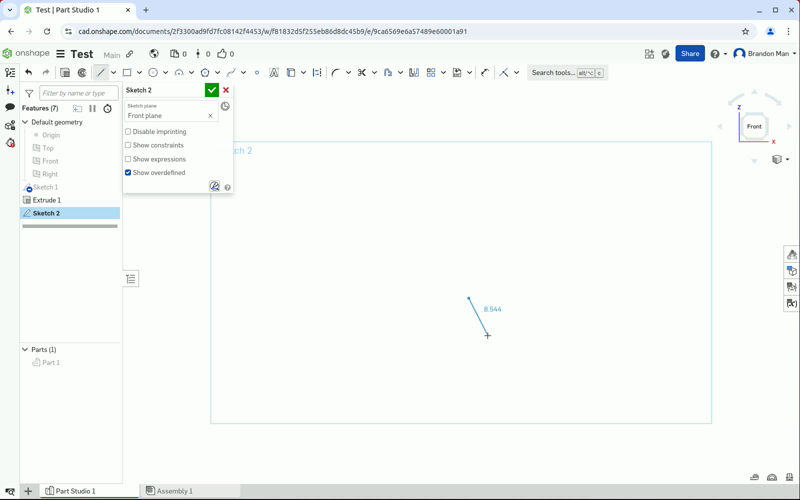
key_down(shift)
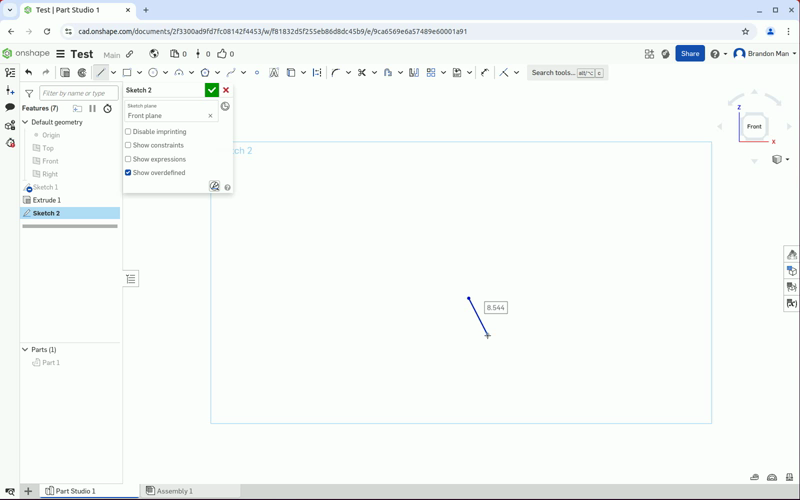
mouse_move(517, 335)
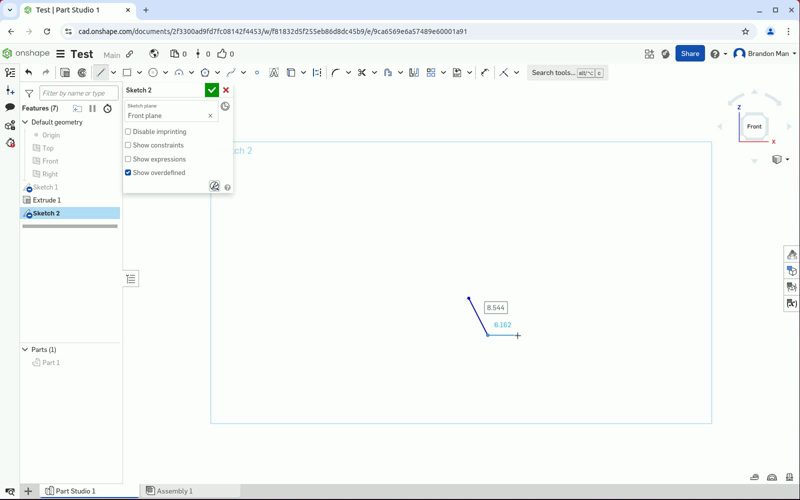
mouse_move(506, 298)
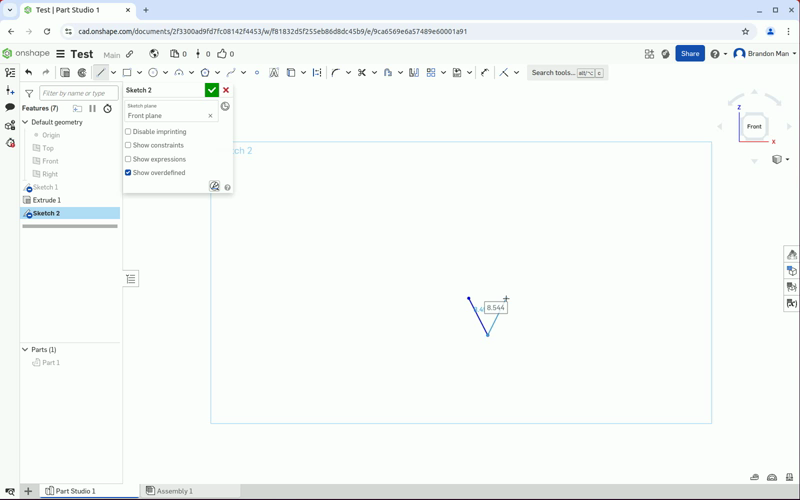
click(506, 298)
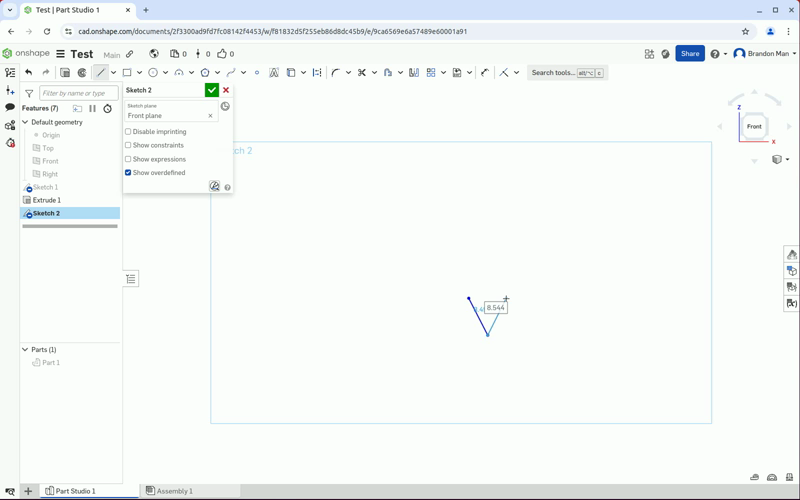
key_up(shift)
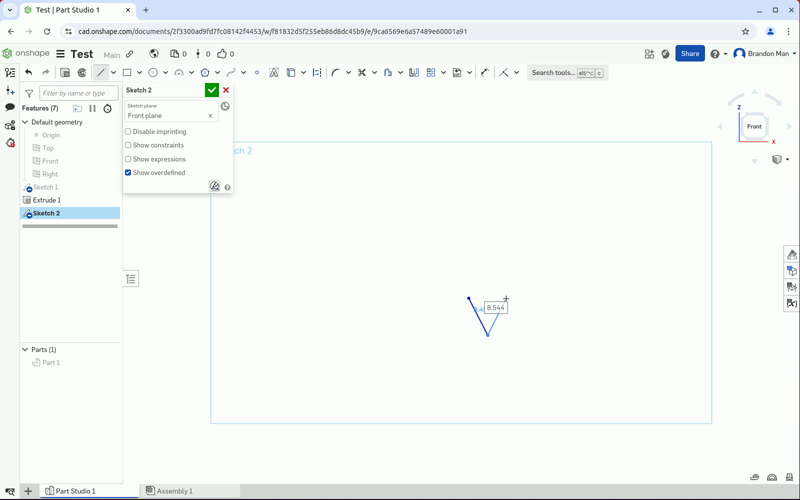
mouse_move(536, 298)
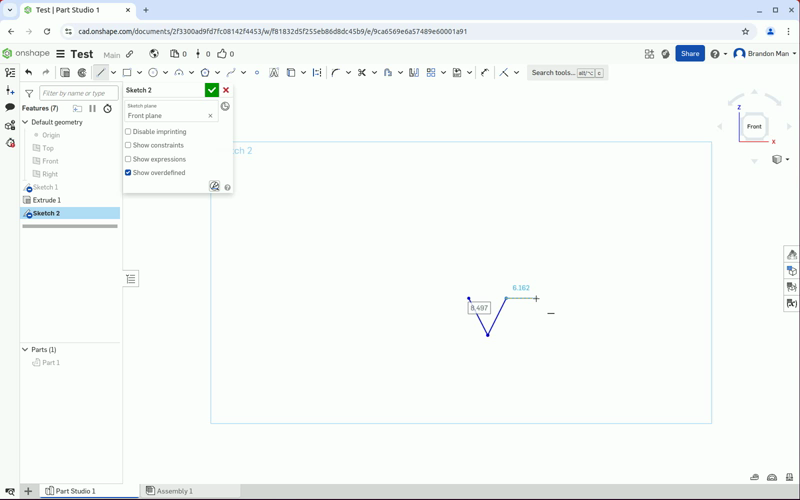
key_down(shift)
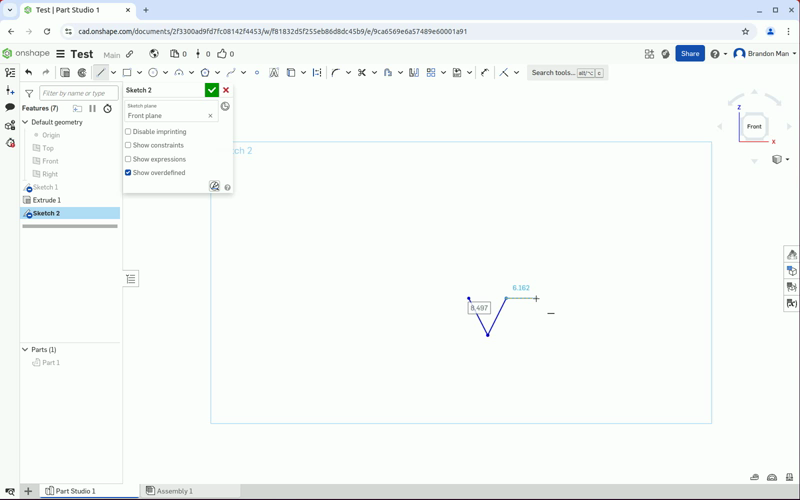
mouse_move(468, 298)
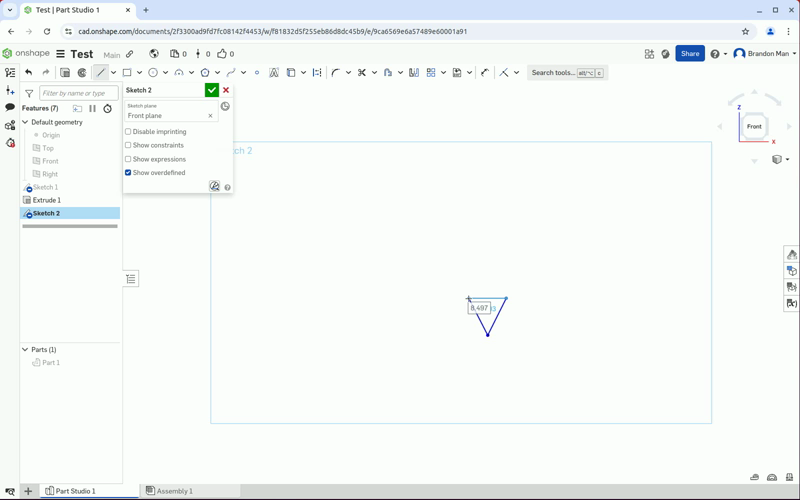
key_up(shift)
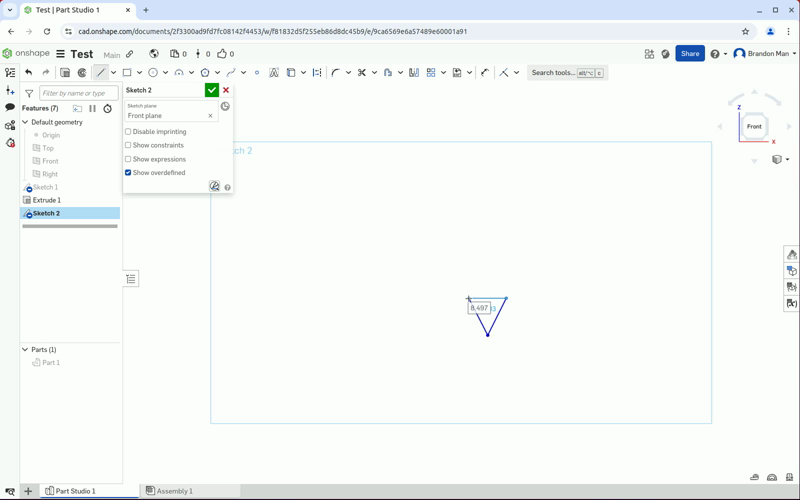
click(468, 298)
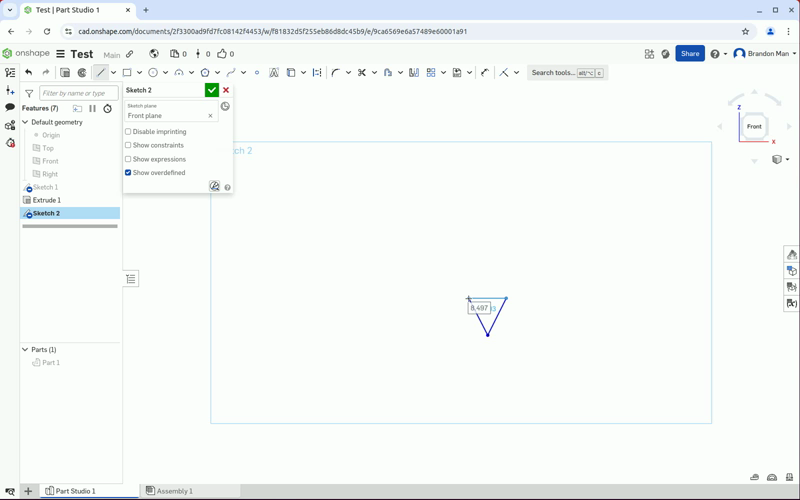
key(esc)
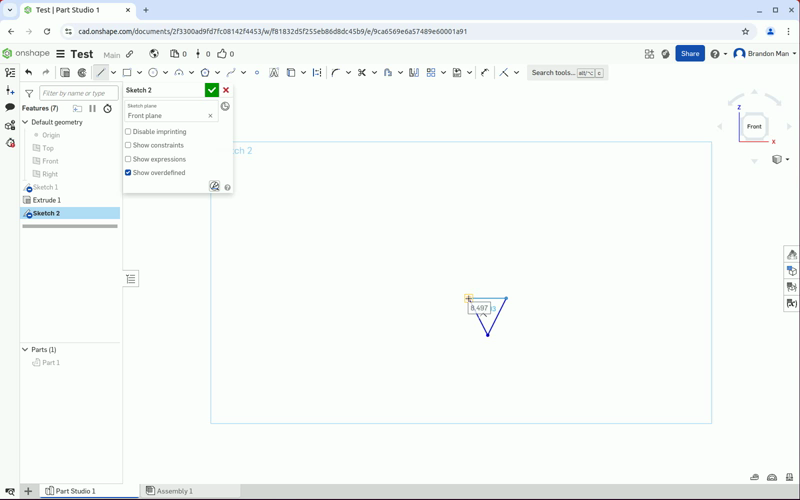
mouse_move(502, 303)
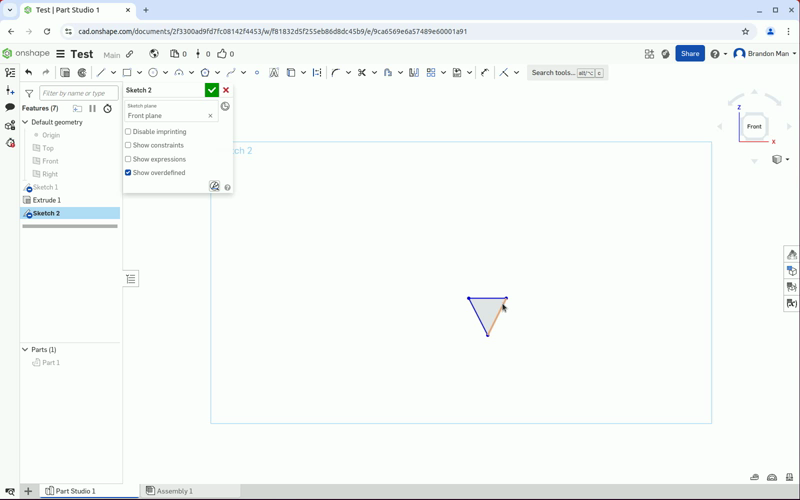
scroll(6)
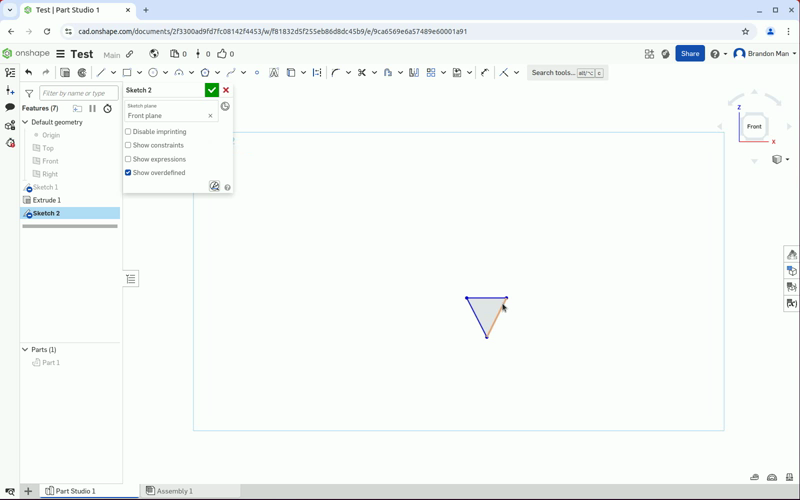
scroll(6)
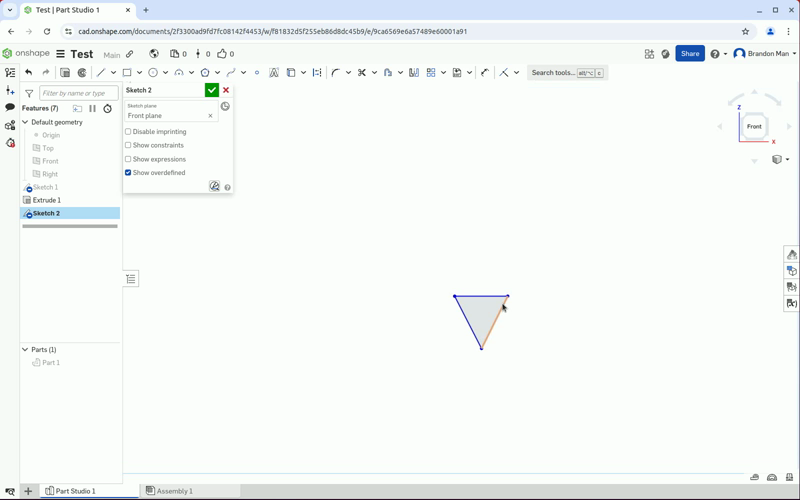
scroll(6)
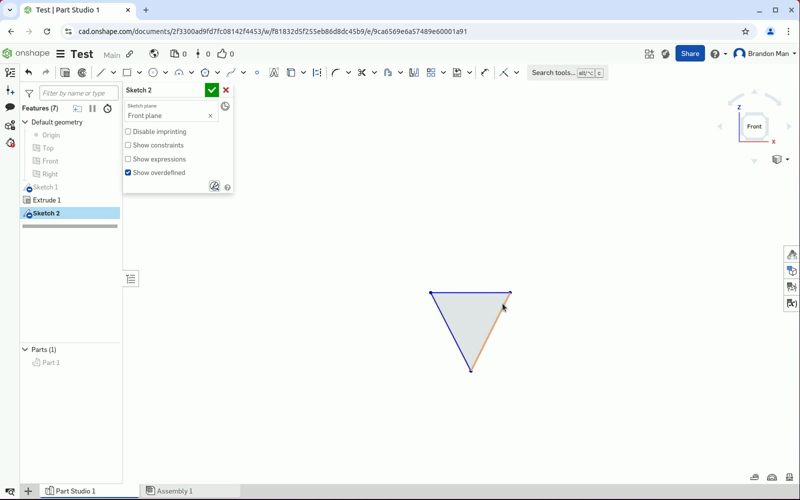
scroll(6)
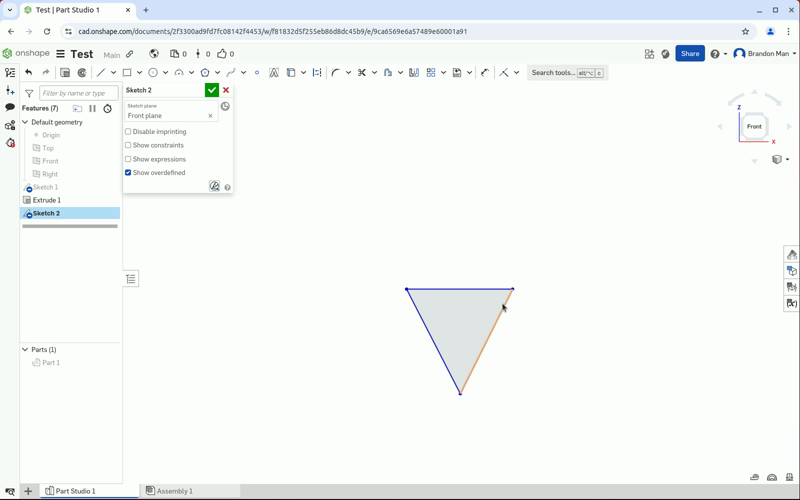
scroll(6)
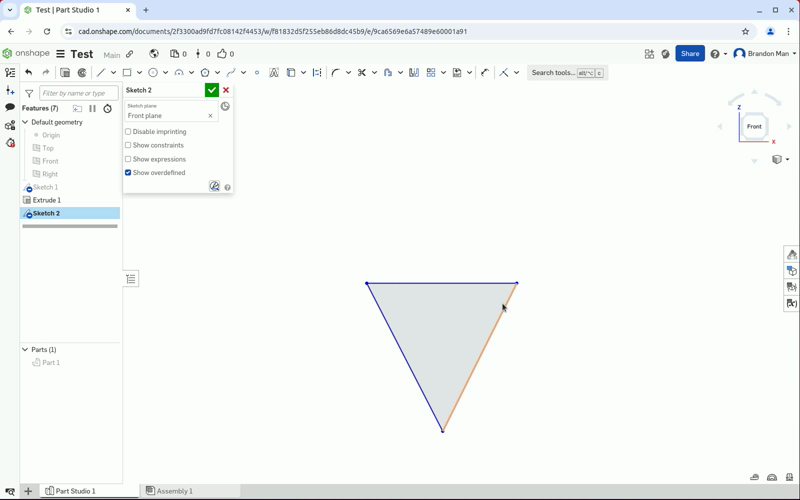
scroll(6)
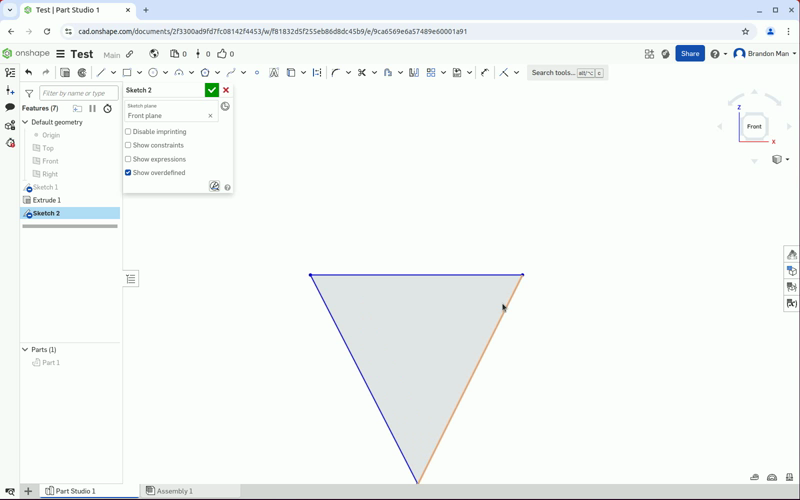
scroll(6)
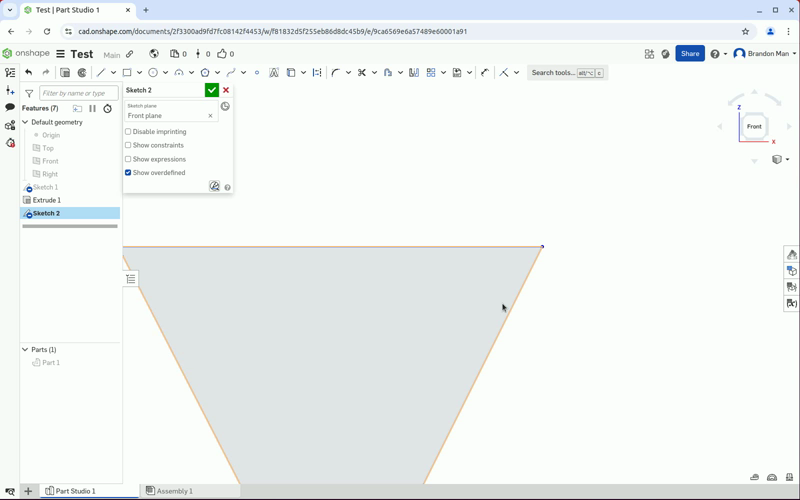
click(502, 303)
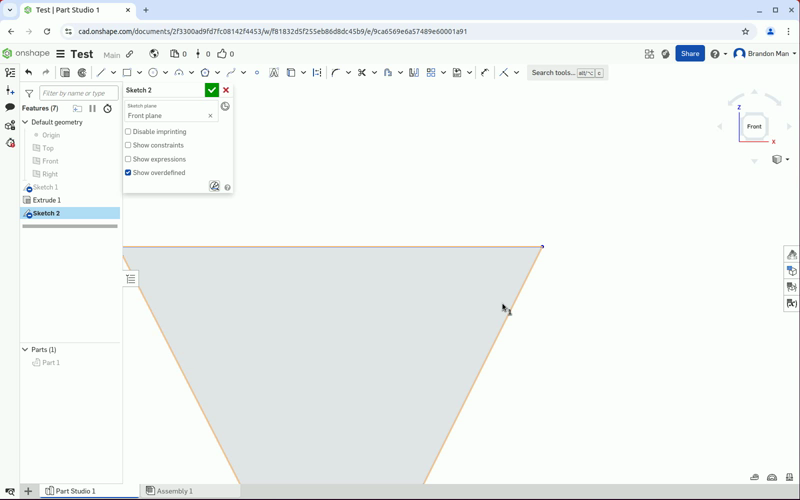
scroll(-6)
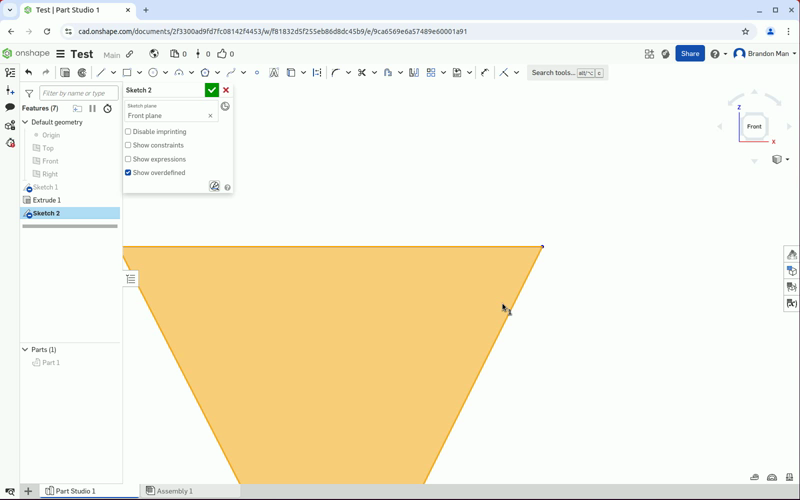
scroll(-6)
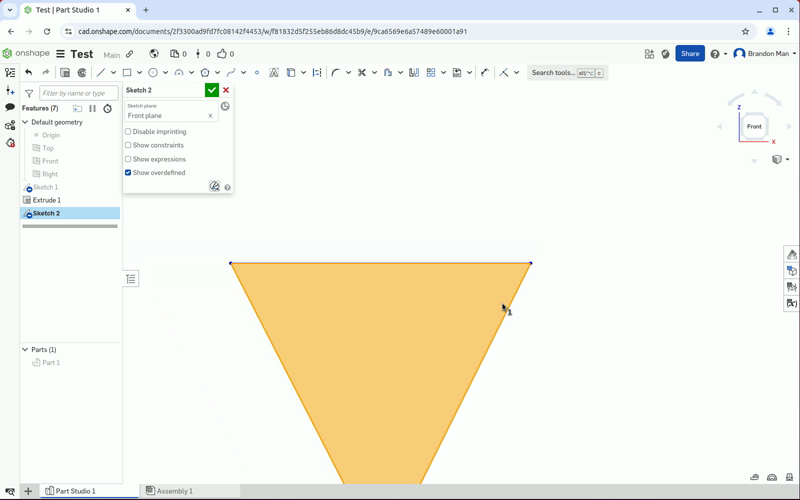
scroll(-6)
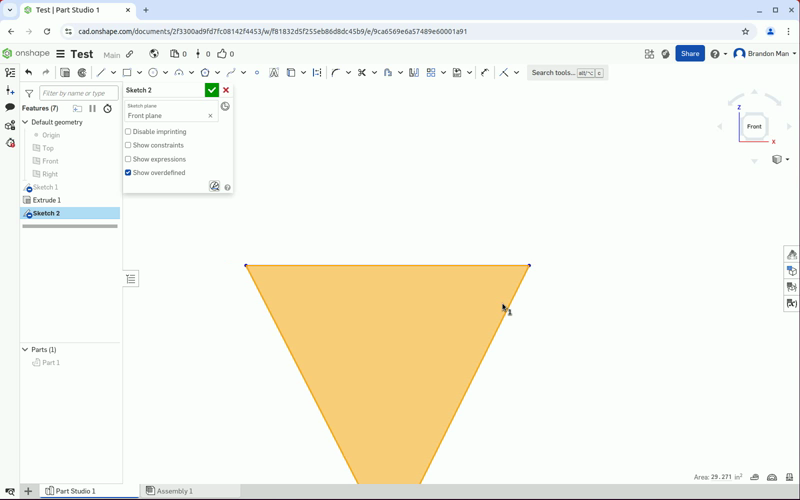
scroll(-6)
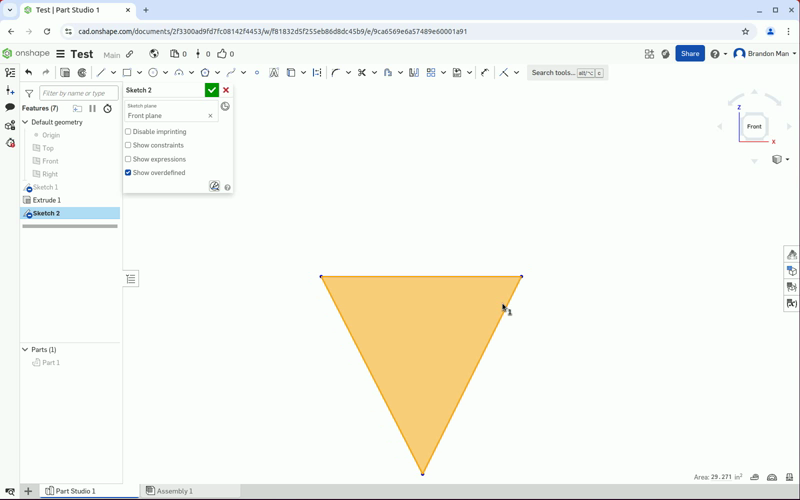
scroll(-6)
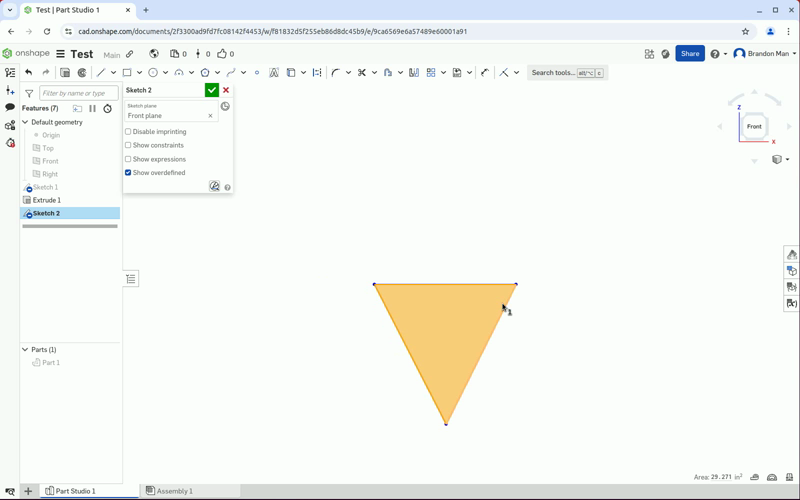
scroll(-6)
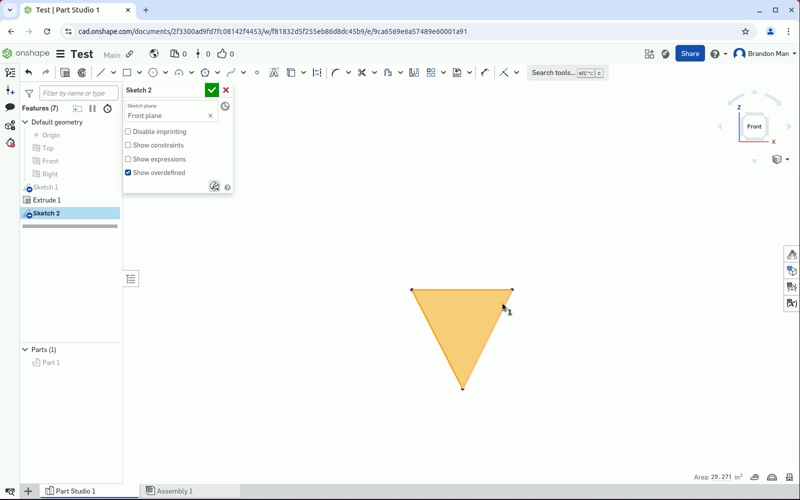
scroll(-6)
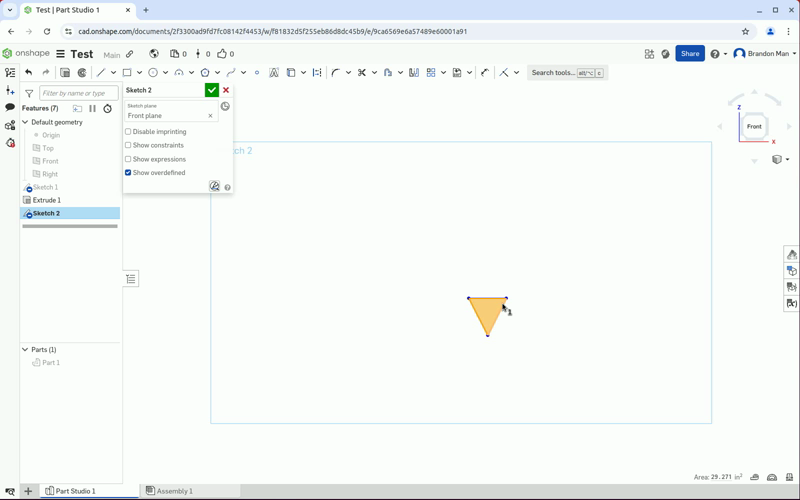
mouse_move(73, 352)
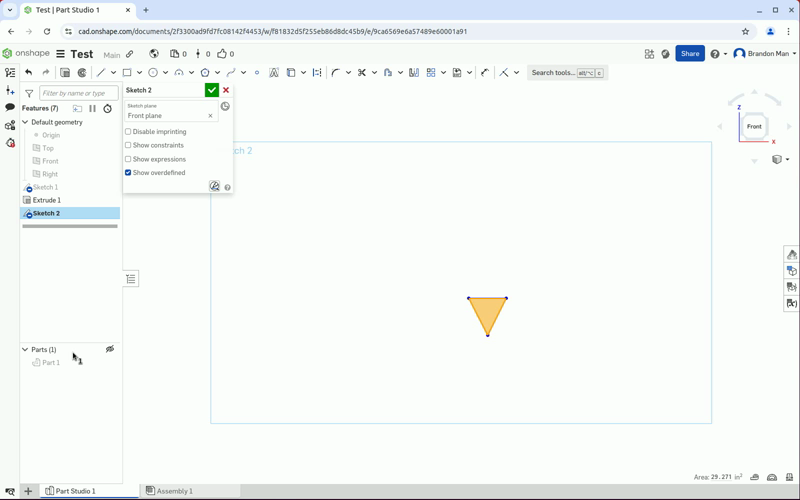
key(shift+y)
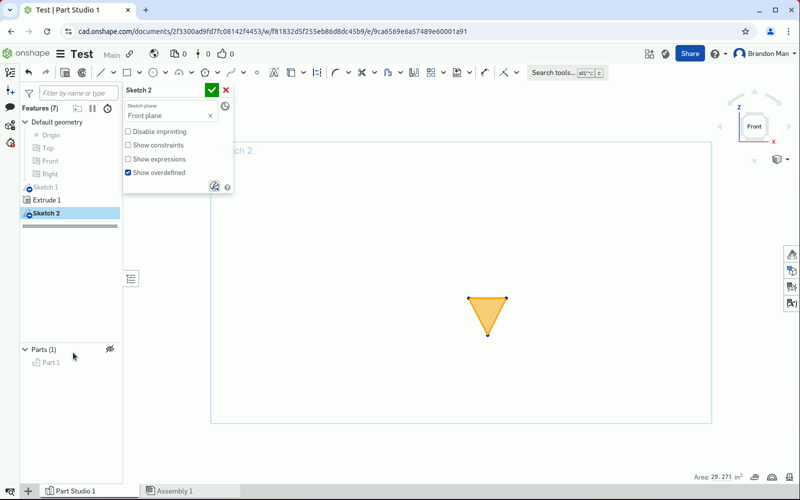
key(shift+e)
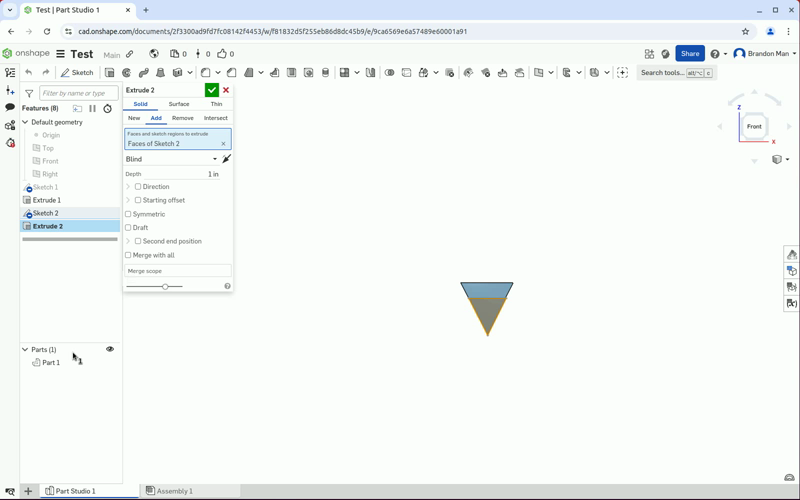
mouse_move(143, 106)
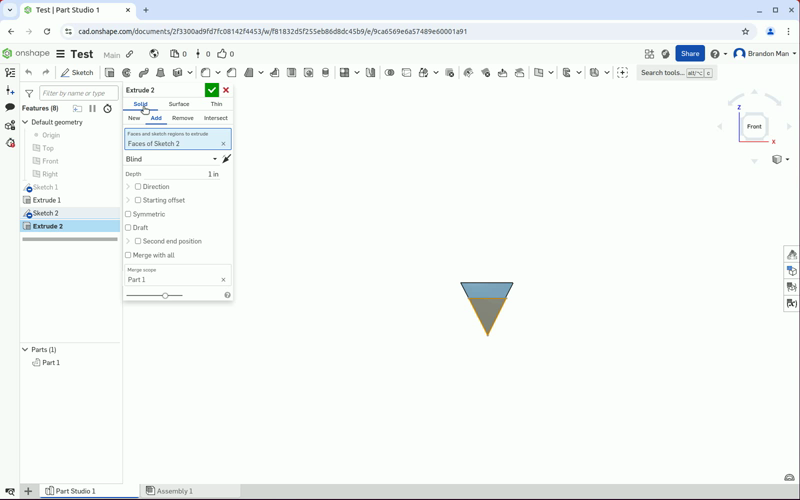
click(143, 106)
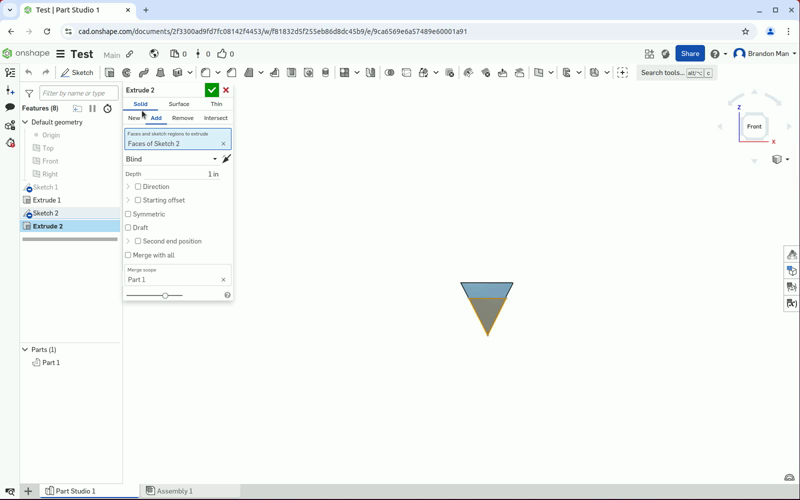
mouse_move(137, 120)
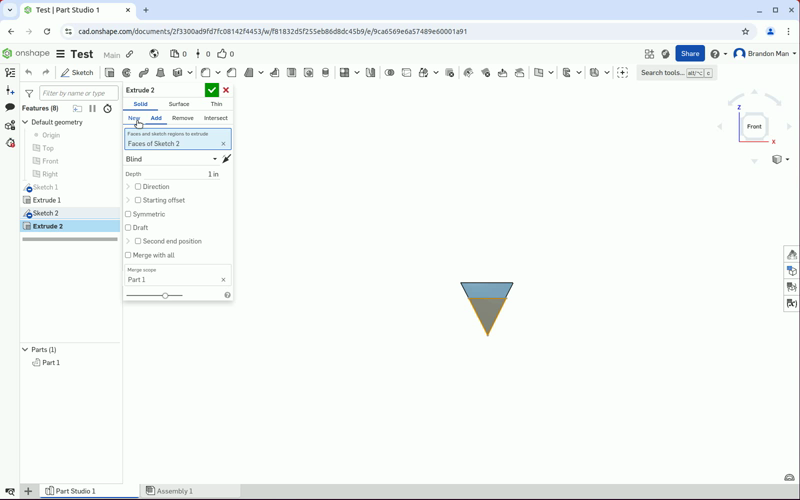
click(137, 120)
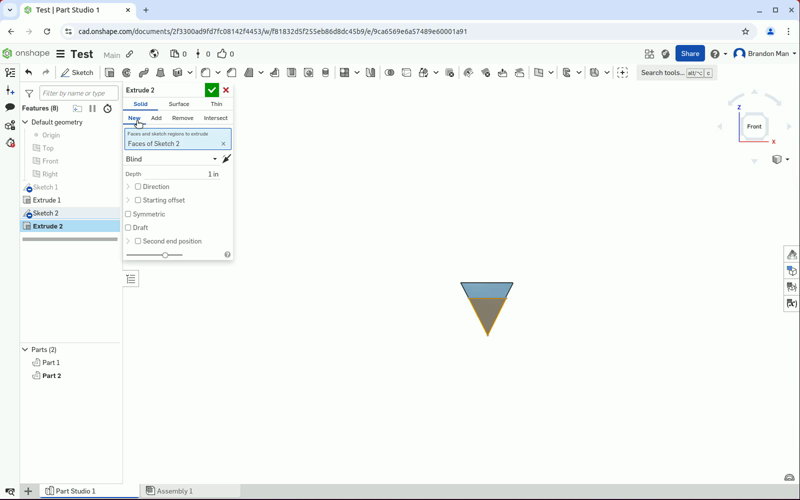
key(tab, 4)
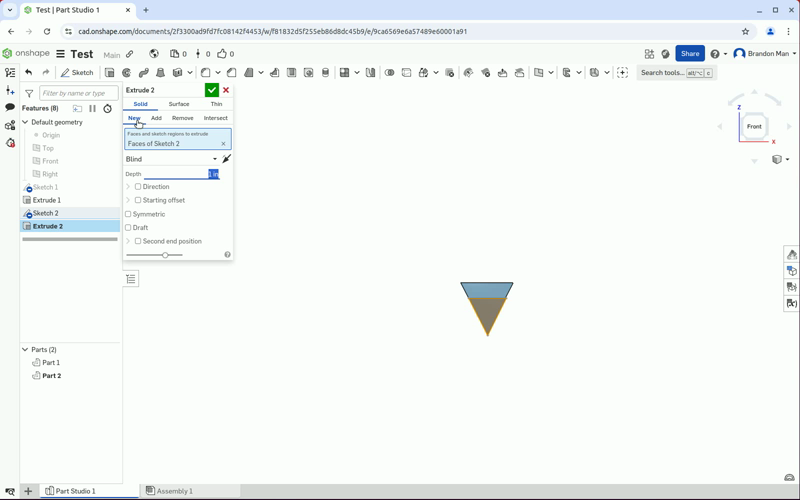
text(23.108)
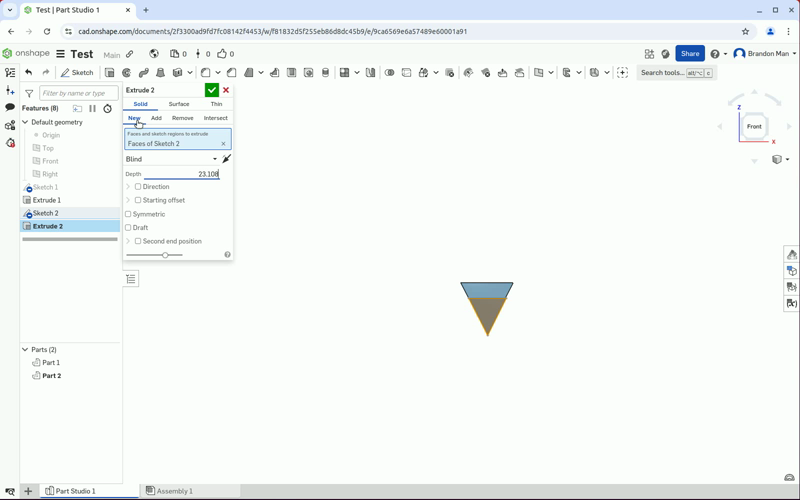
key(enter)
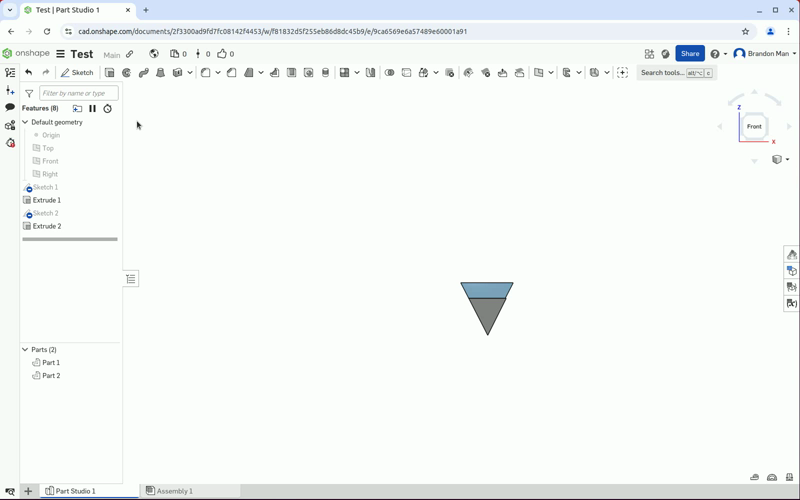
key(shift+h)
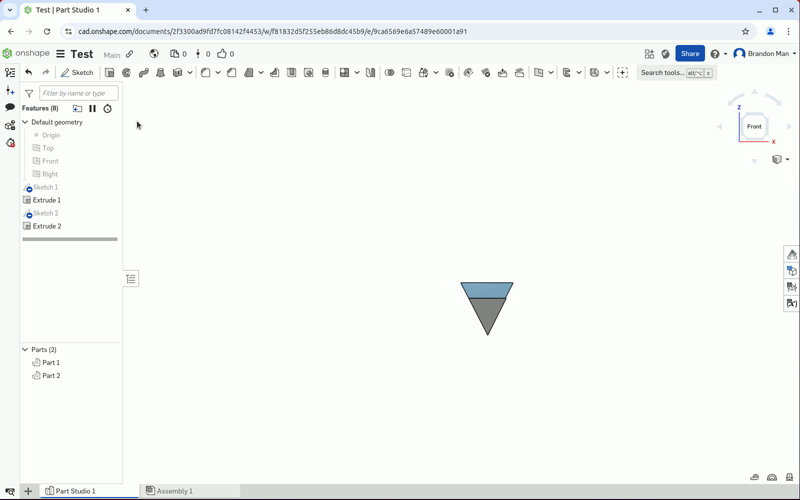
key(shift+h)
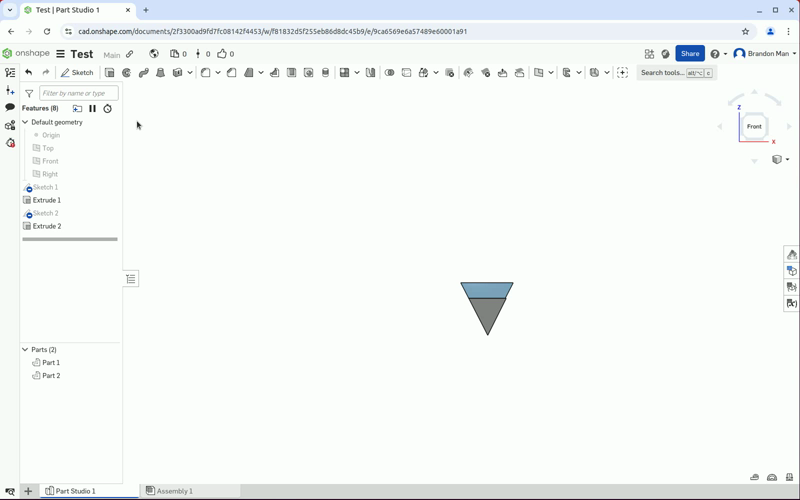
mouse_move(73, 189)
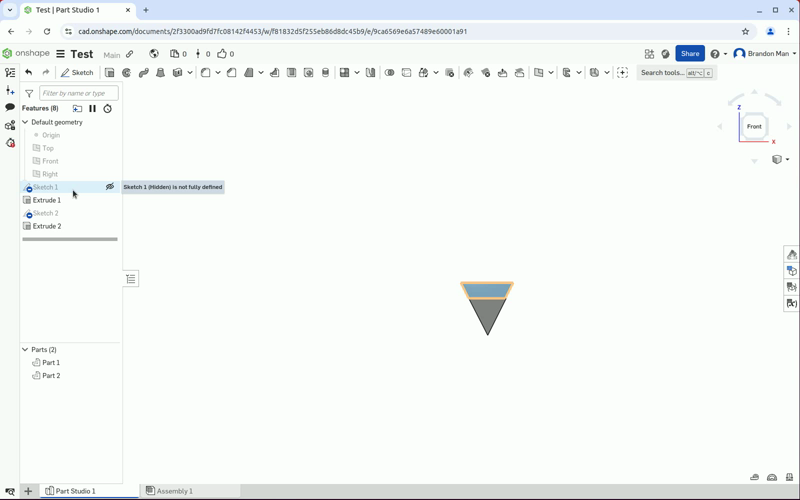
click(73, 189)
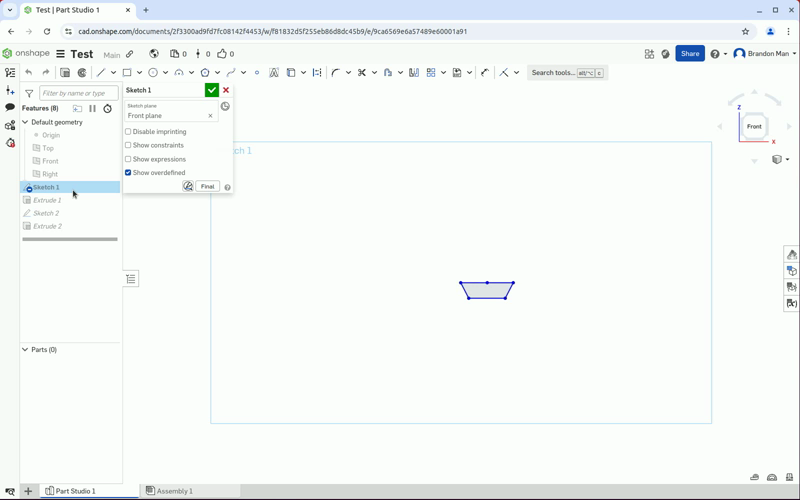
mouse_move(229, 92)
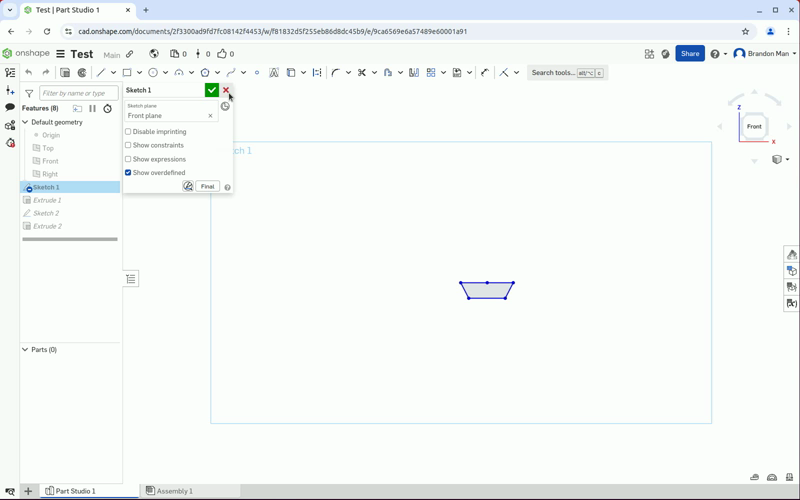
click(229, 92)
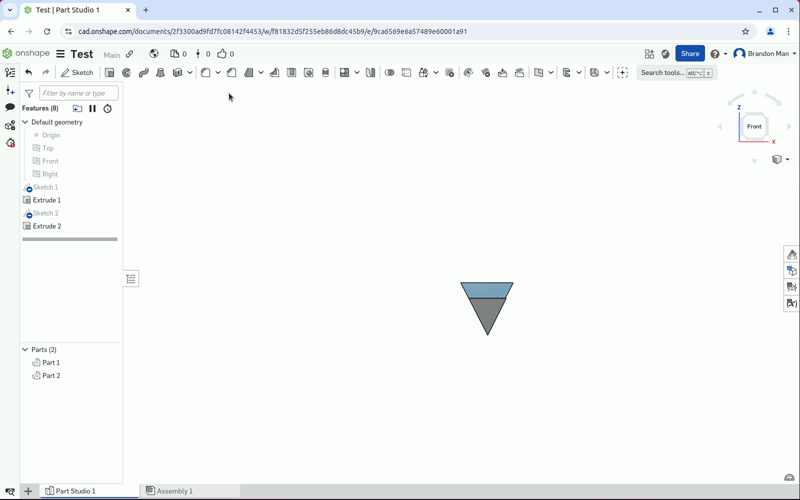
mouse_move(73, 352)
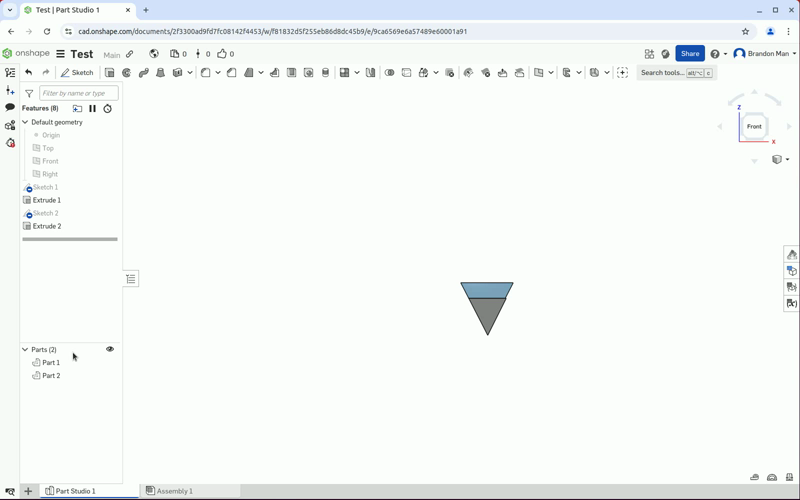
key(y)
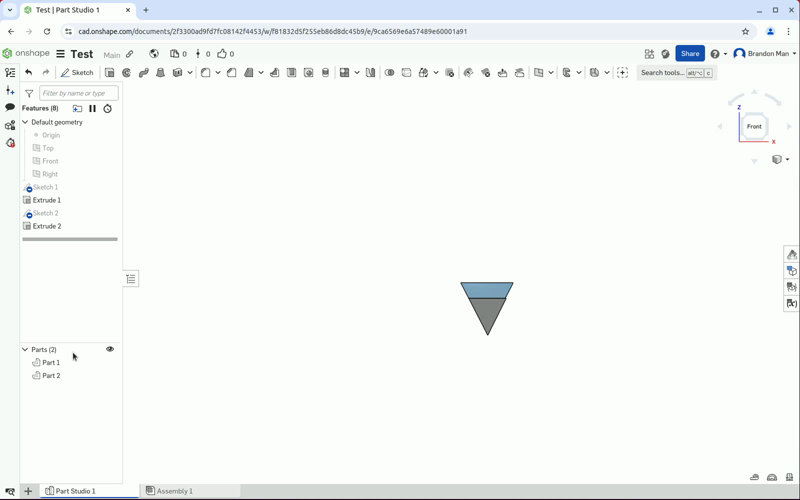
key(shift+p)
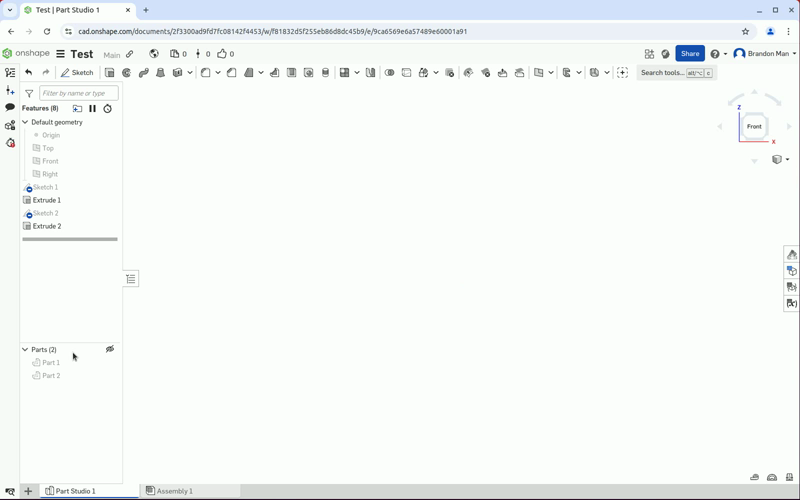
key(space)
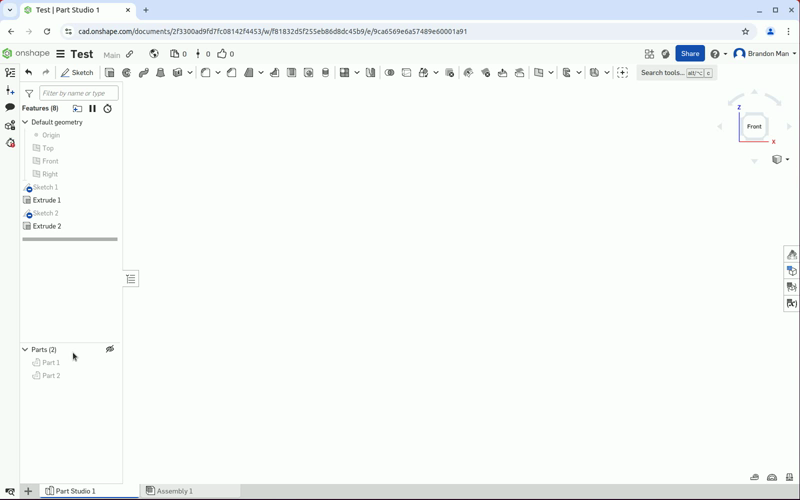
key_down(shift)
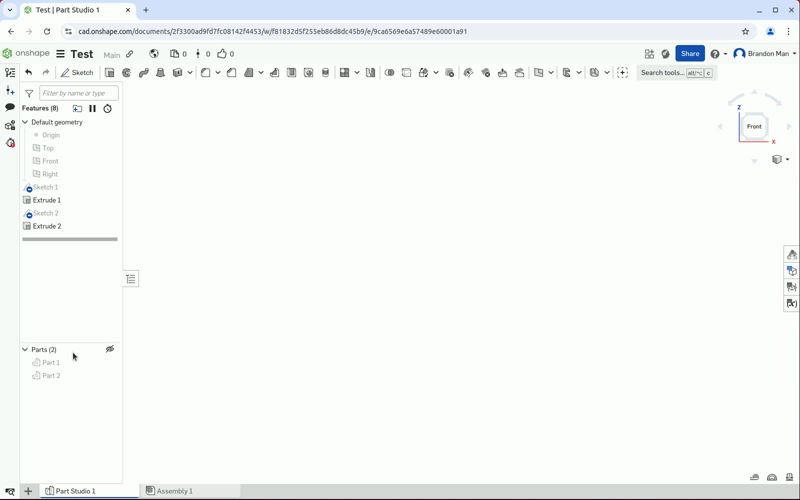
key(down)
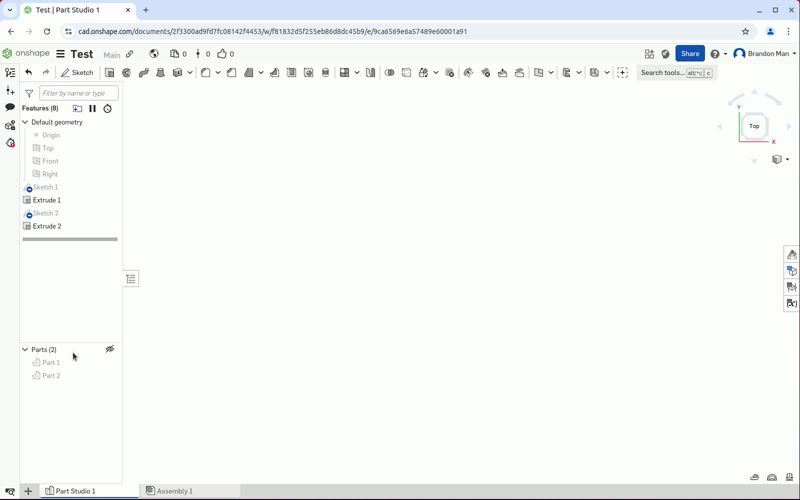
key_up(shift)
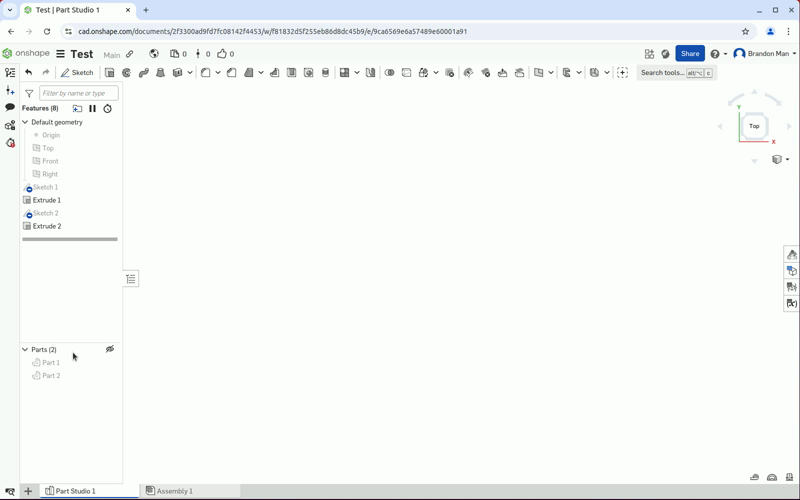
mouse_move(73, 352)
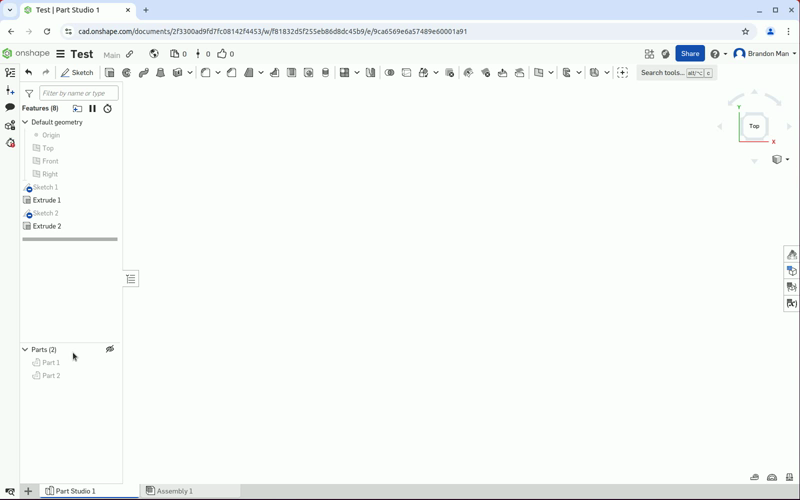
key(shift+y)
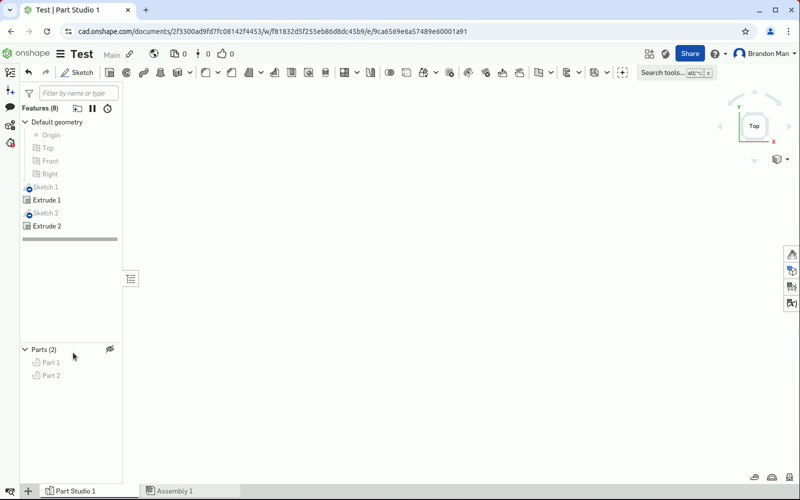
key(shift+s)
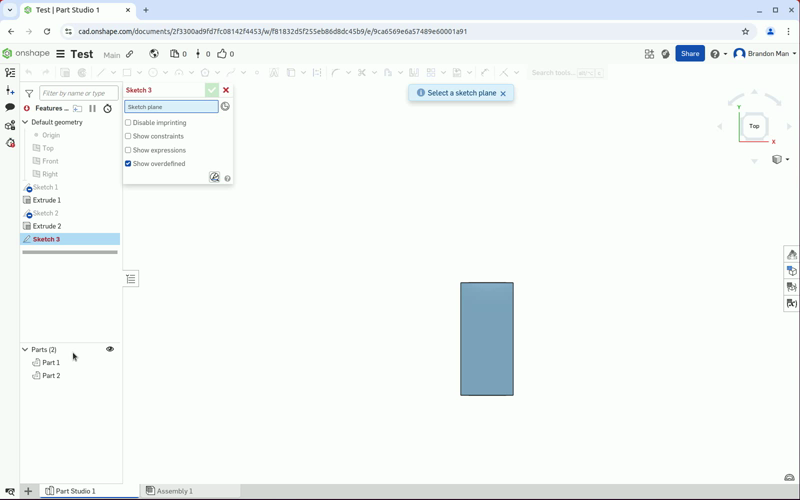
mouse_move(73, 150)
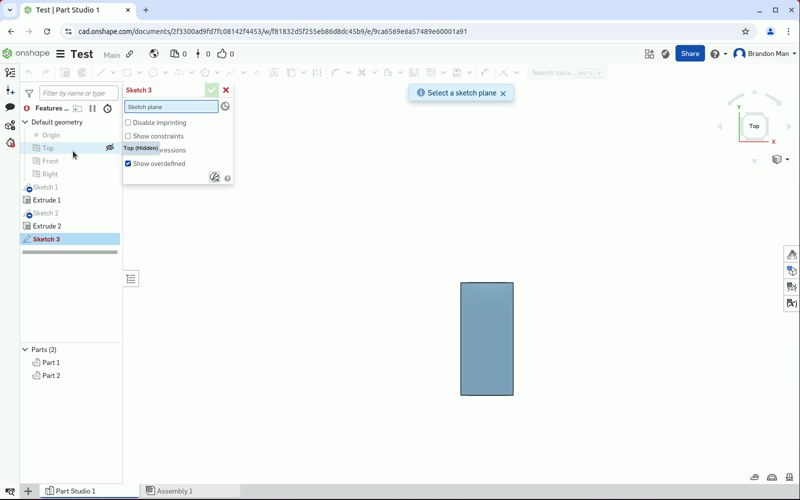
click(73, 150)
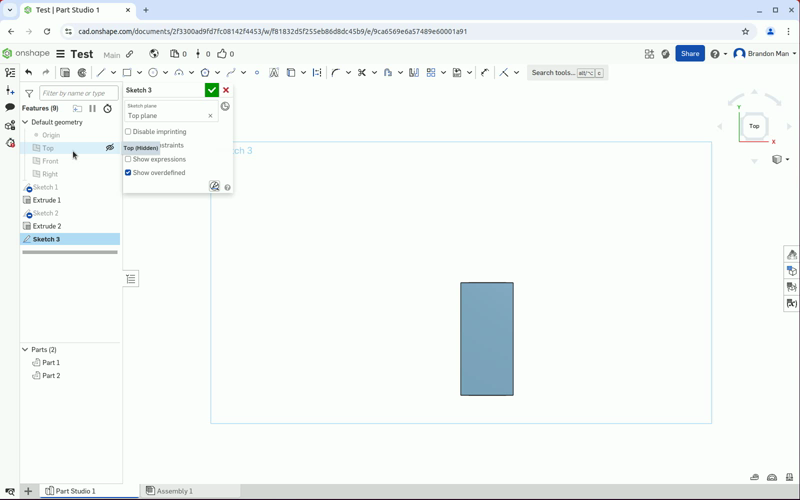
mouse_move(73, 352)
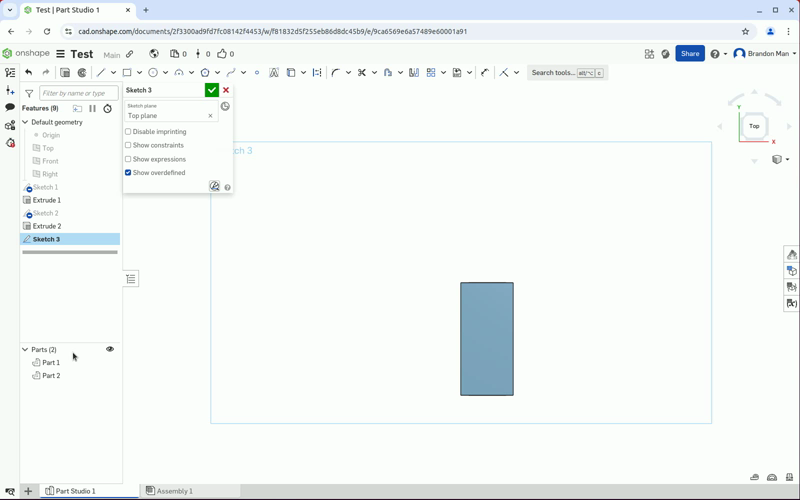
key(y)
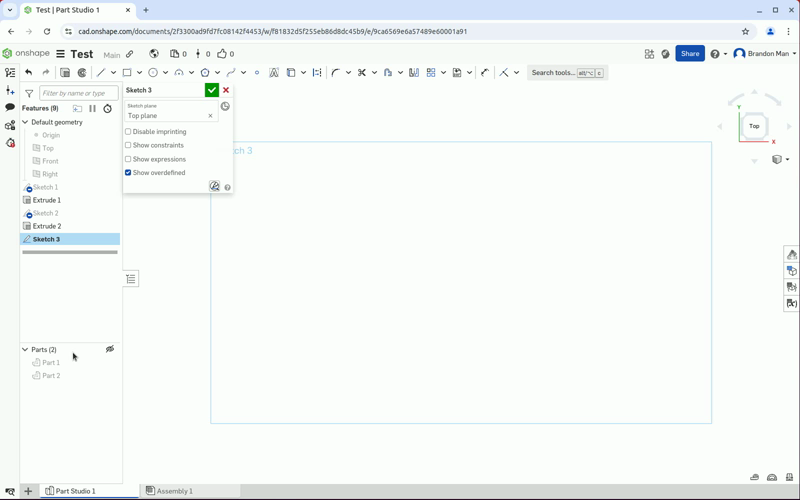
key(a)
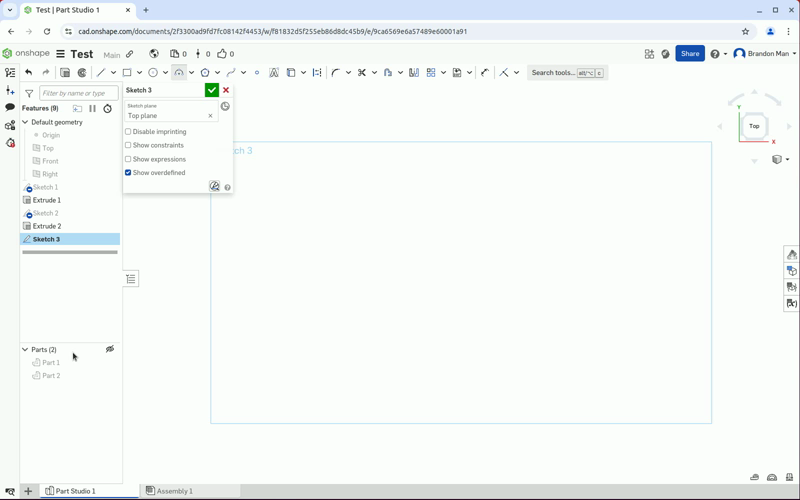
key_down(shift)
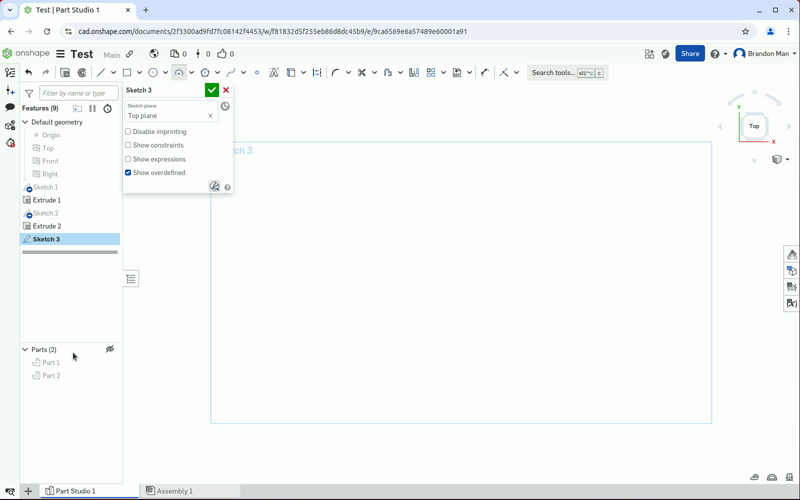
mouse_move(460, 308)
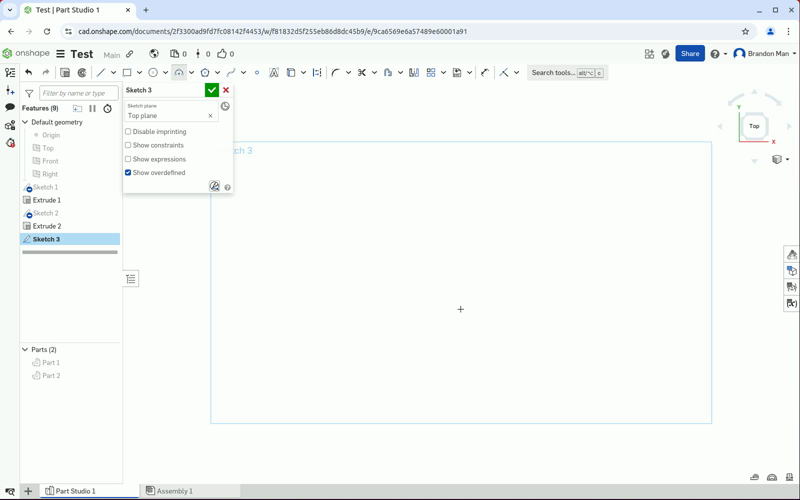
click(460, 308)
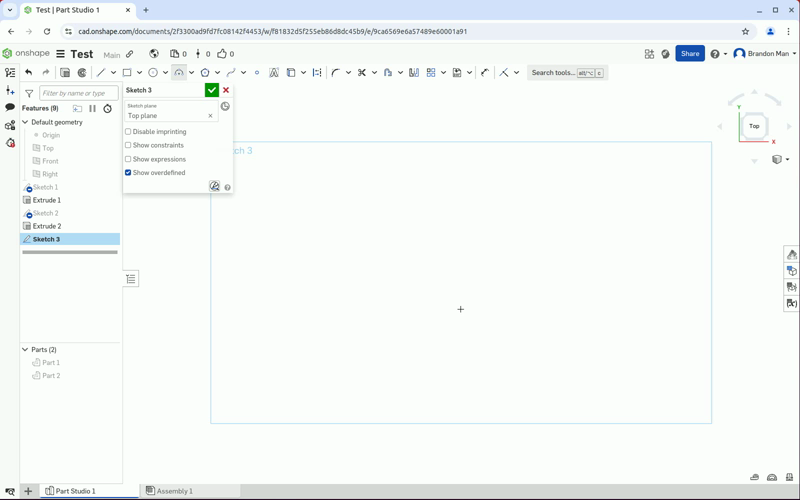
key_up(shift)
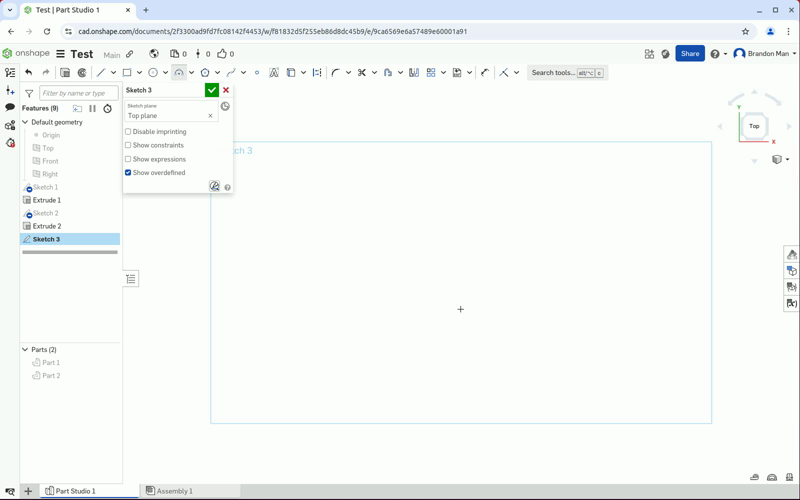
key_down(shift)
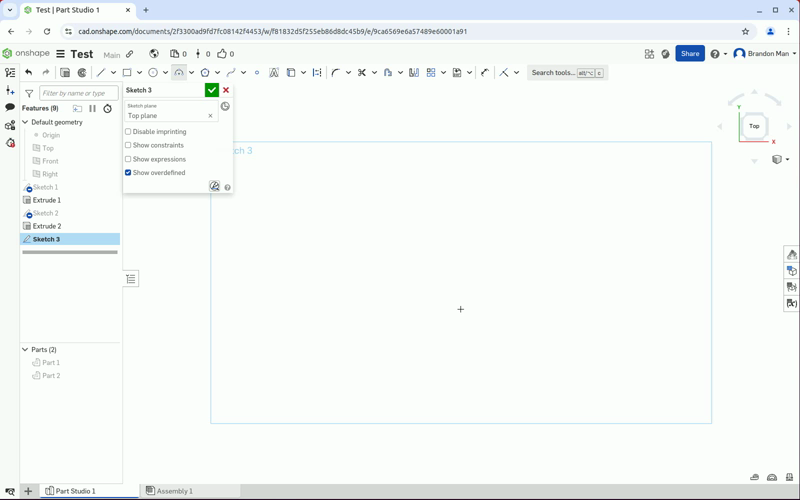
mouse_move(513, 308)
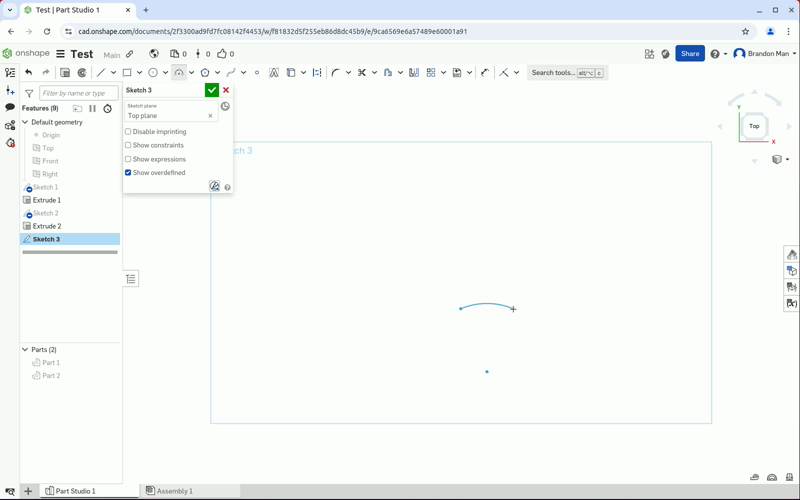
click(513, 308)
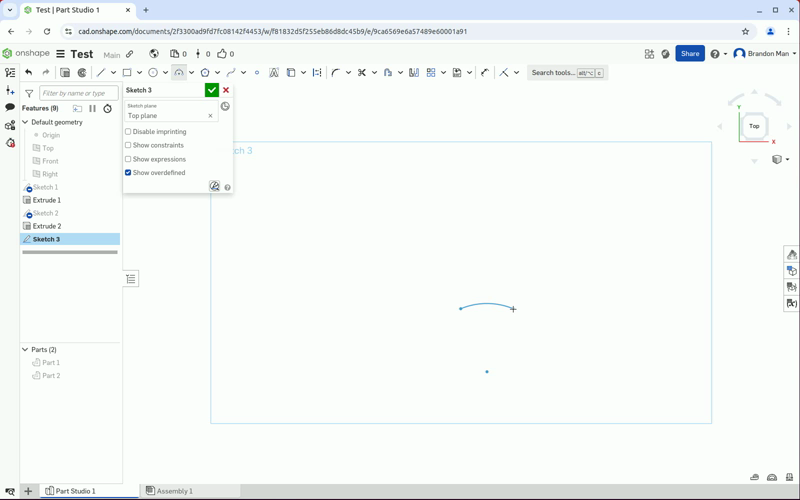
mouse_move(486, 309)
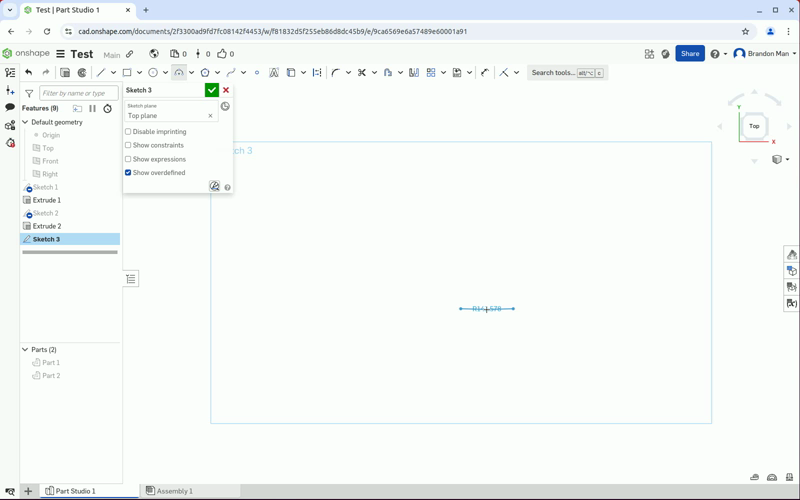
click(486, 309)
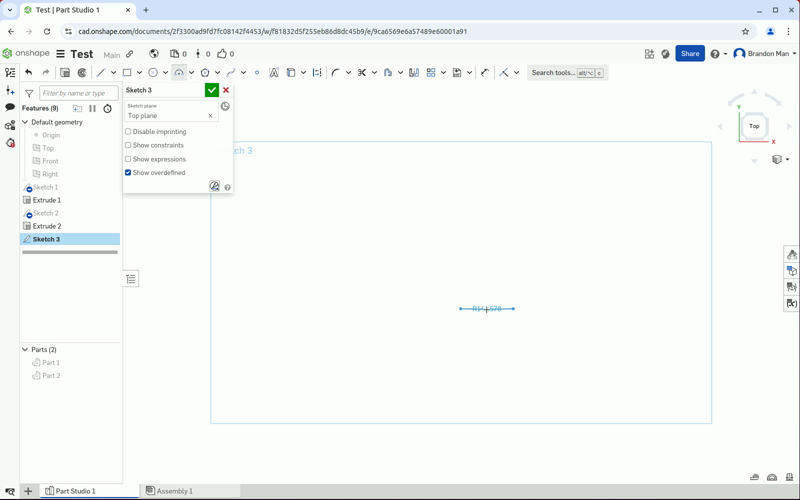
key_up(shift)
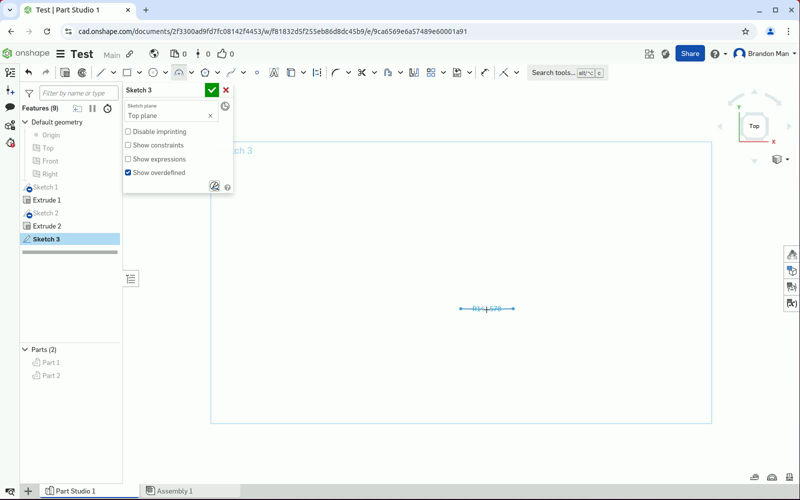
key(esc)
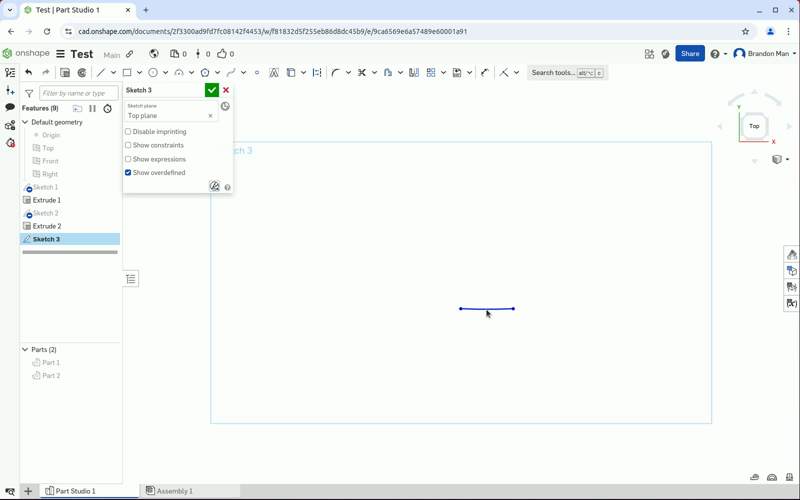
key(l)
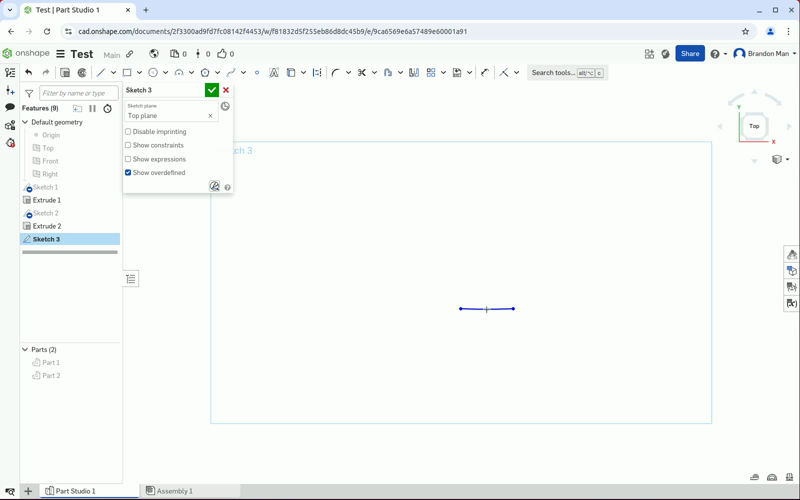
mouse_move(513, 308)
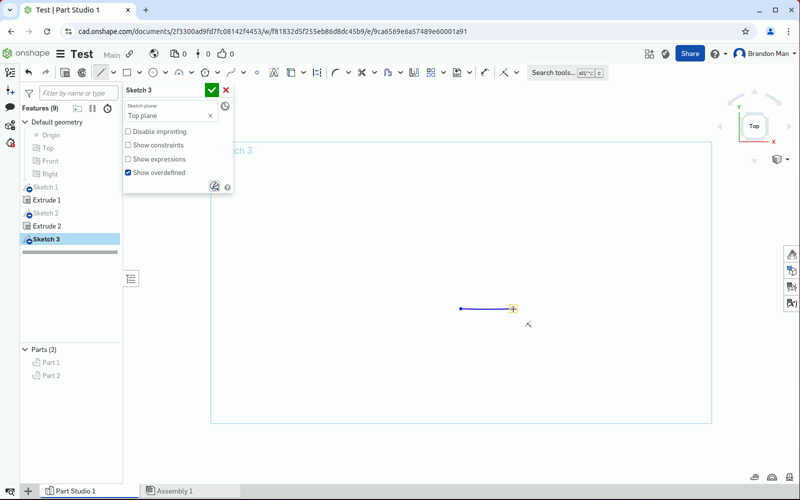
click(513, 308)
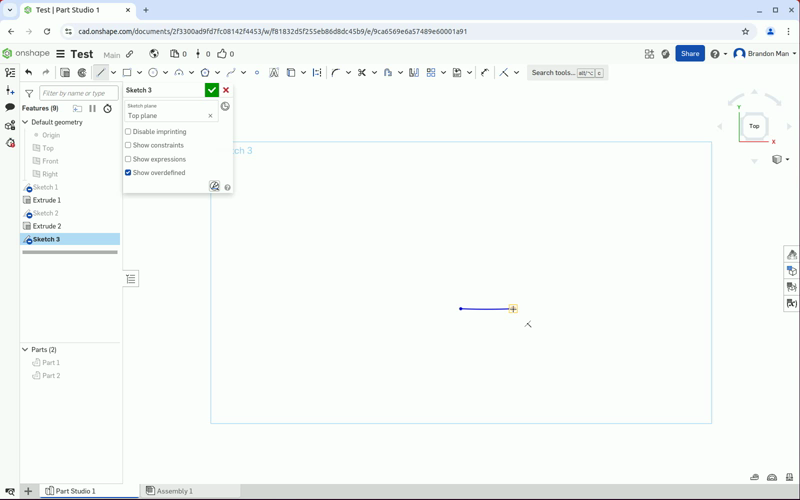
key_down(shift)
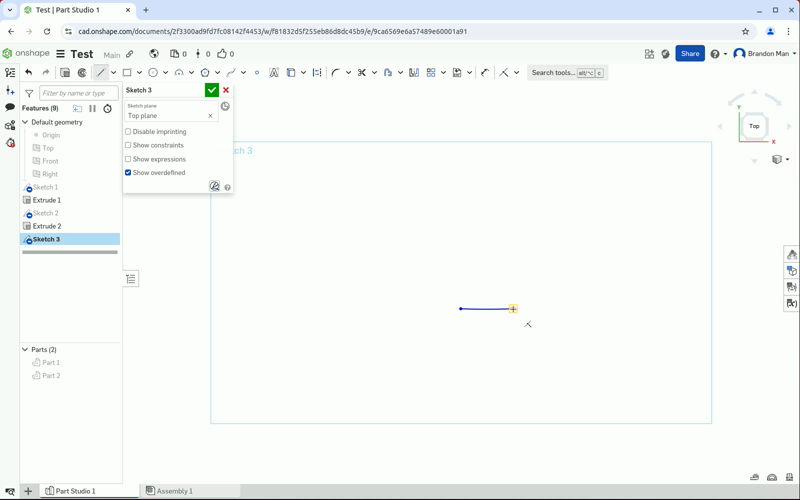
mouse_move(543, 308)
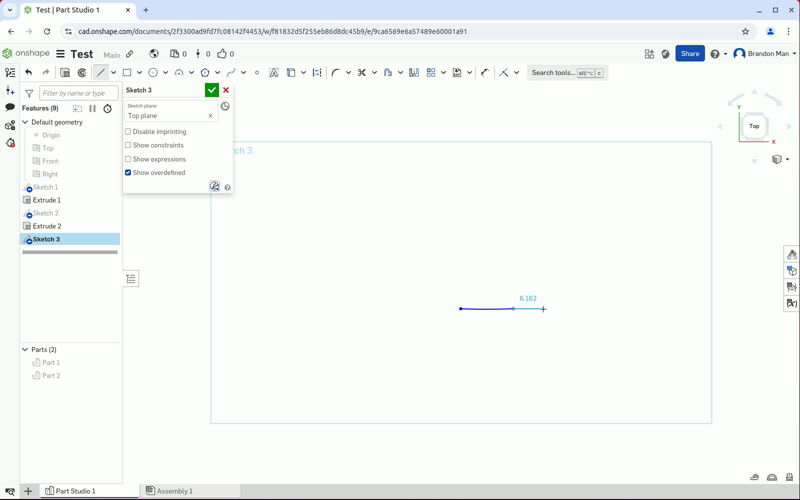
mouse_move(513, 291)
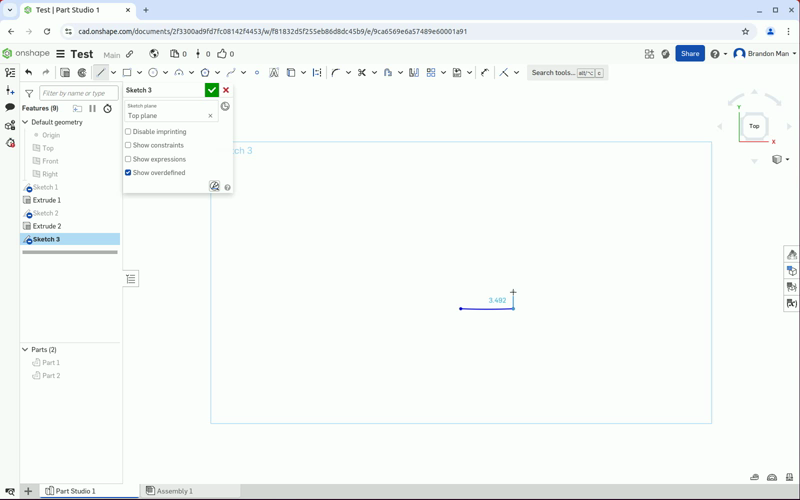
click(513, 291)
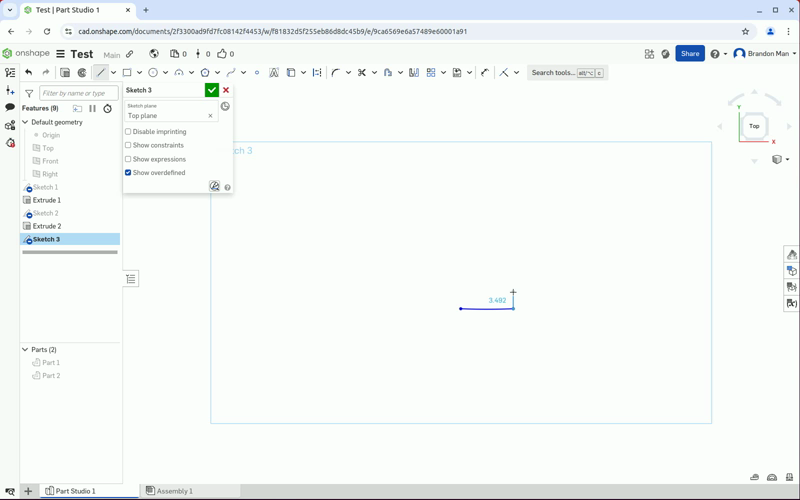
key_up(shift)
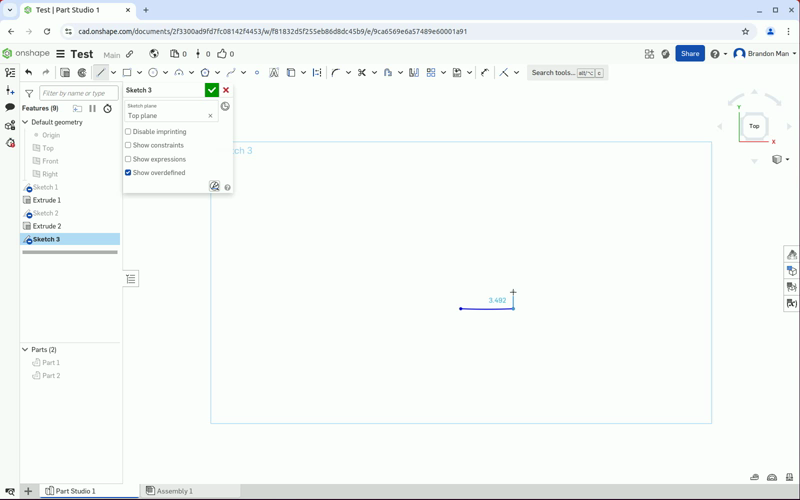
key(esc)
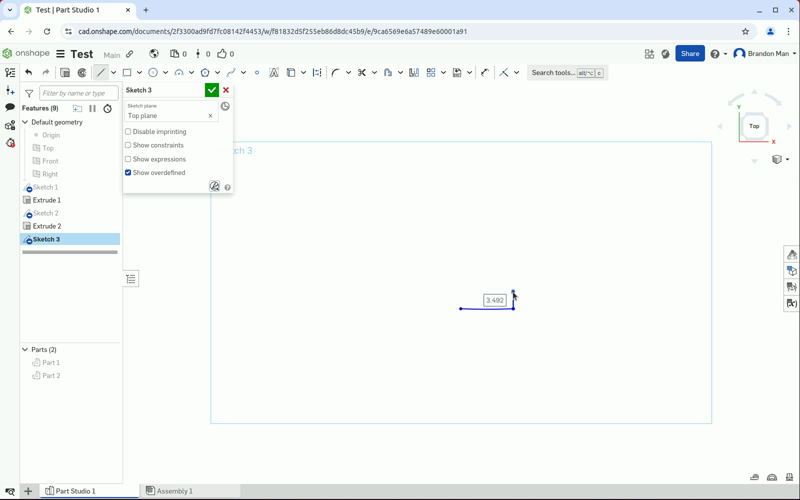
key(a)
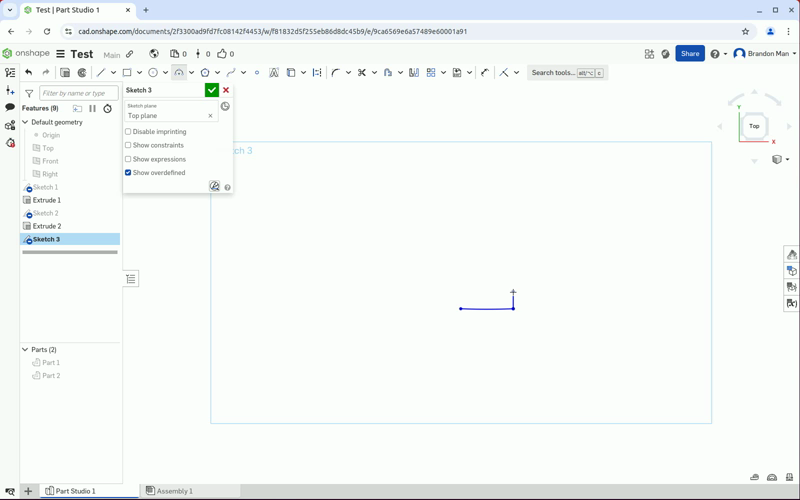
mouse_move(513, 291)
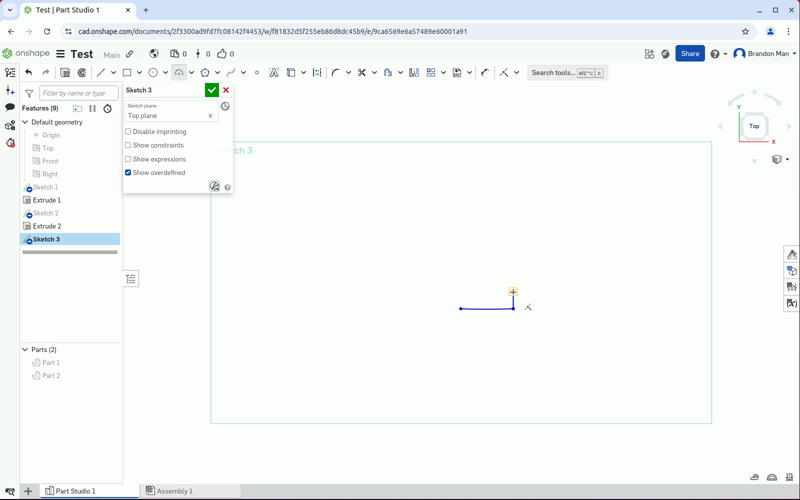
click(513, 291)
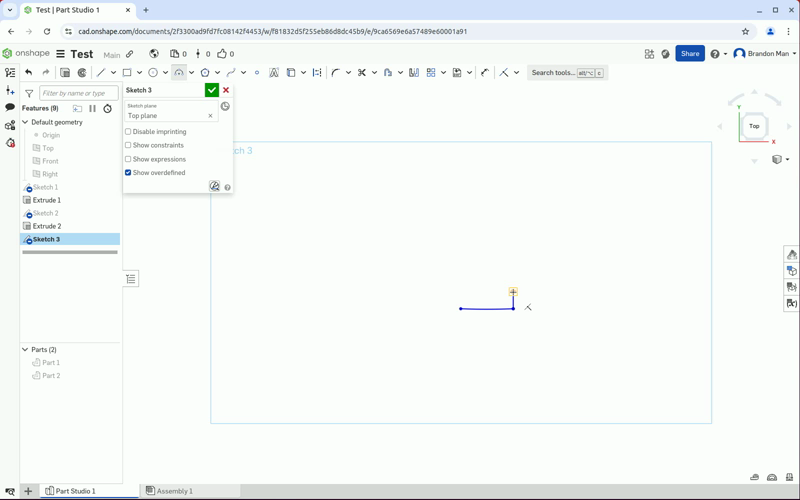
key_down(shift)
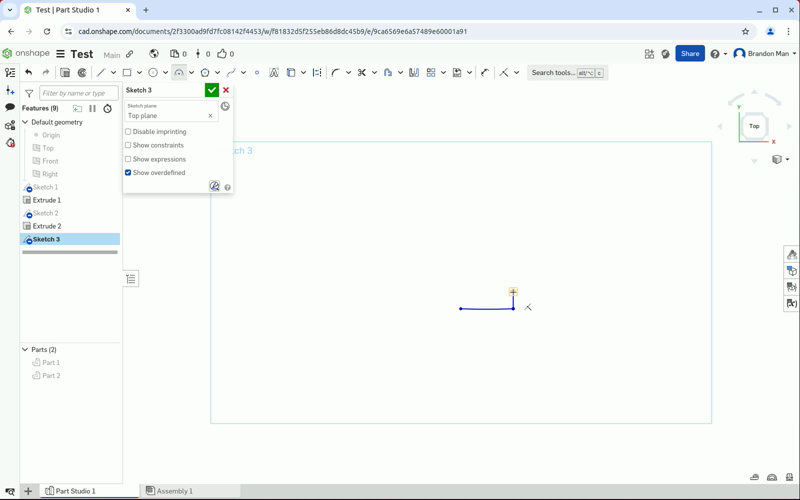
mouse_move(460, 291)
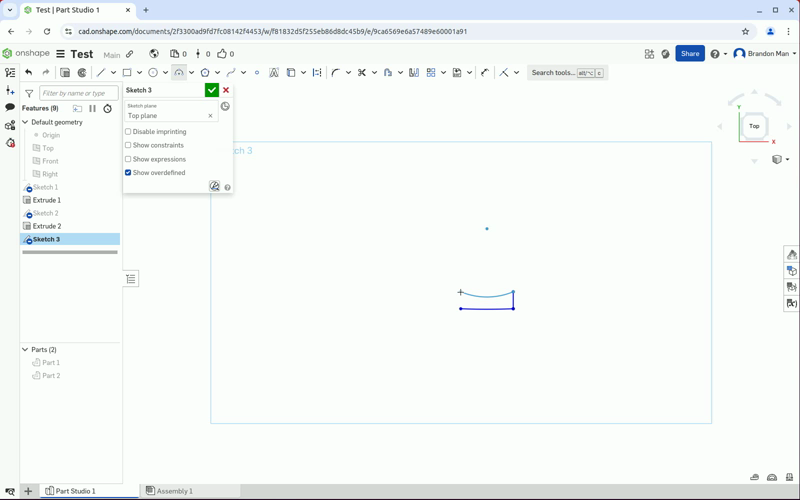
click(460, 291)
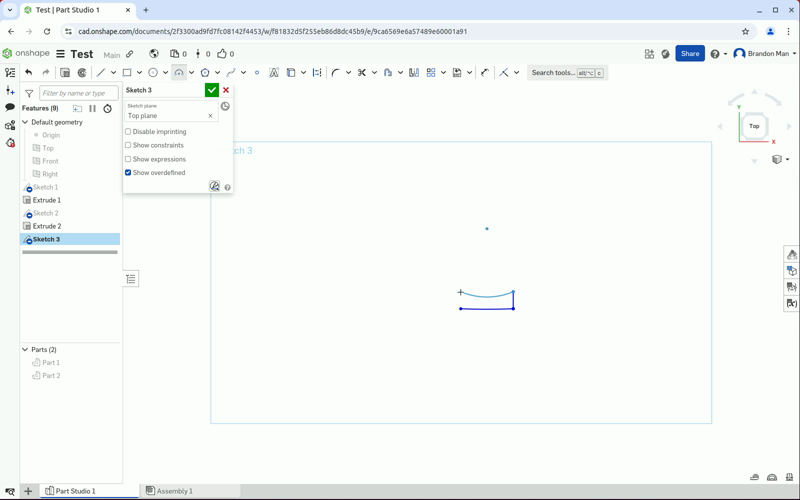
mouse_move(486, 292)
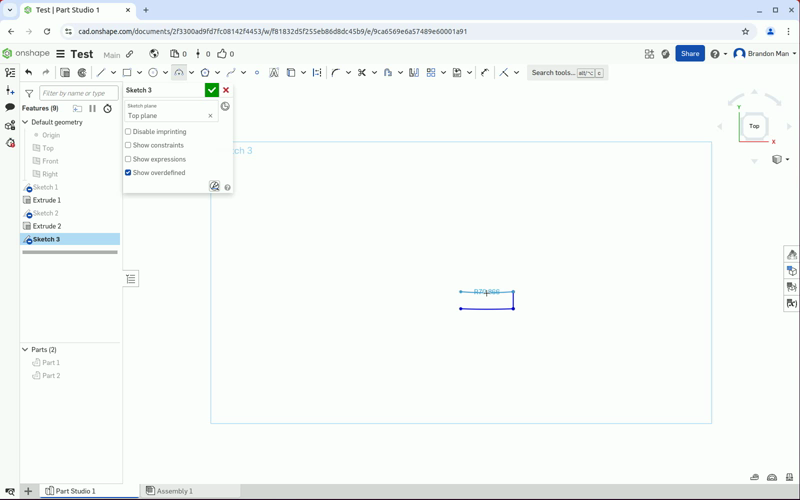
click(486, 292)
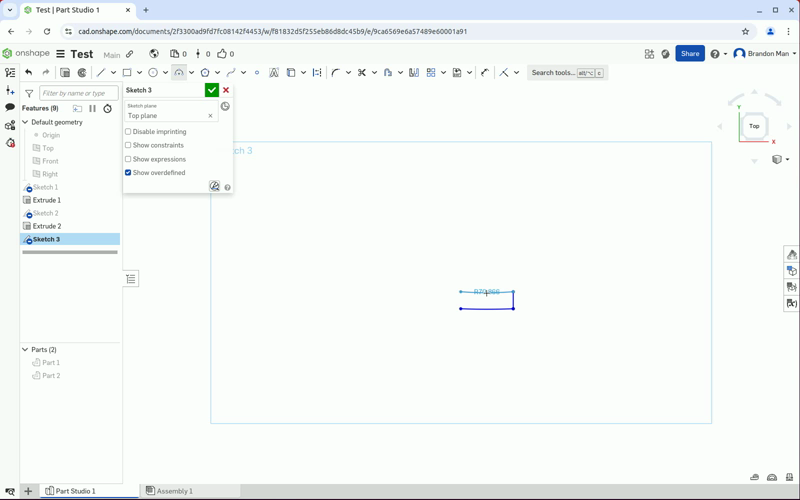
key_up(shift)
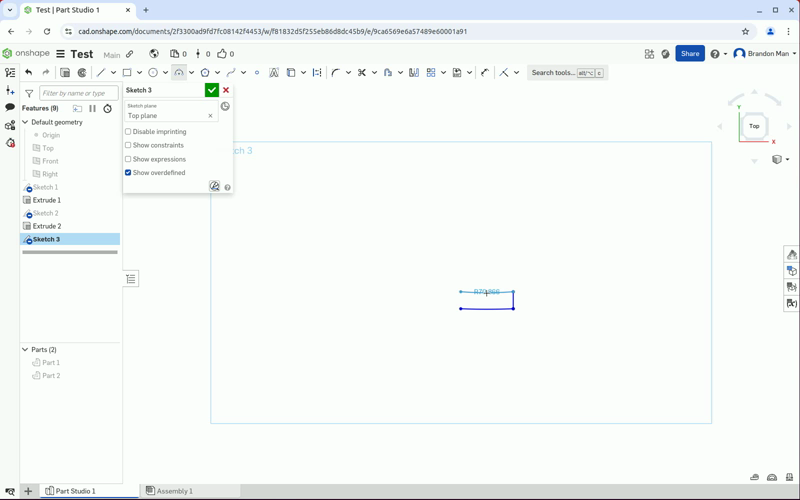
key(esc)
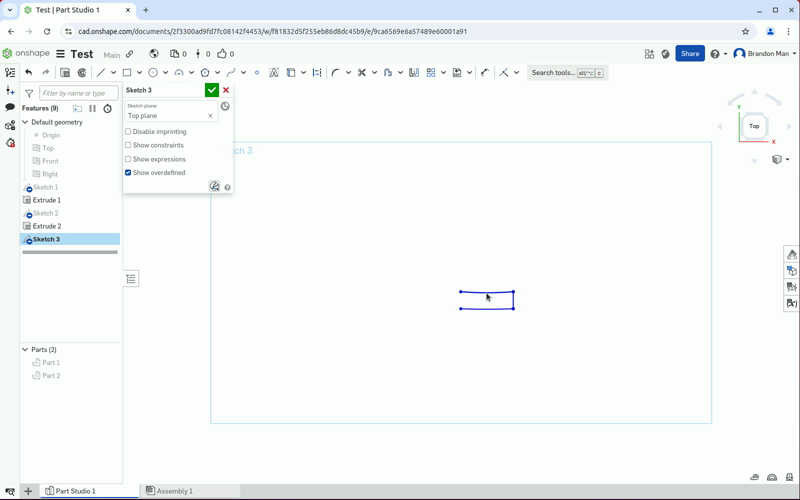
key(l)
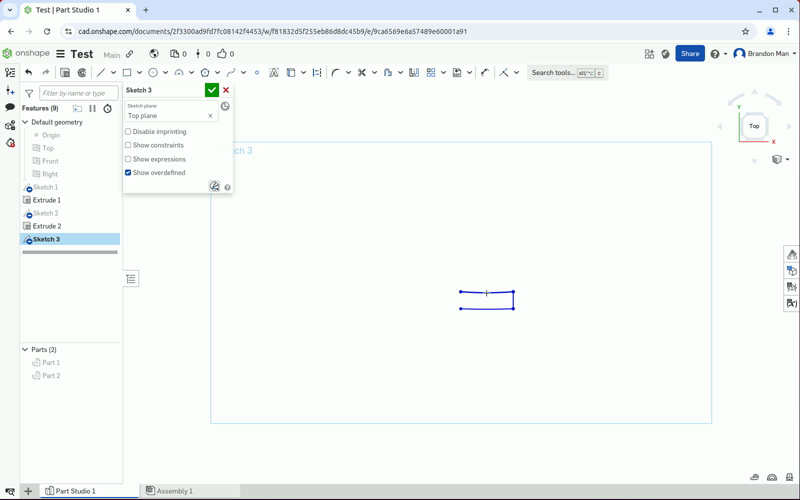
mouse_move(460, 291)
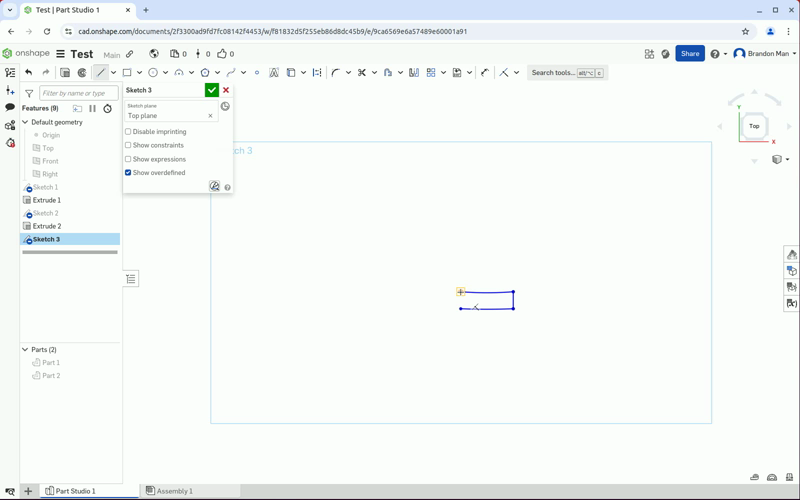
click(460, 291)
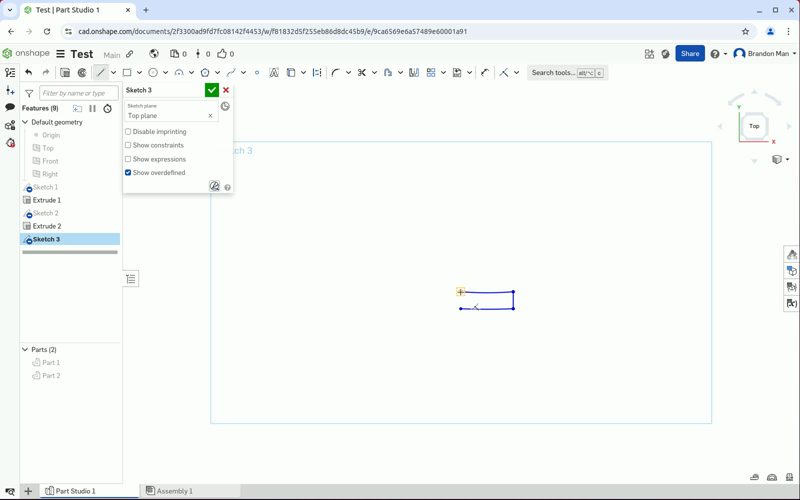
mouse_move(490, 291)
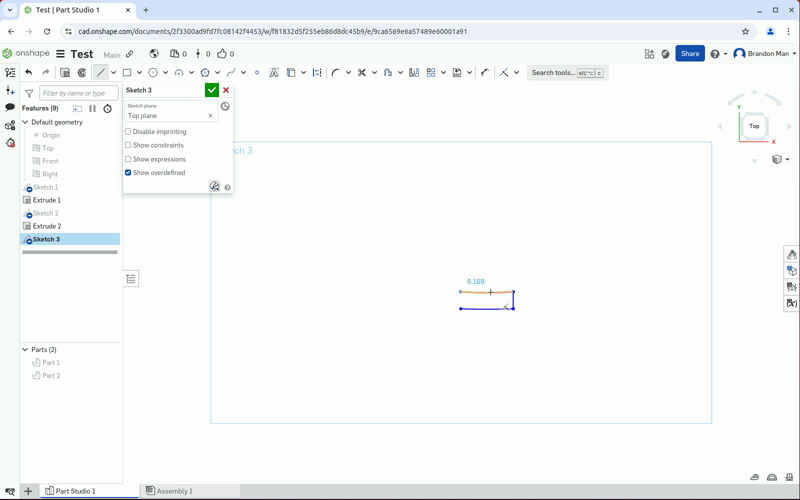
key_down(shift)
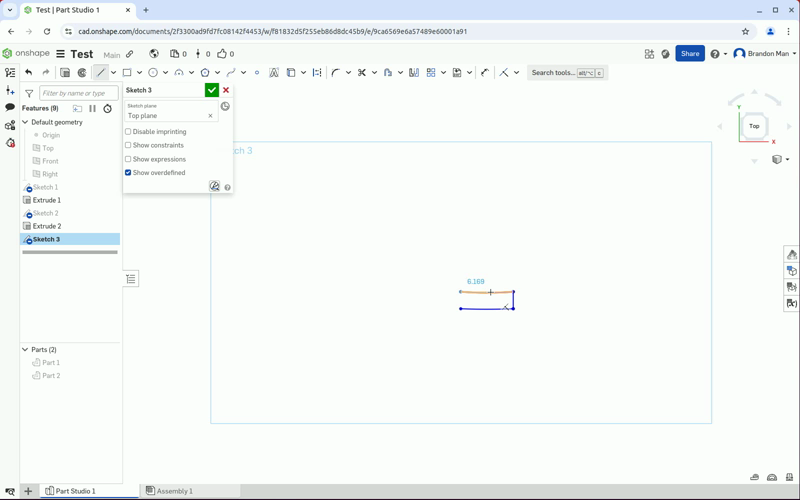
mouse_move(460, 308)
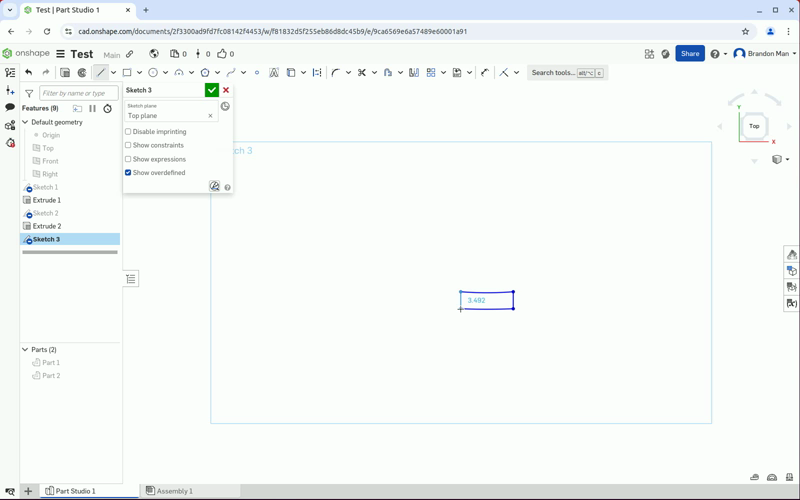
key_up(shift)
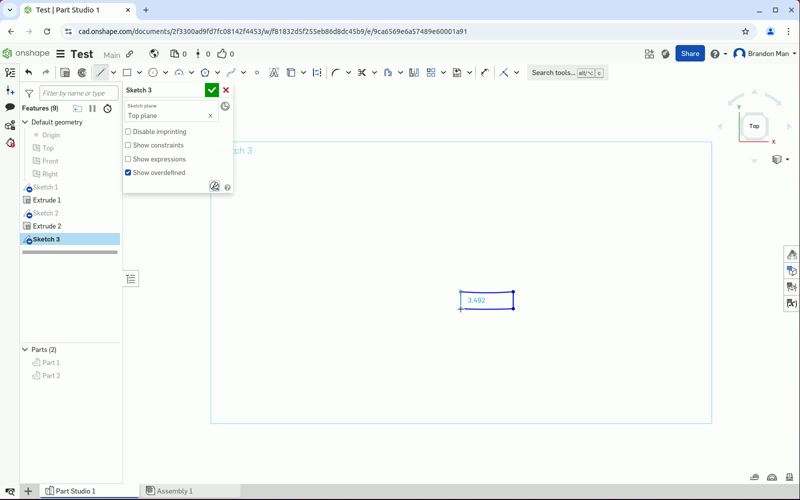
click(460, 308)
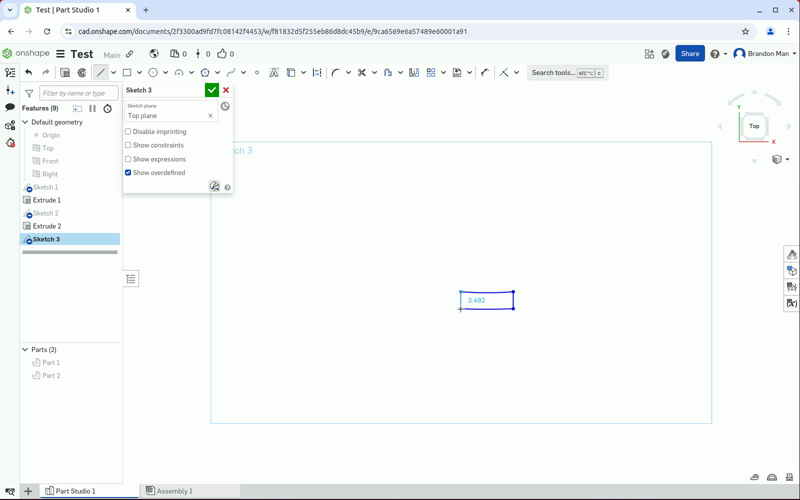
key(esc)
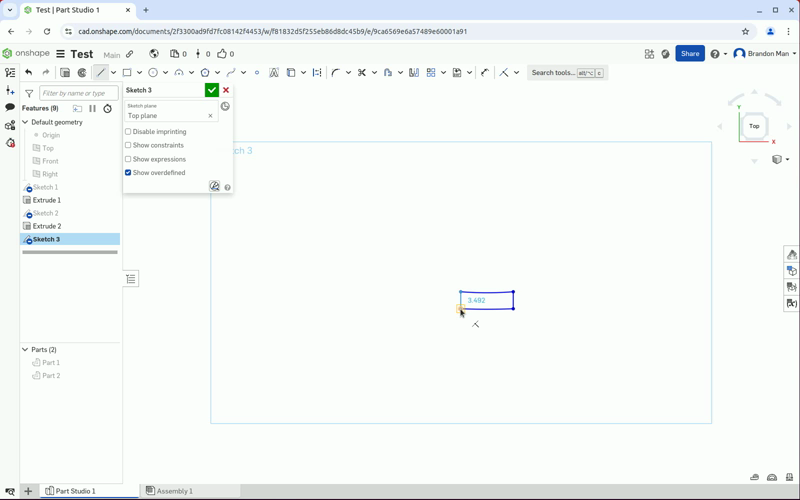
mouse_move(502, 297)
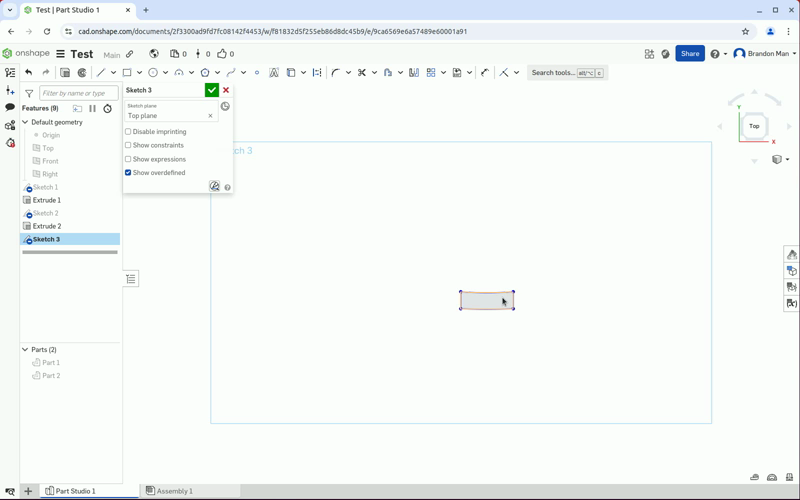
scroll(6)
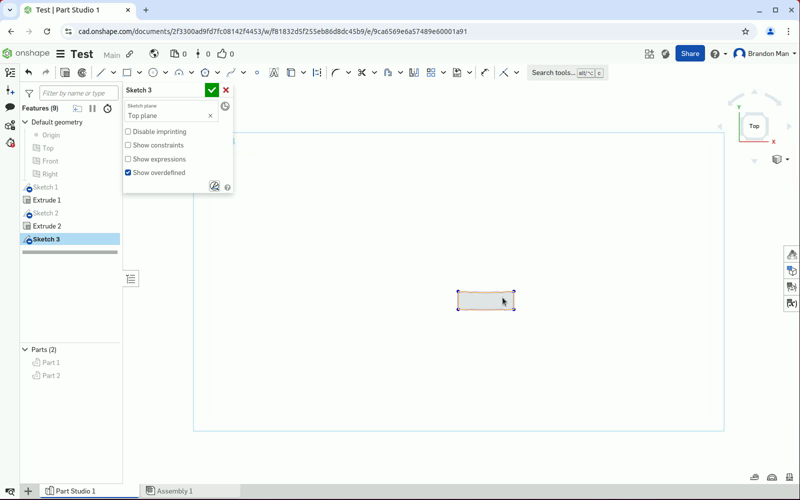
scroll(6)
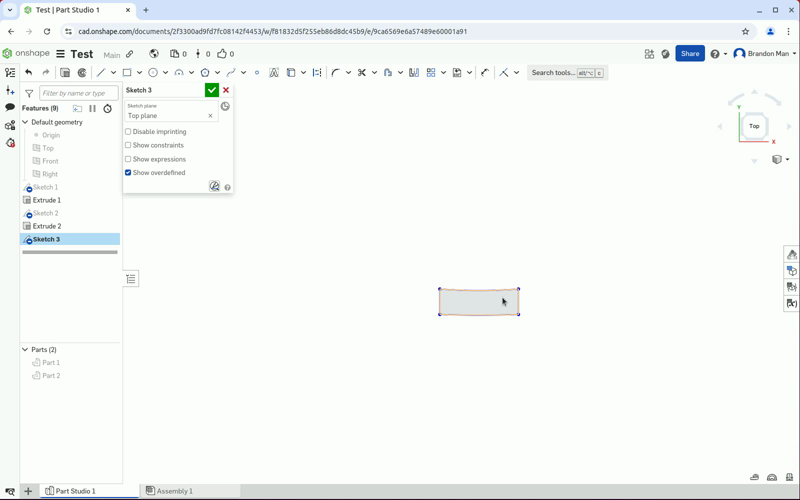
scroll(6)
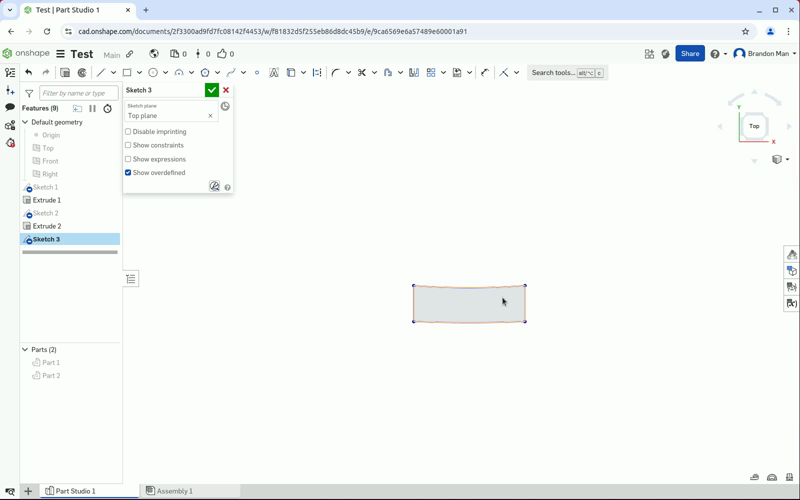
scroll(6)
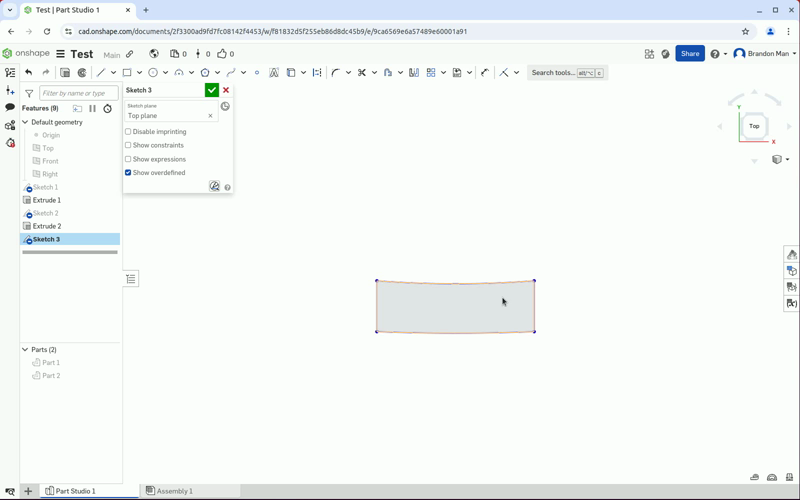
scroll(6)
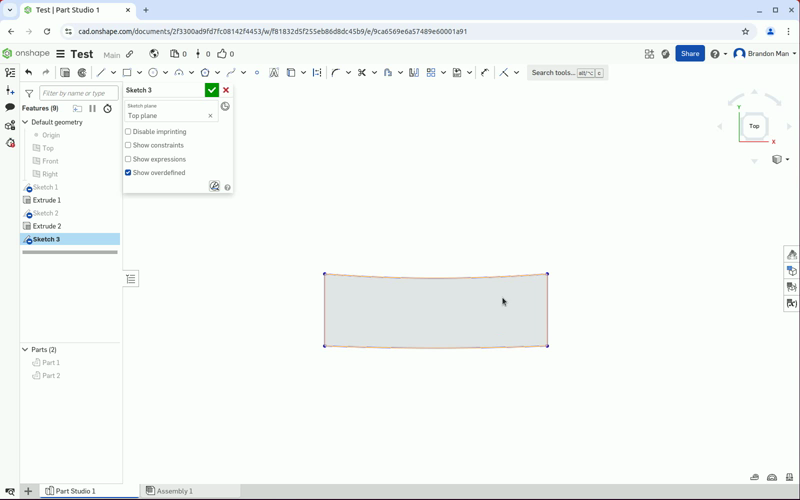
scroll(6)
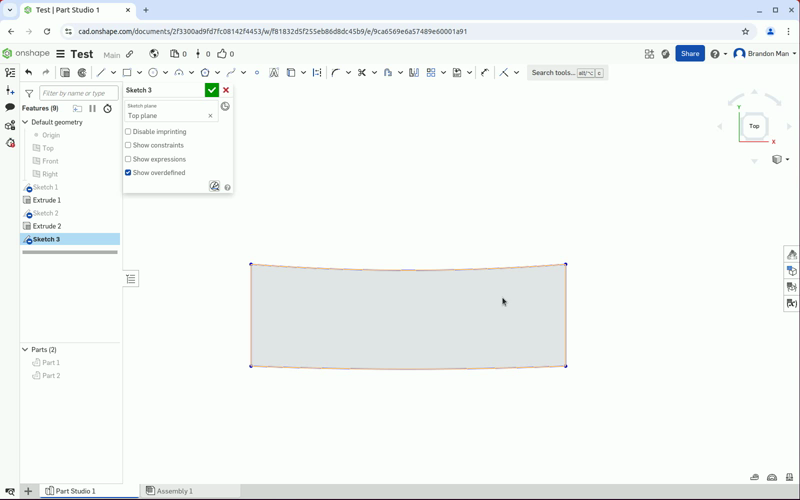
scroll(6)
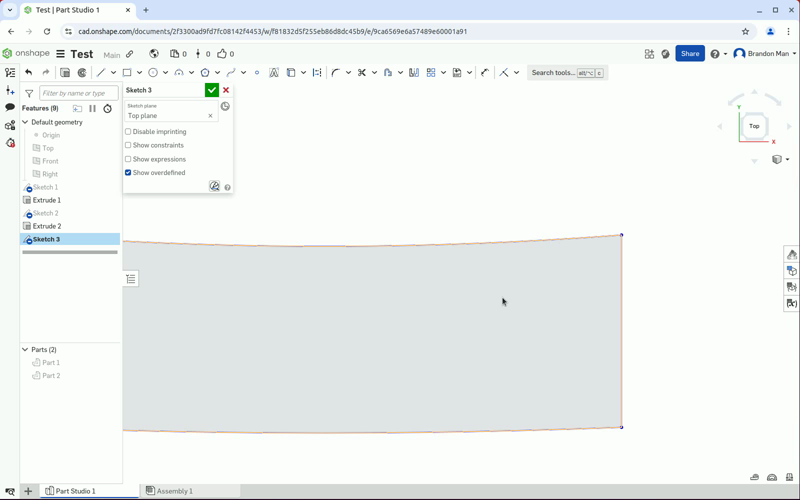
click(502, 297)
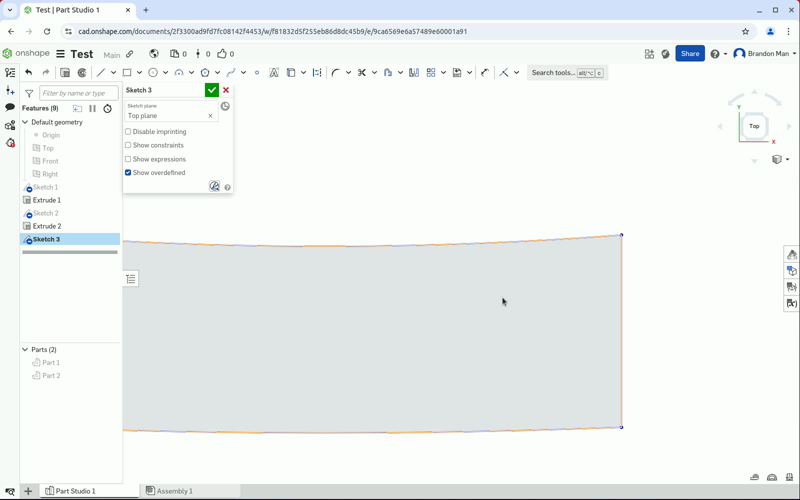
scroll(-6)
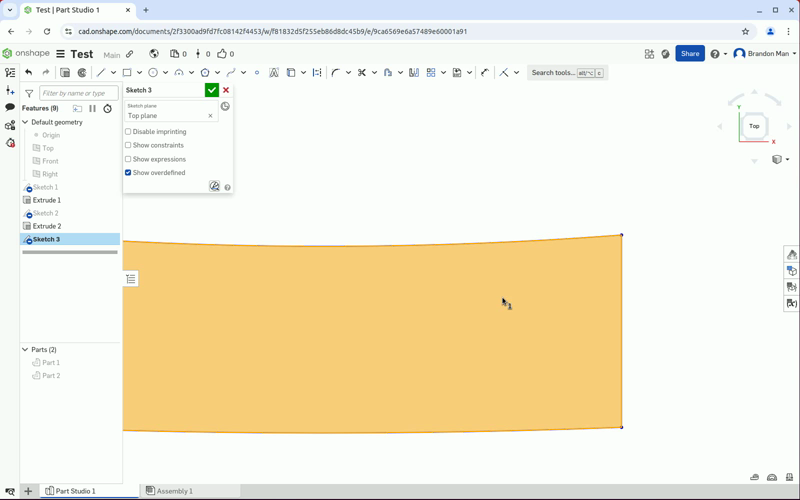
scroll(-6)
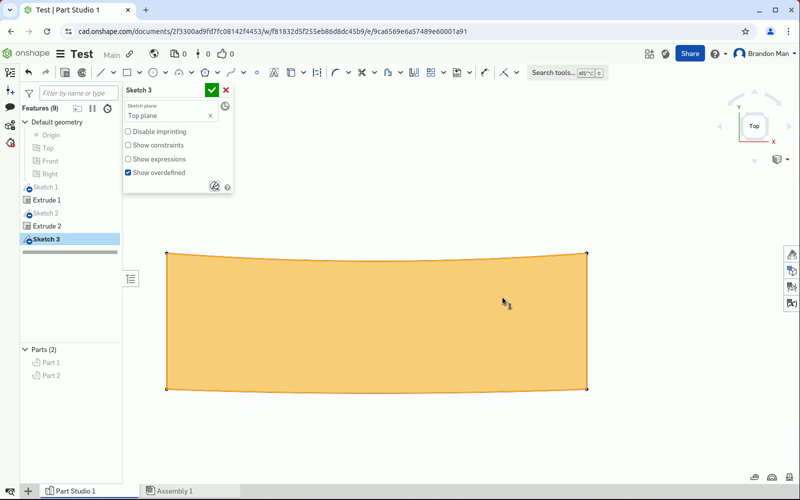
scroll(-6)
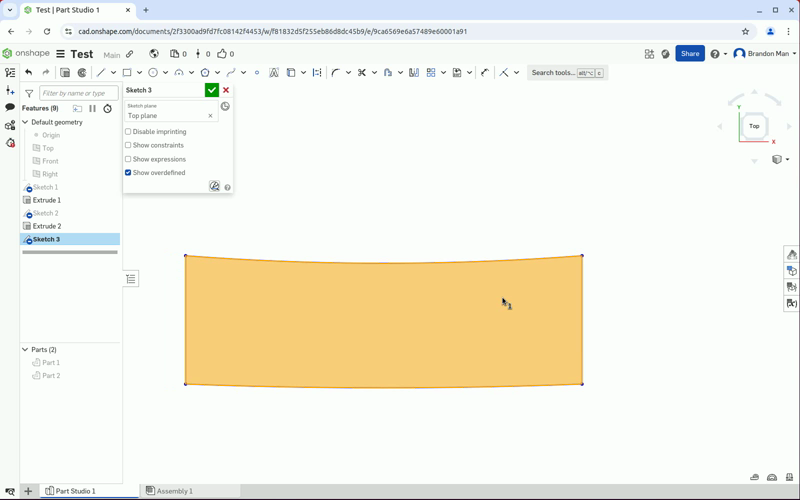
scroll(-6)
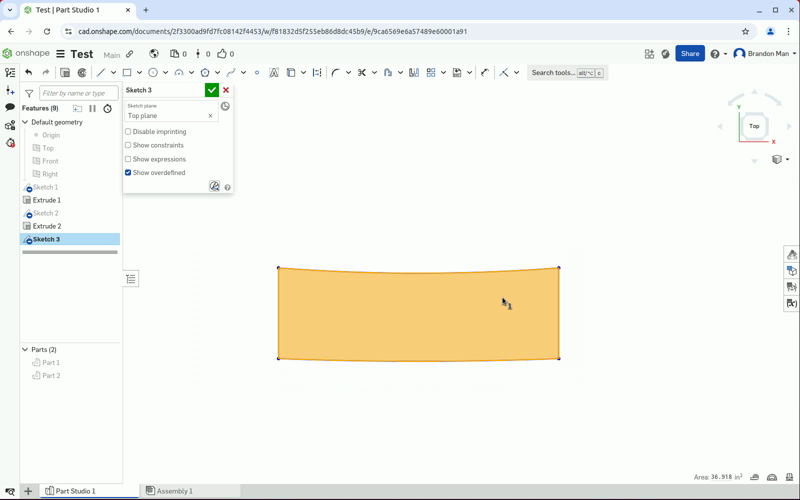
scroll(-6)
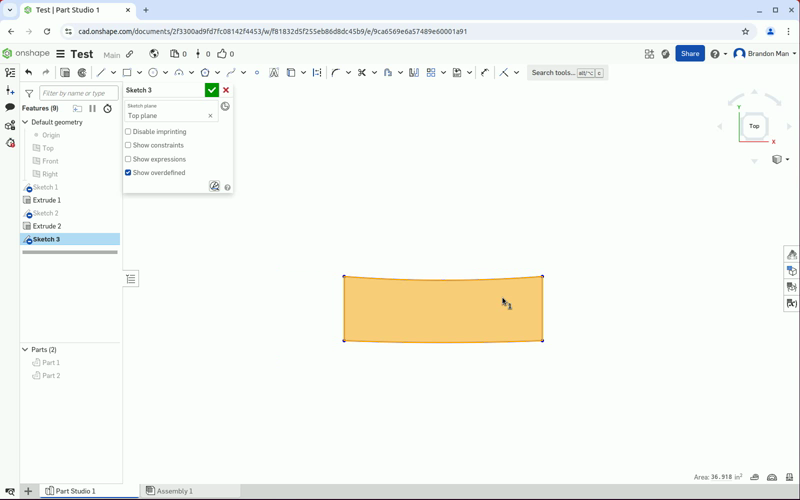
scroll(-6)
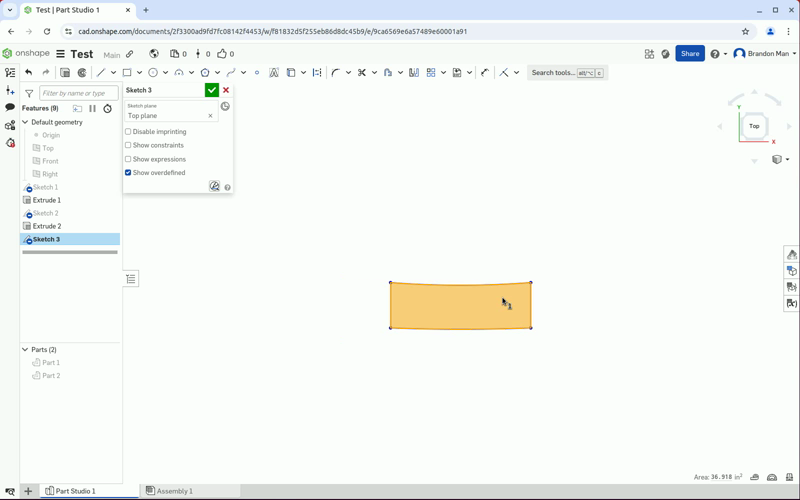
scroll(-6)
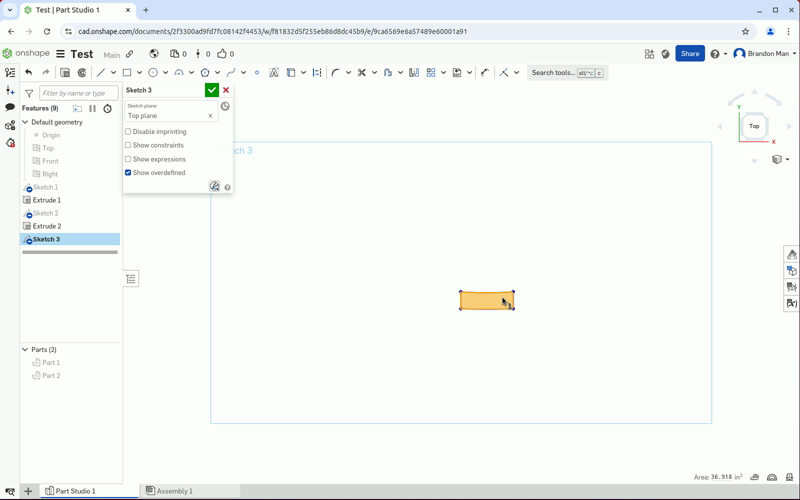
mouse_move(73, 352)
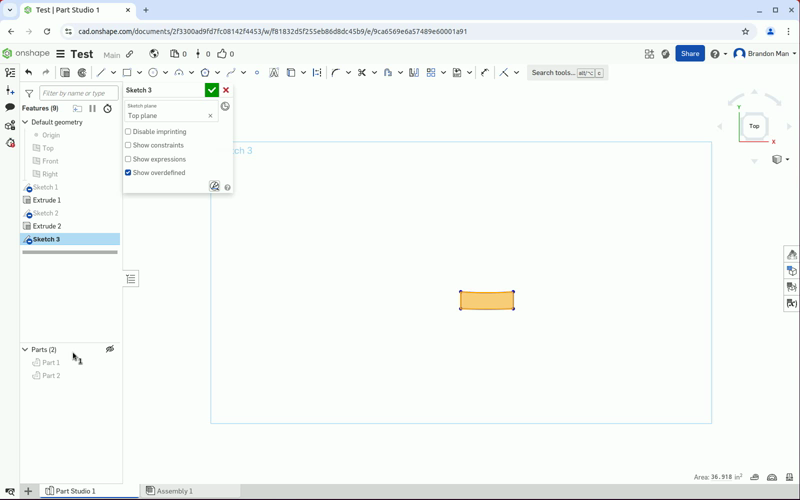
key(shift+y)
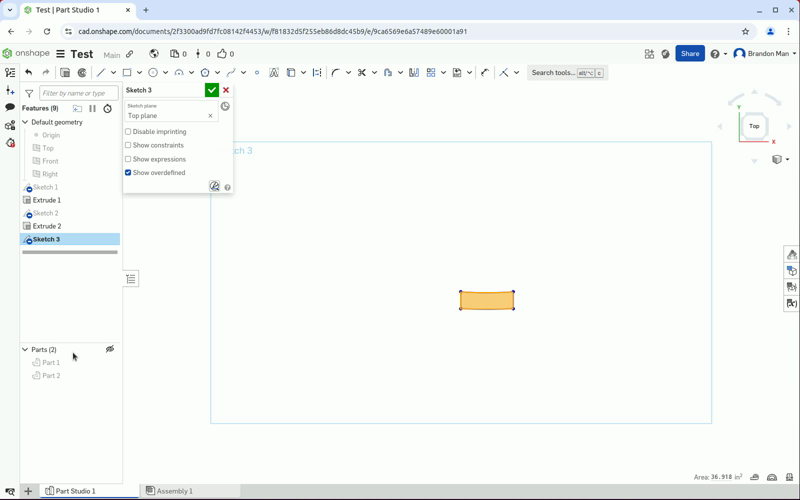
key(shift+e)
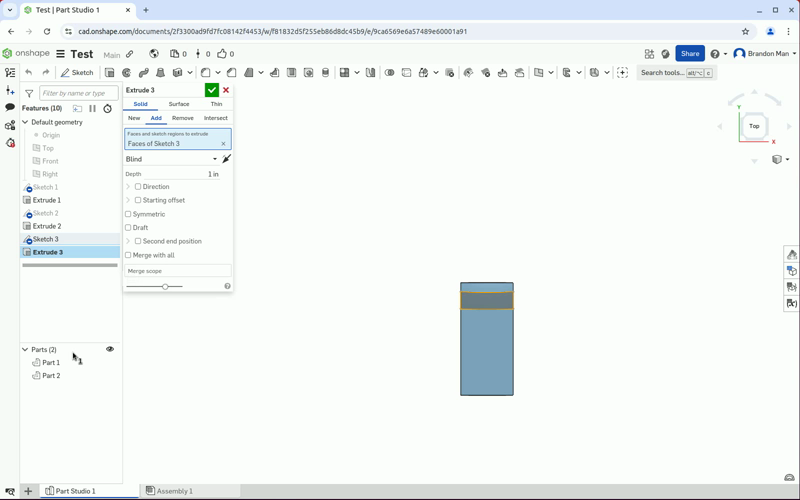
mouse_move(143, 106)
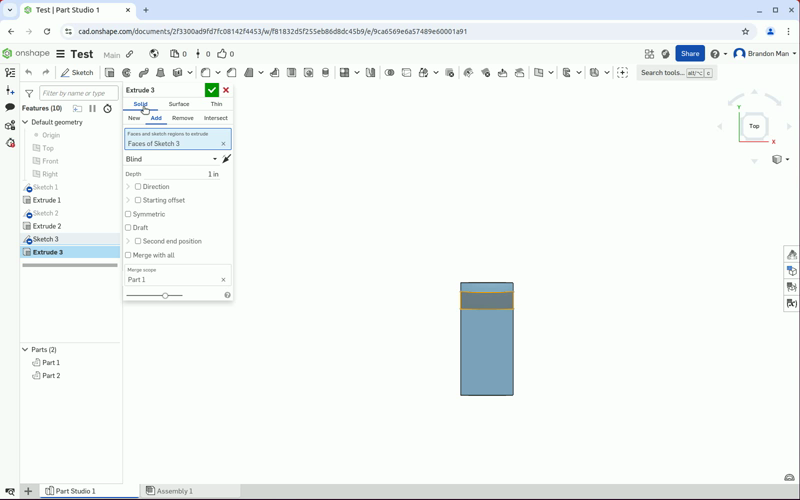
click(143, 106)
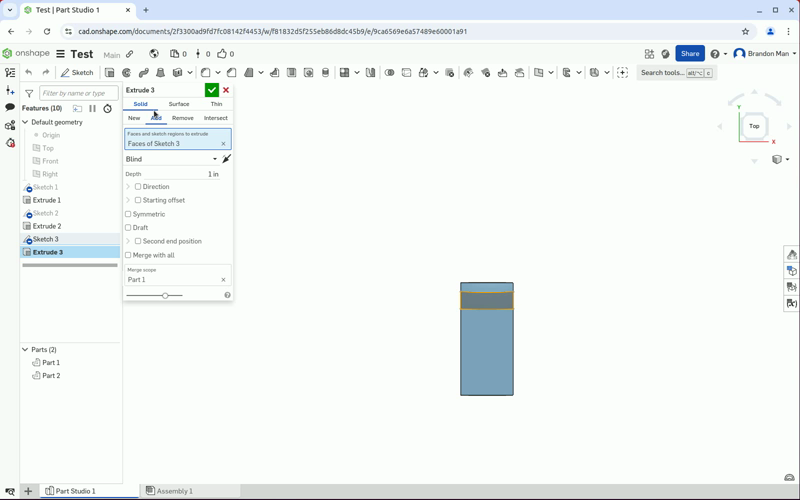
mouse_move(186, 120)
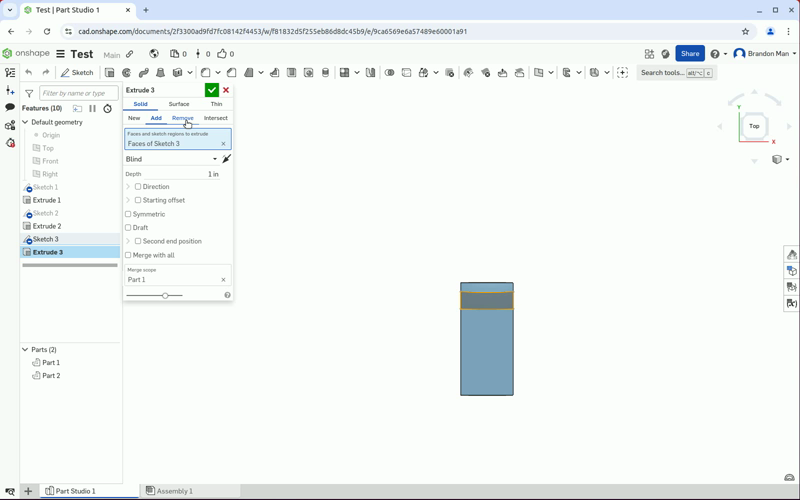
click(186, 120)
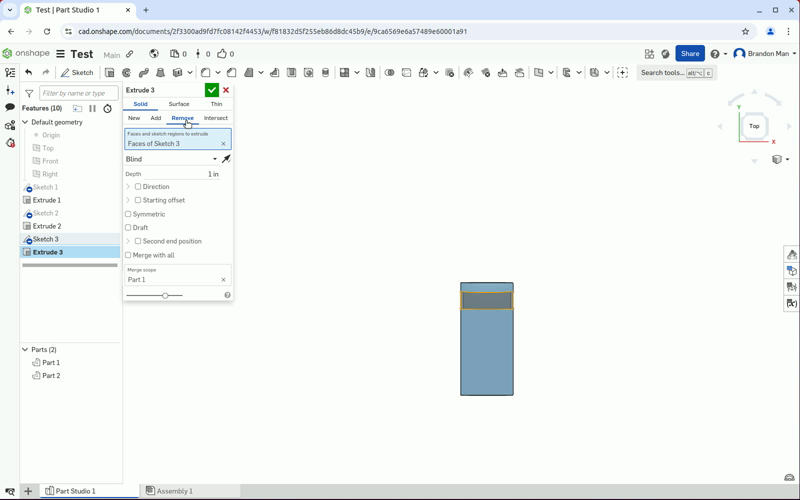
key(tab, 4)
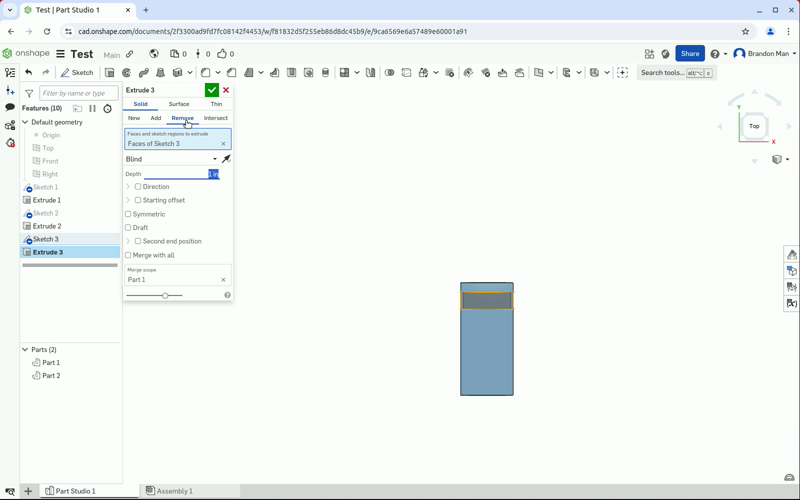
text(10.591)
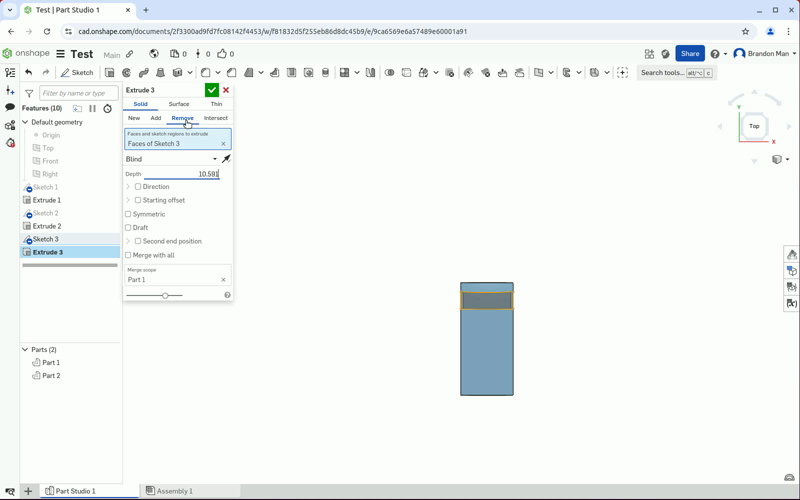
key(tab, 3)
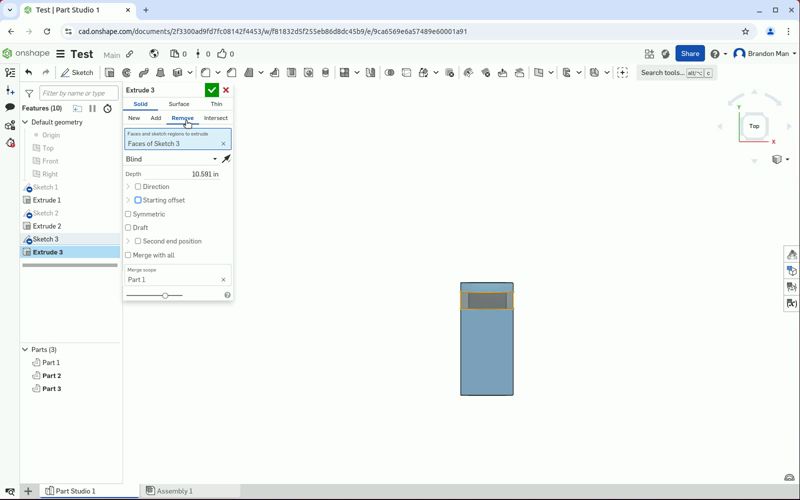
key(tab, 2)
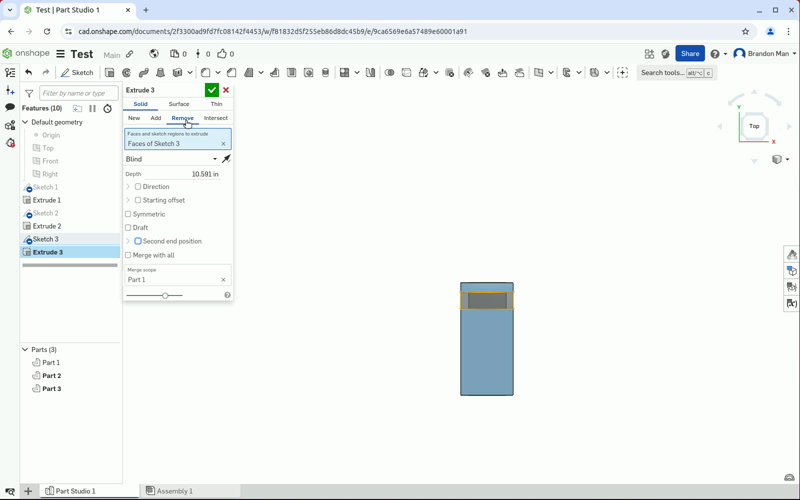
key(space)
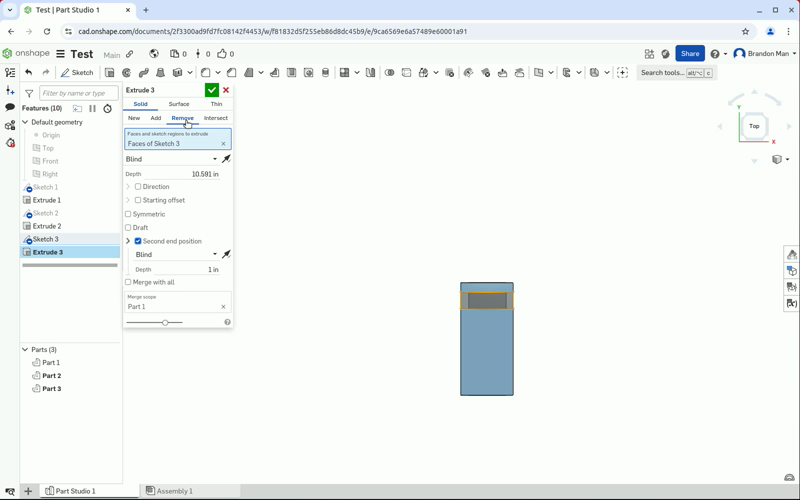
key(tab, 3)
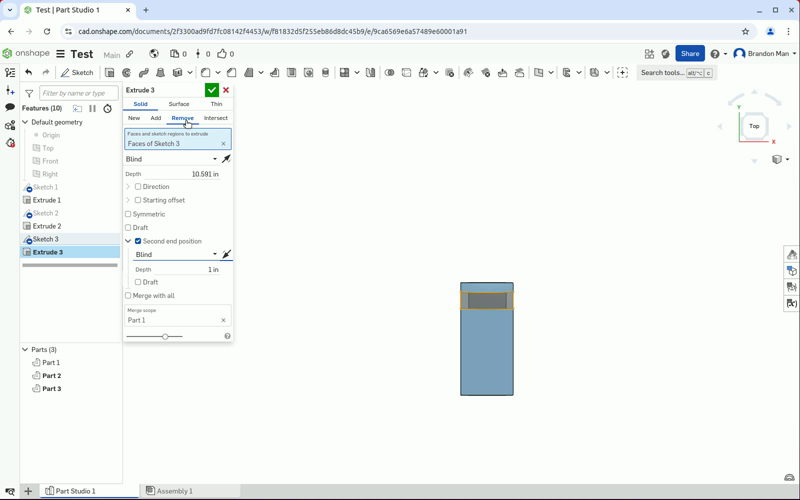
text(3.129)
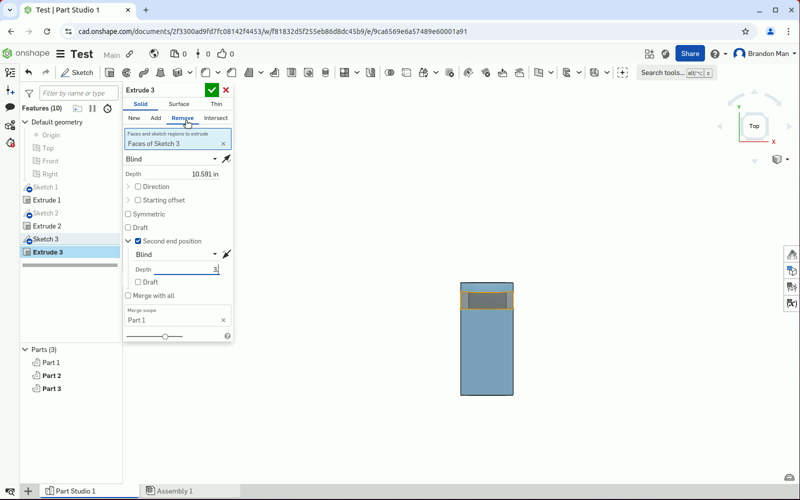
key(tab, 2)
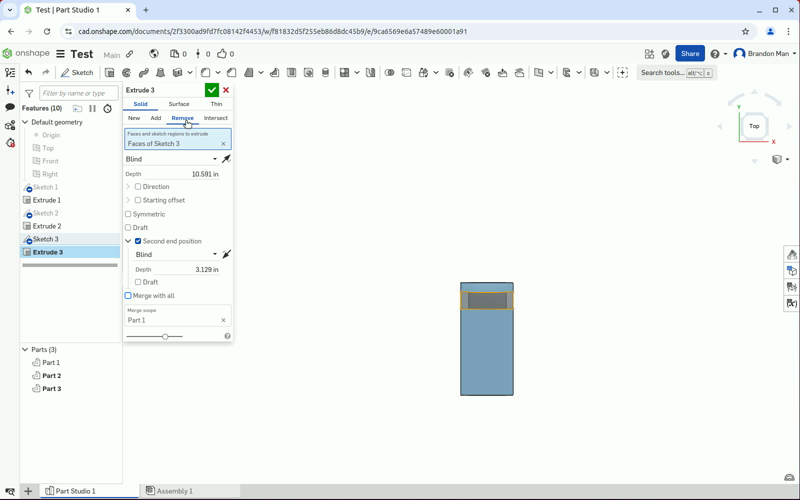
key(space)
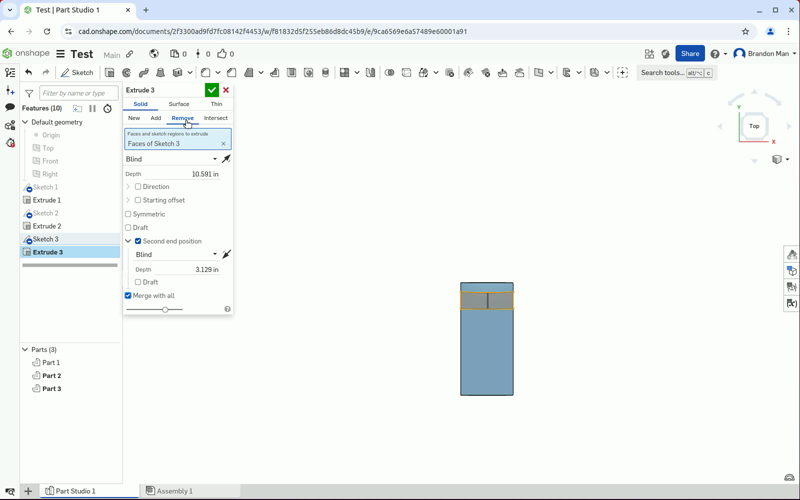
key(enter)
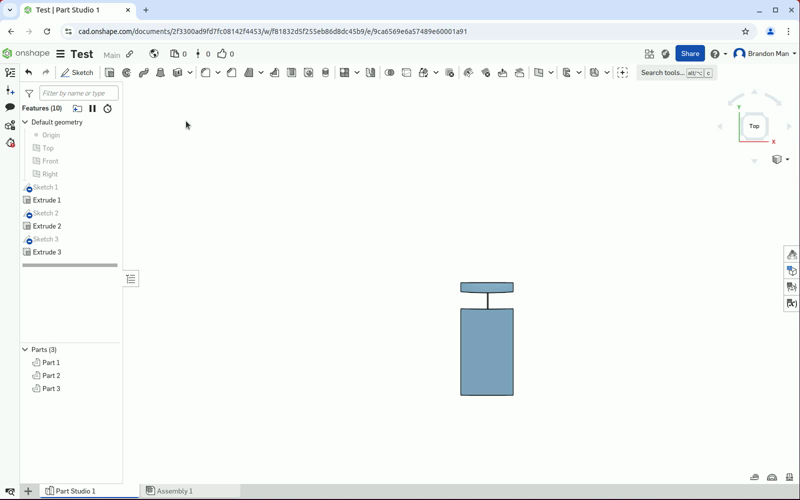
key(shift+h)
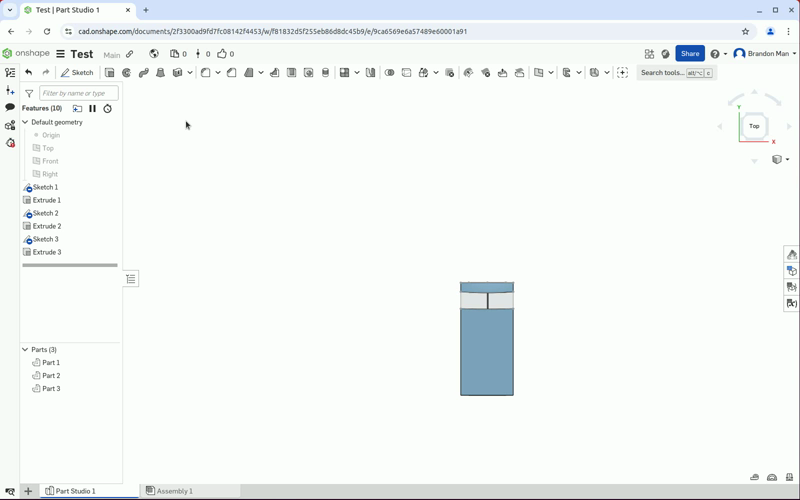
key(shift+h)
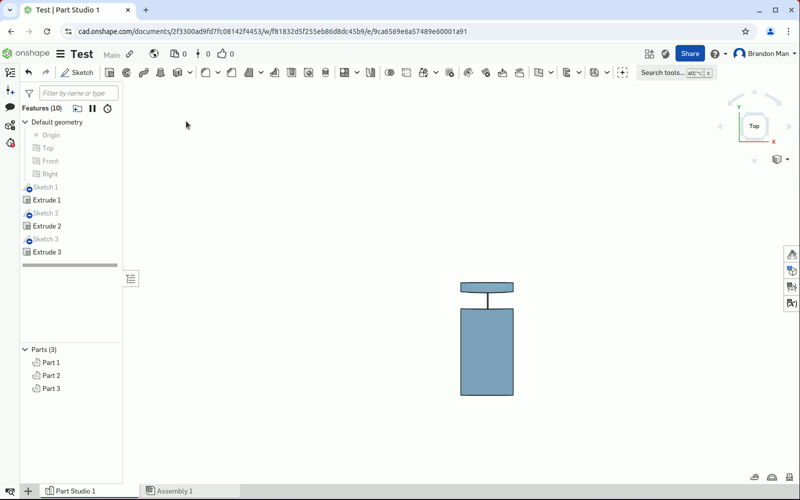
mouse_move(73, 189)
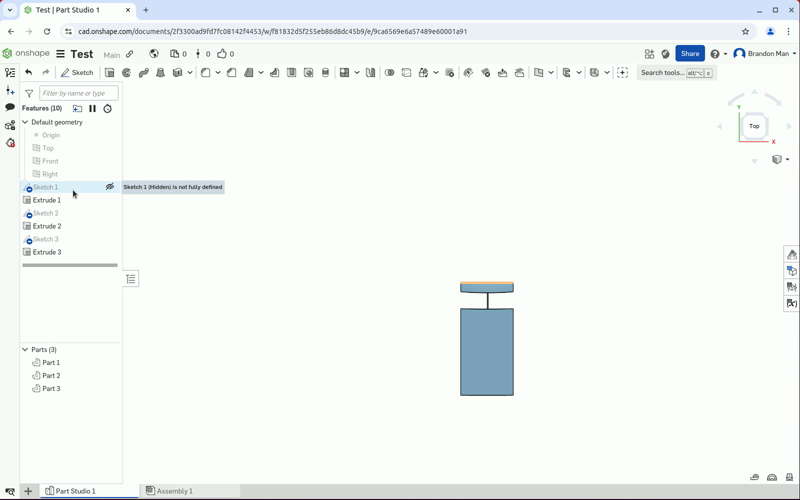
click(73, 189)
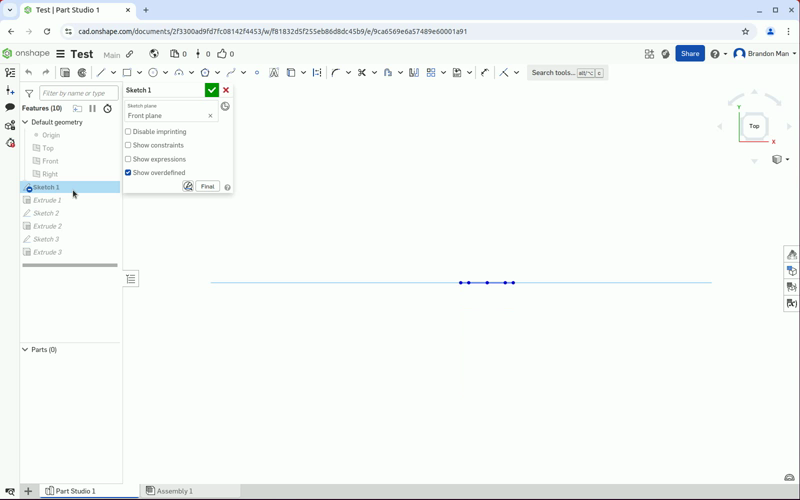
mouse_move(229, 92)
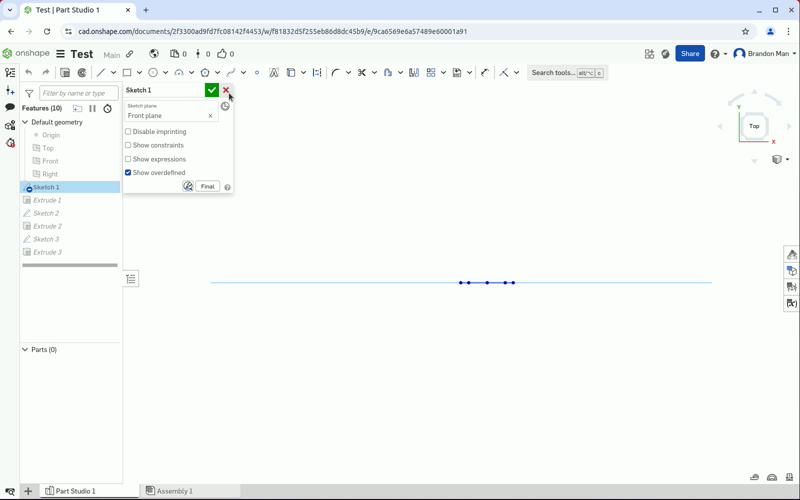
click(229, 92)
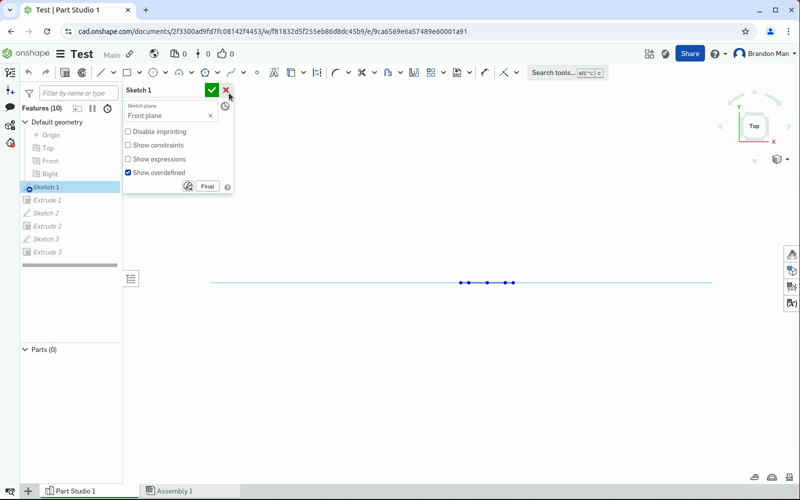
key(shift+s)
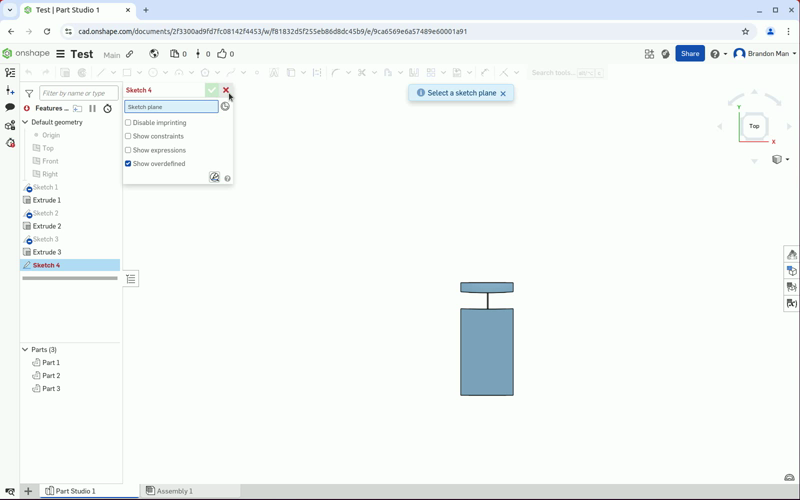
mouse_move(73, 150)
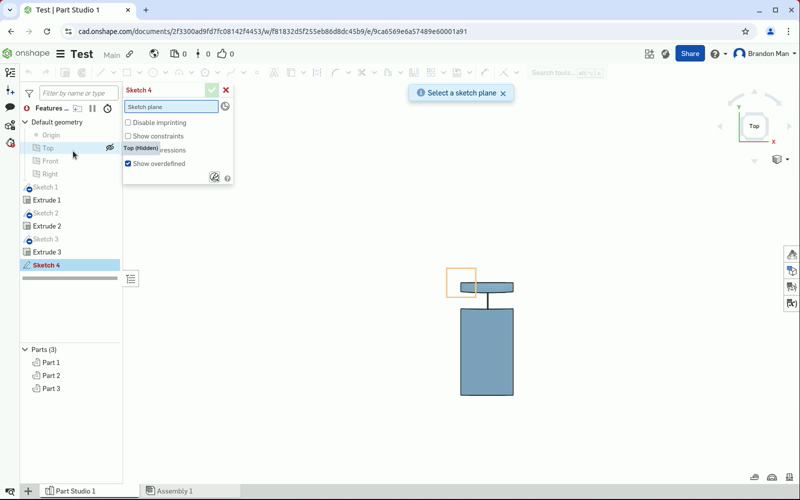
click(73, 150)
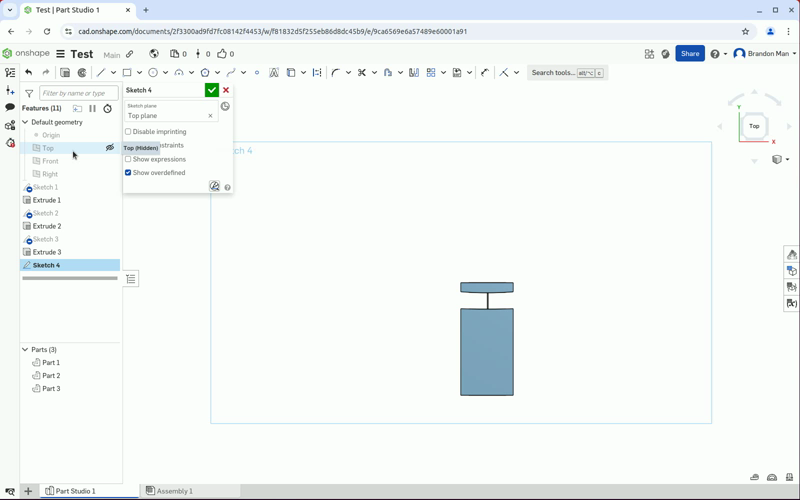
mouse_move(73, 352)
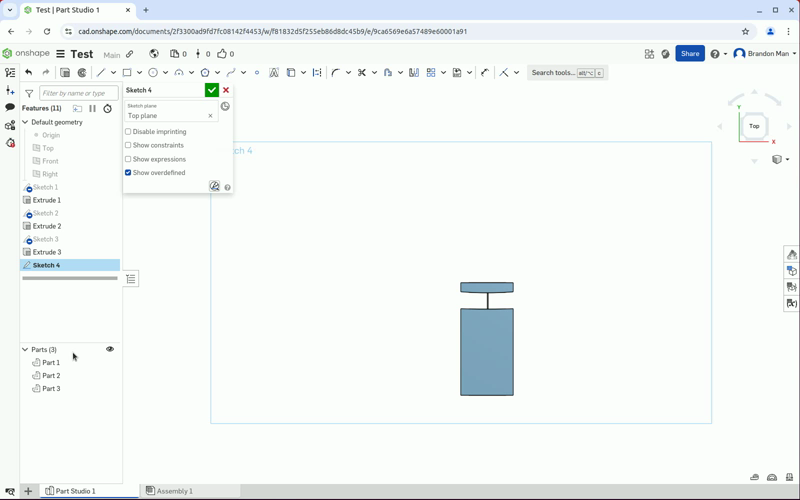
key(y)
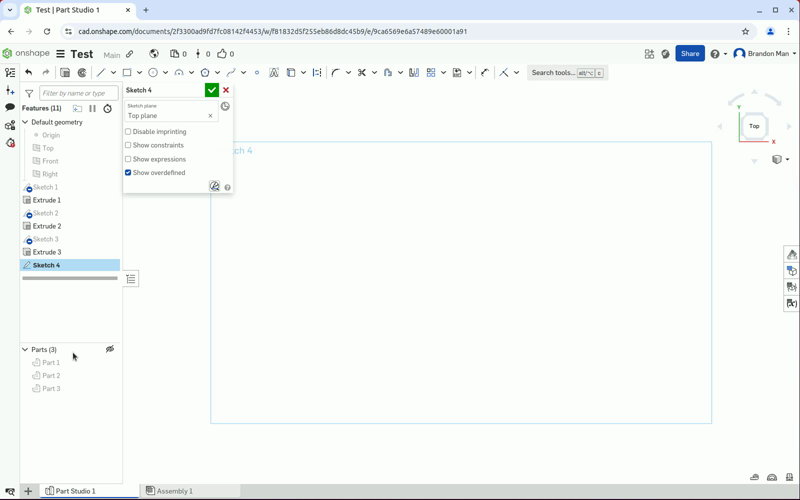
key(l)
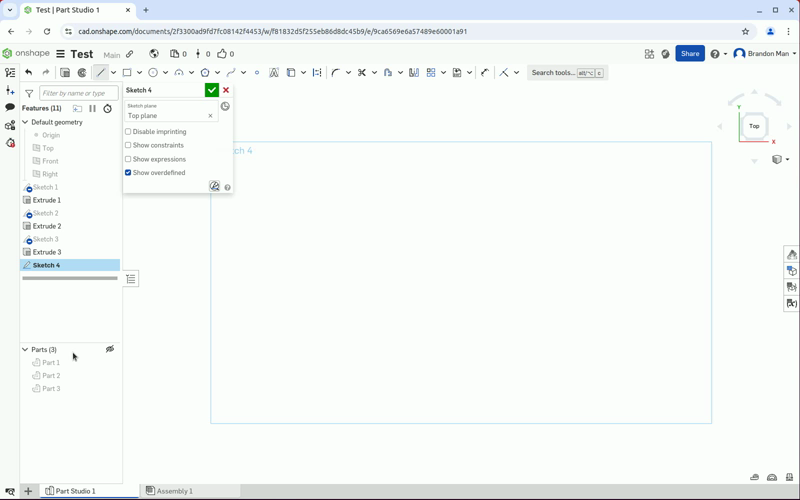
key_down(shift)
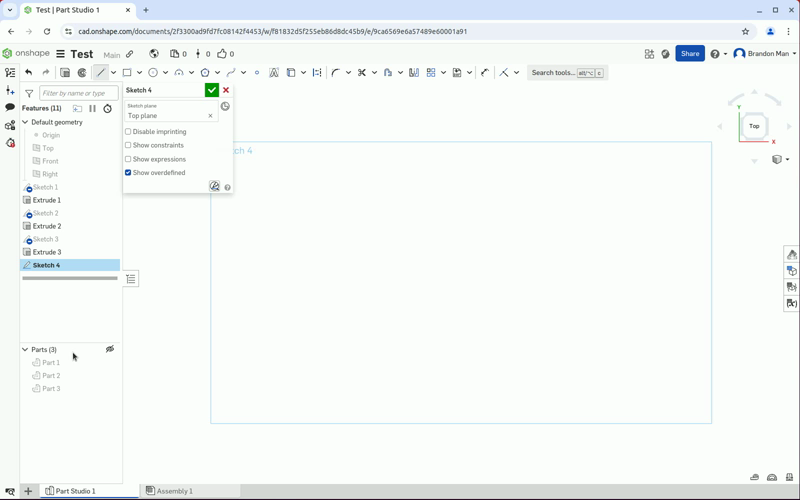
mouse_move(460, 400)
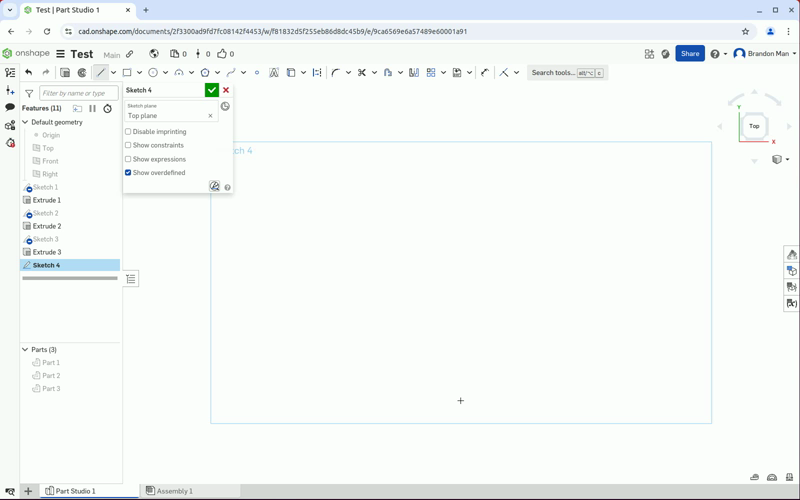
click(460, 400)
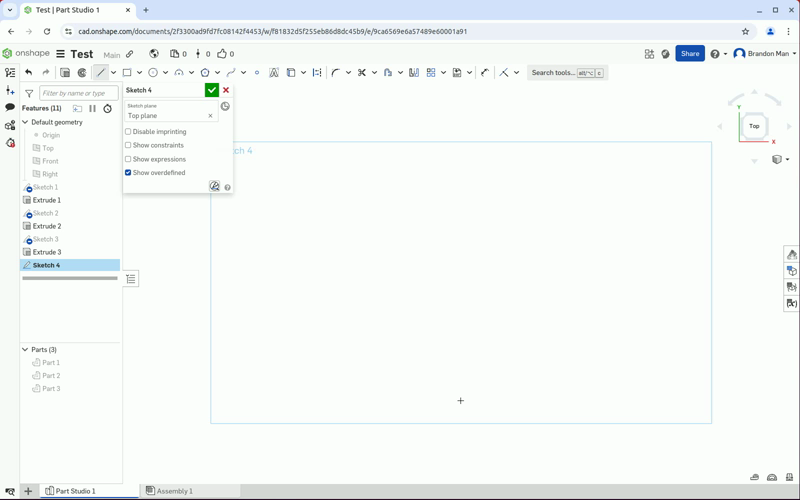
key_up(shift)
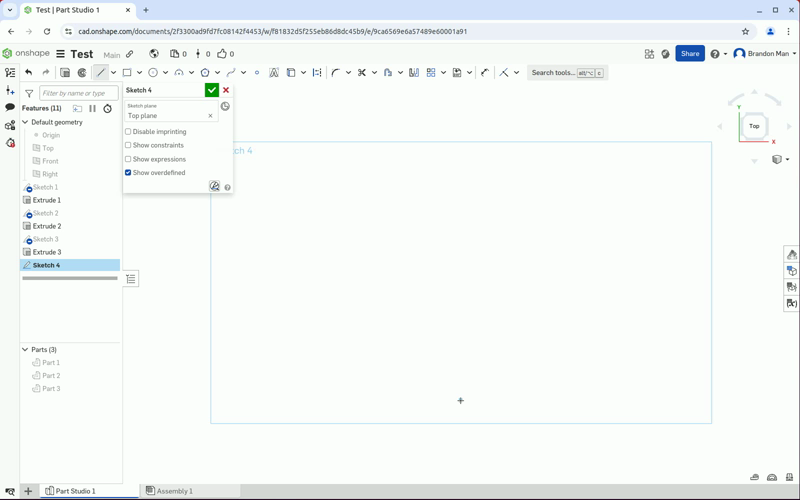
key_down(shift)
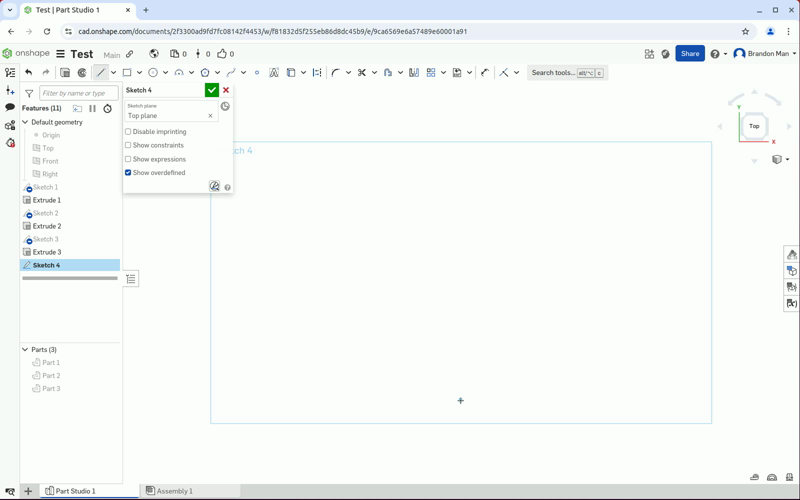
mouse_move(490, 400)
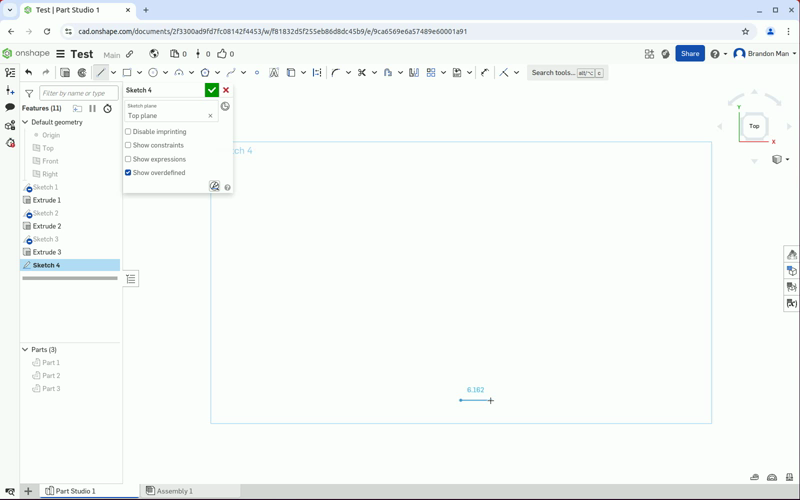
mouse_move(512, 400)
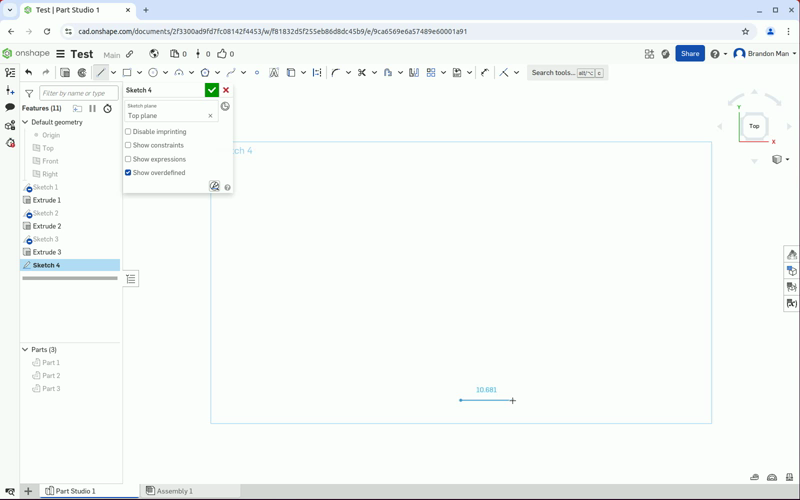
click(512, 400)
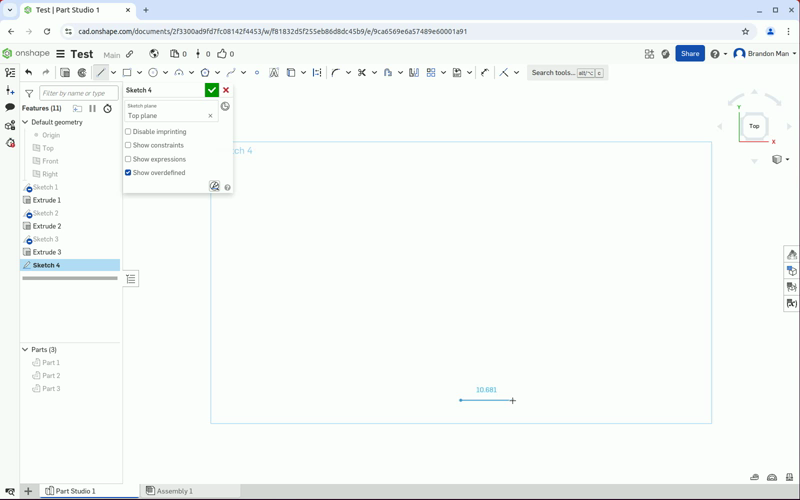
key_up(shift)
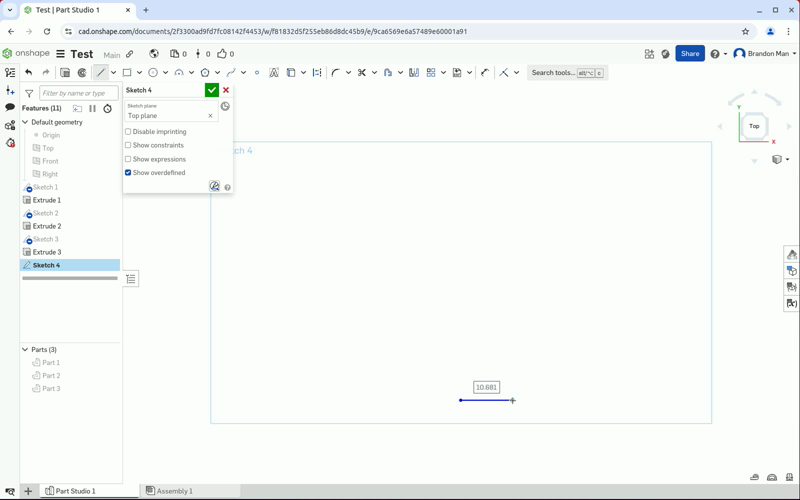
key_down(shift)
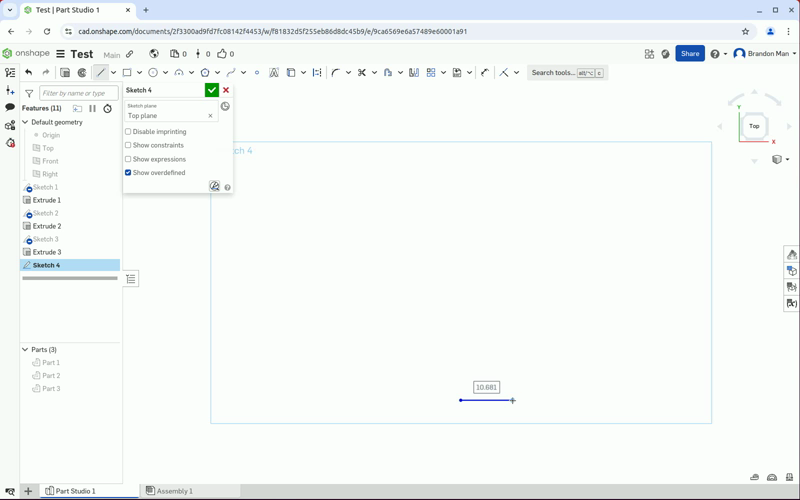
mouse_move(512, 307)
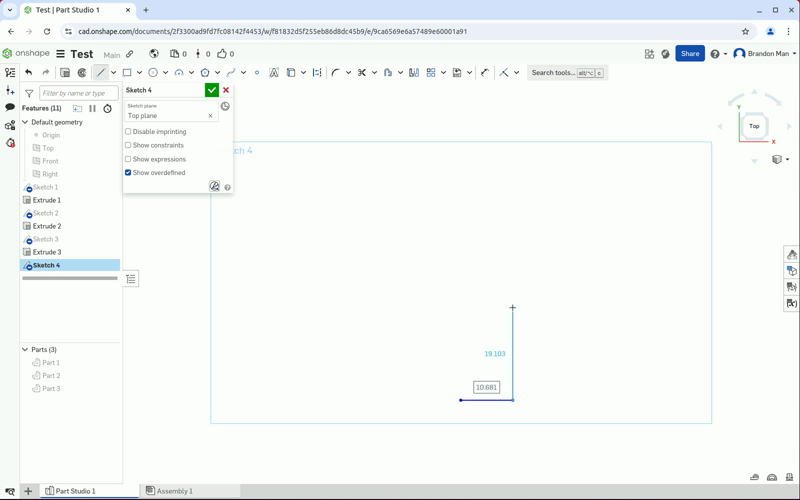
click(512, 307)
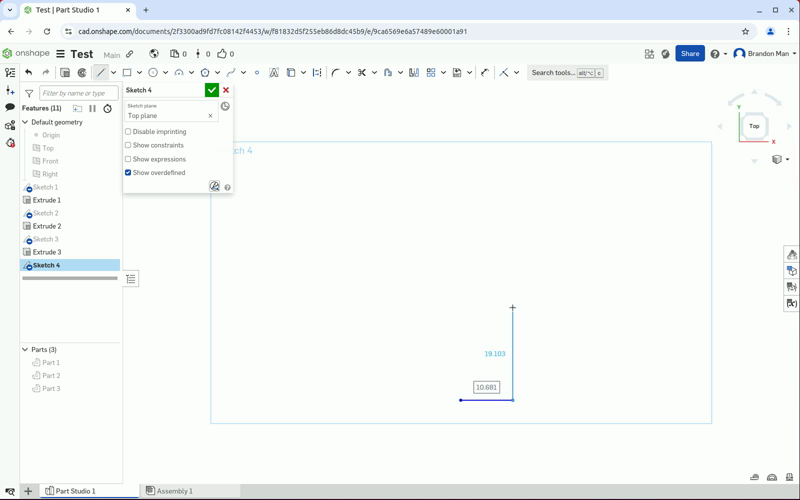
key_up(shift)
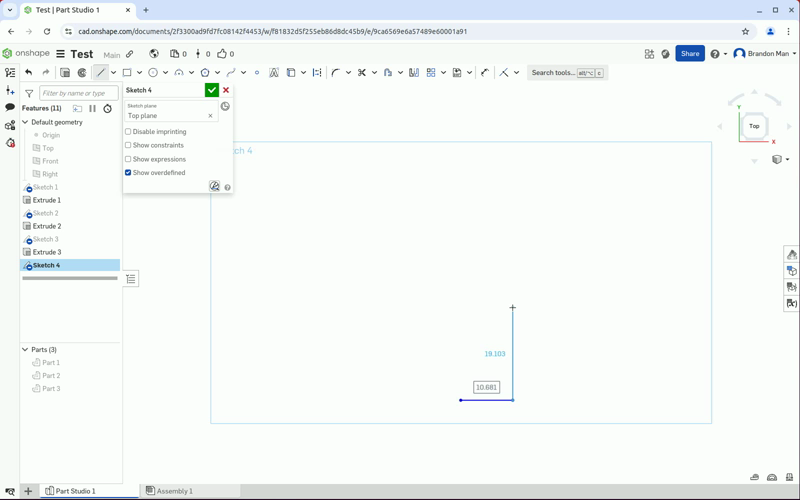
key(esc)
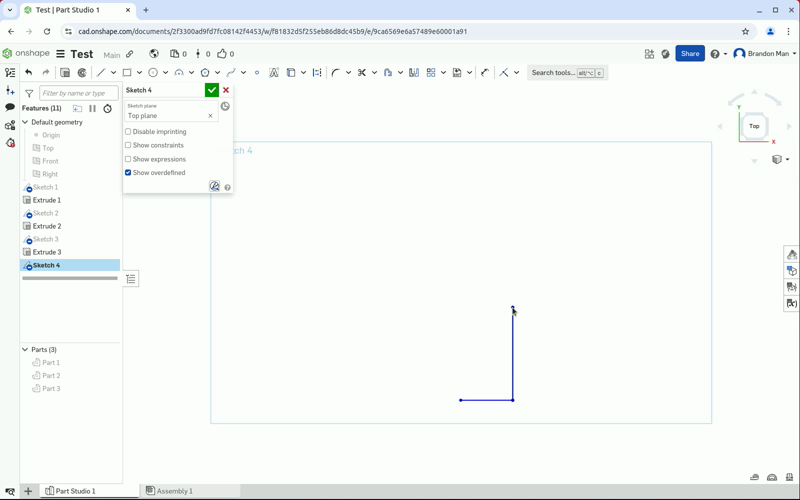
key(a)
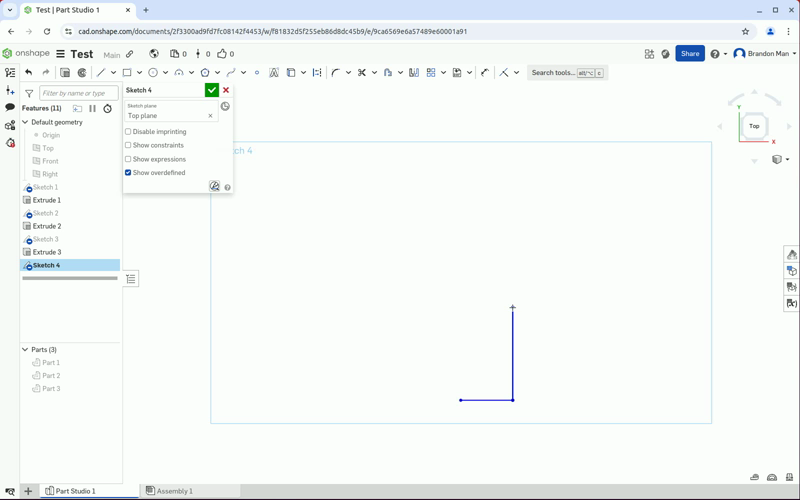
mouse_move(512, 307)
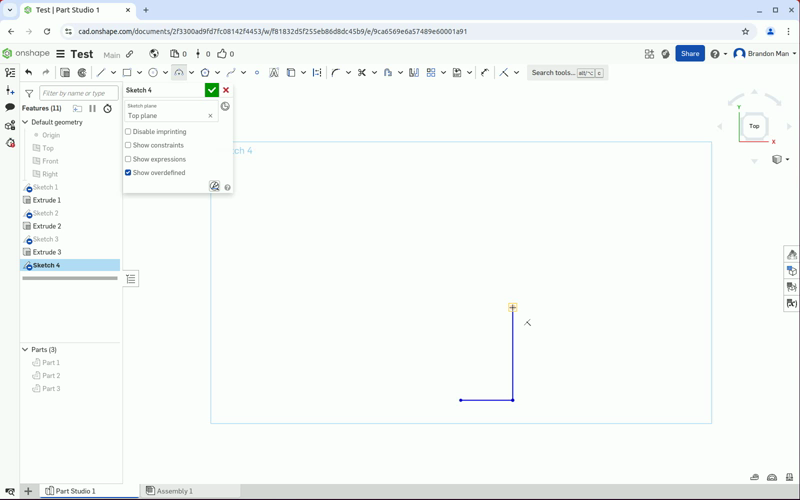
click(512, 307)
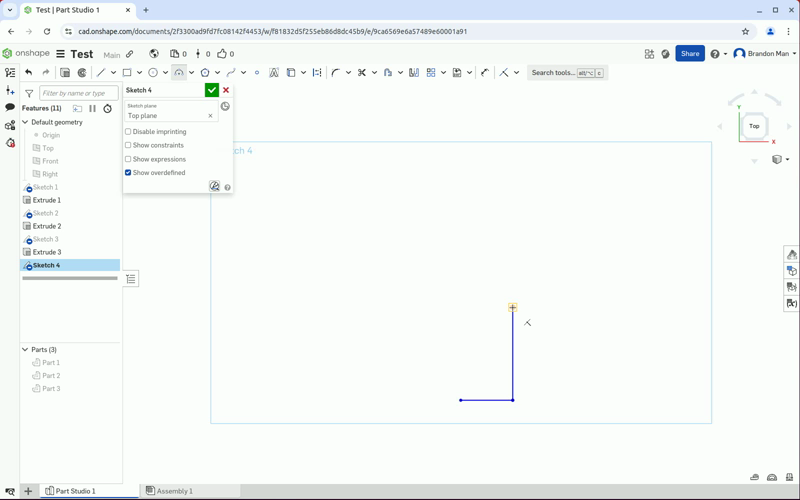
key_down(shift)
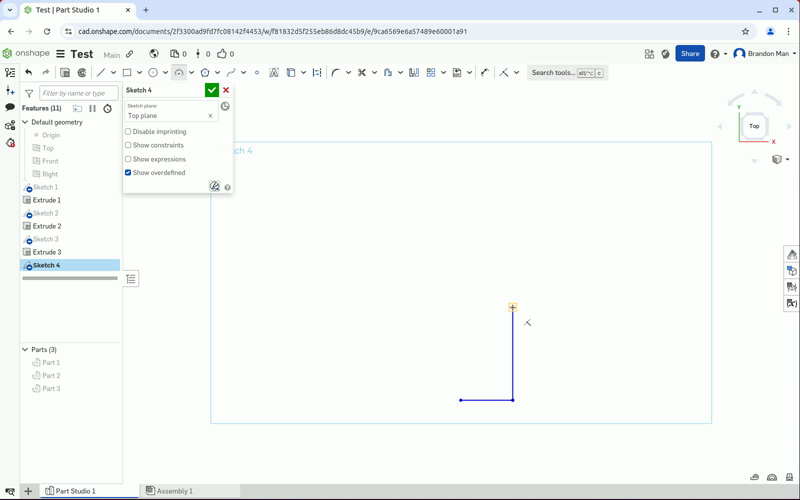
mouse_move(460, 307)
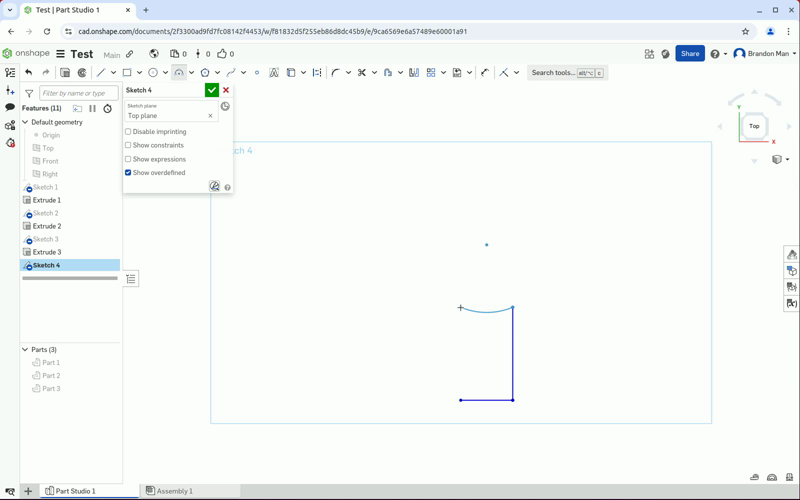
click(460, 307)
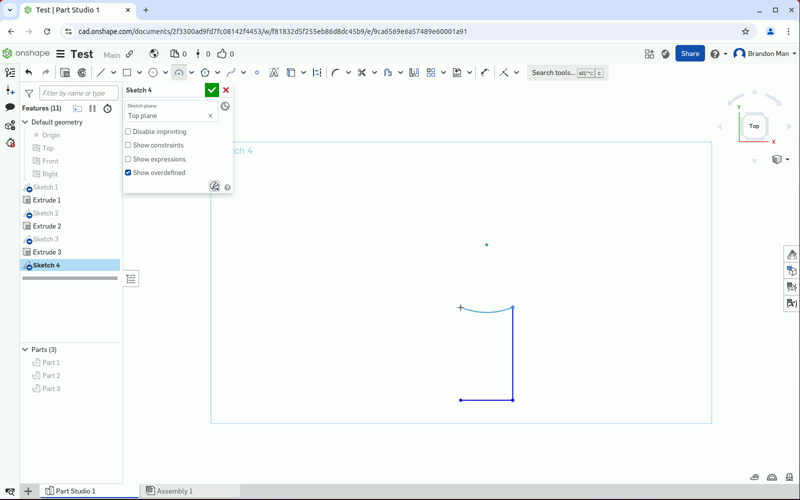
mouse_move(486, 306)
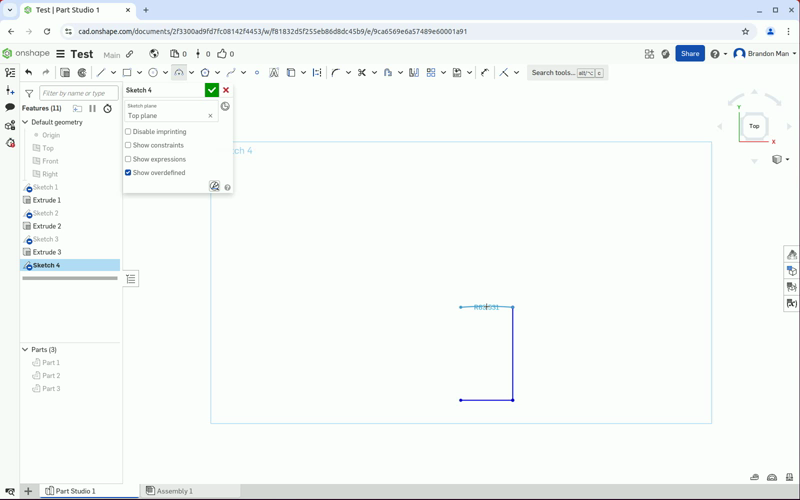
click(486, 306)
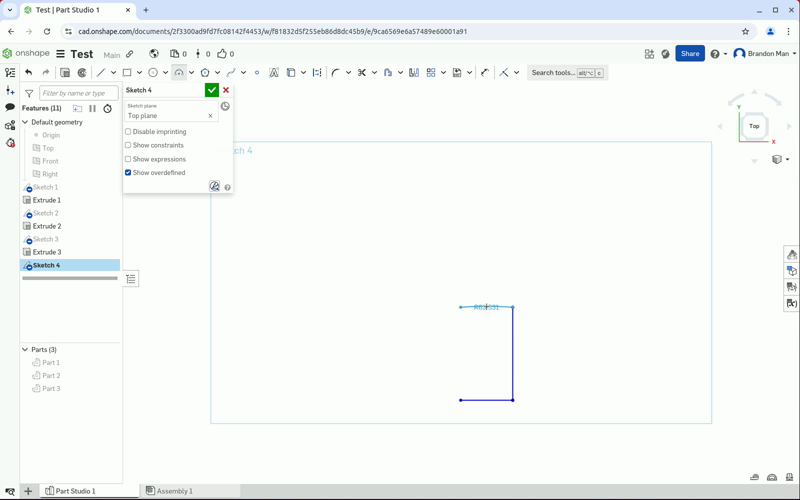
key_up(shift)
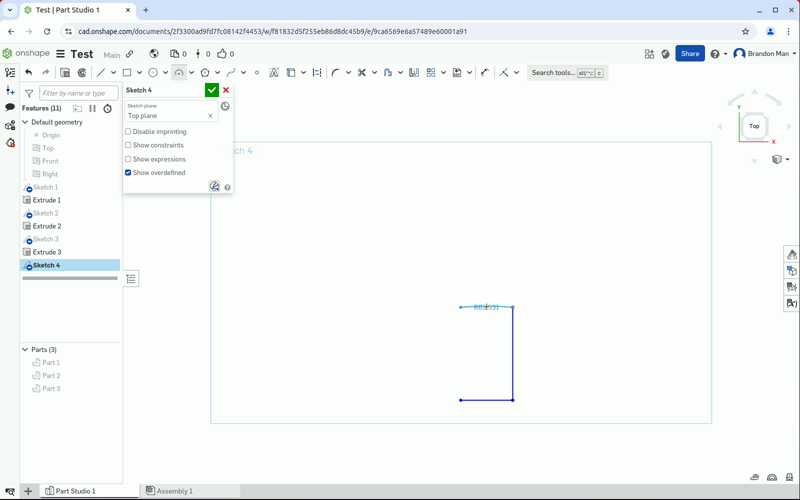
key(esc)
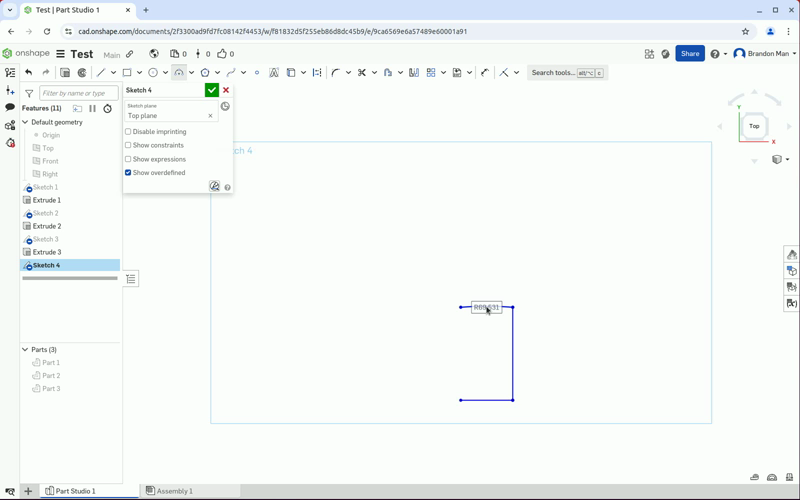
key(l)
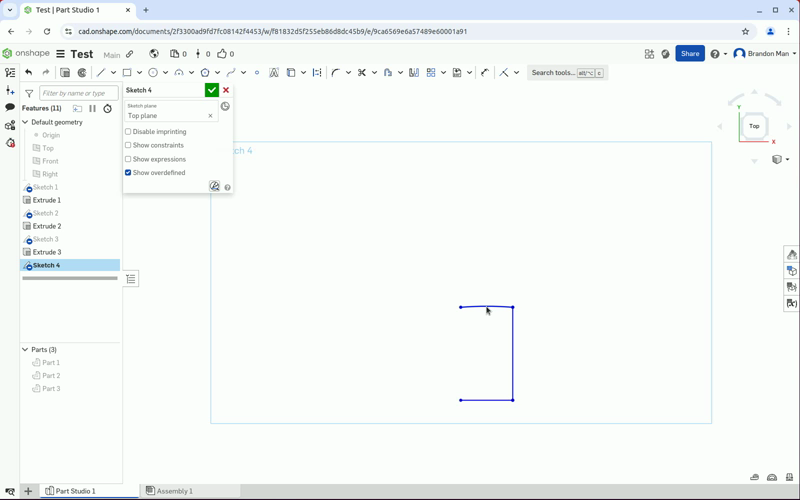
mouse_move(460, 307)
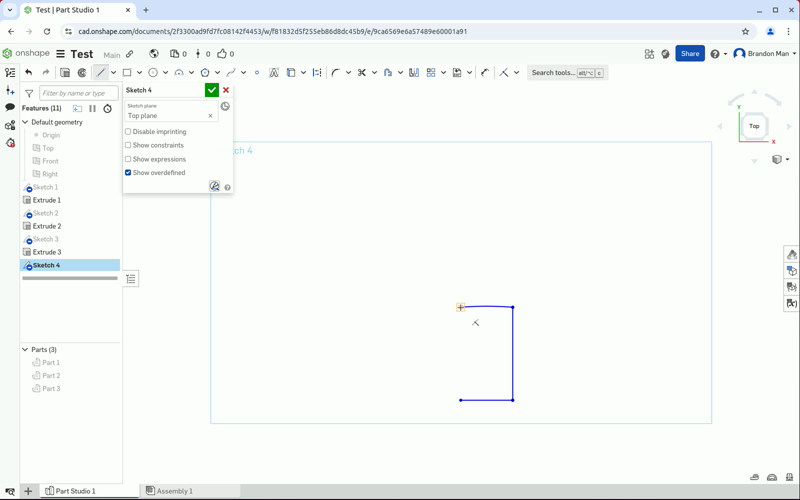
click(460, 307)
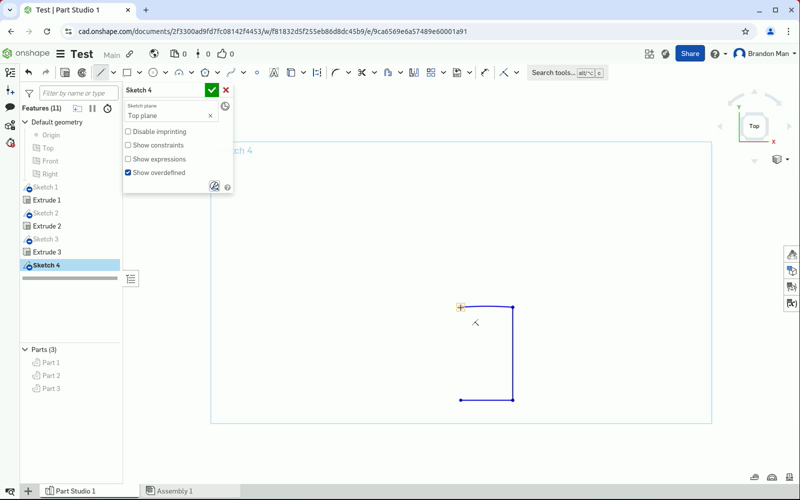
key_down(shift)
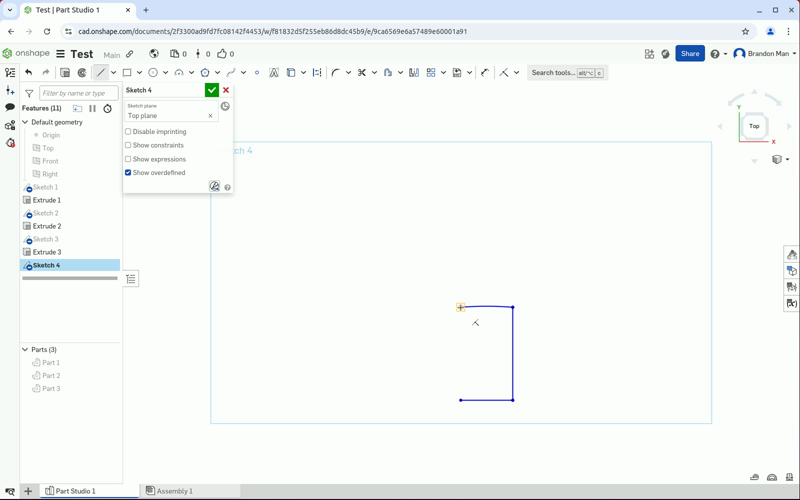
mouse_move(460, 400)
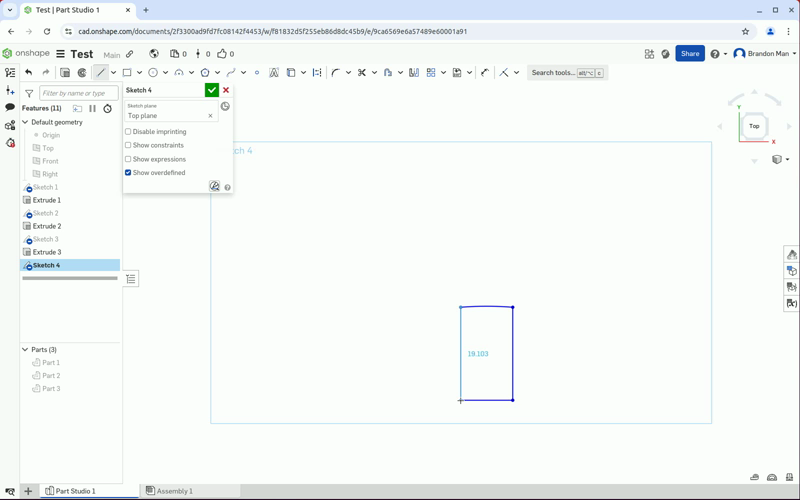
key_up(shift)
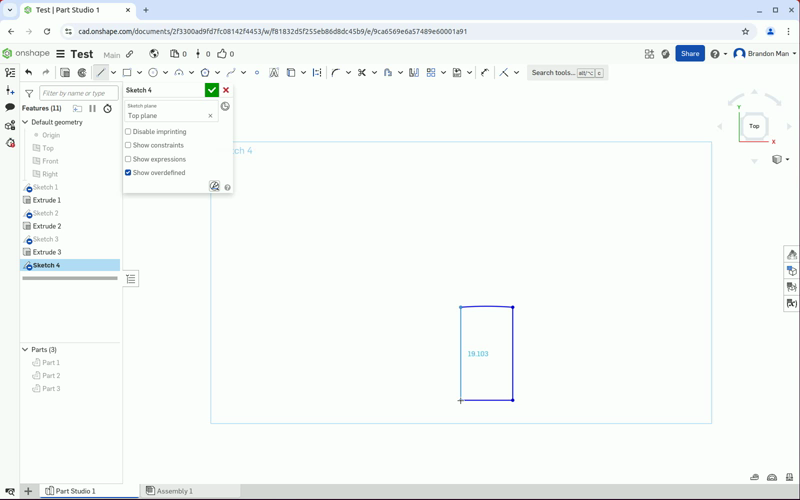
click(460, 400)
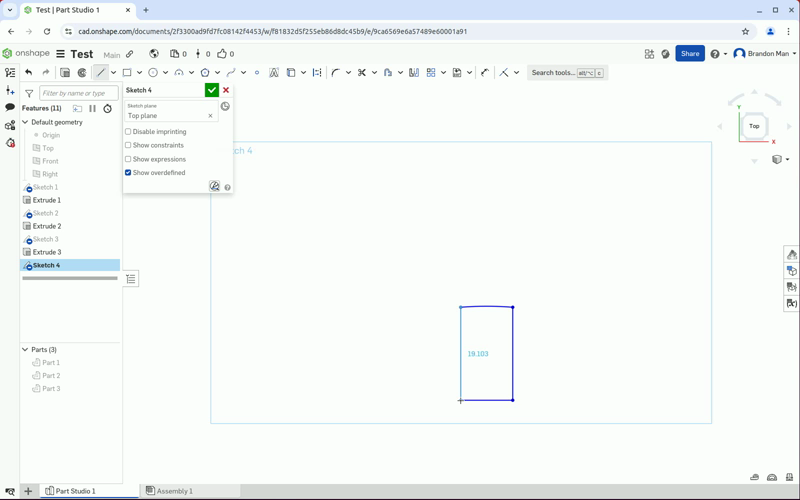
key(esc)
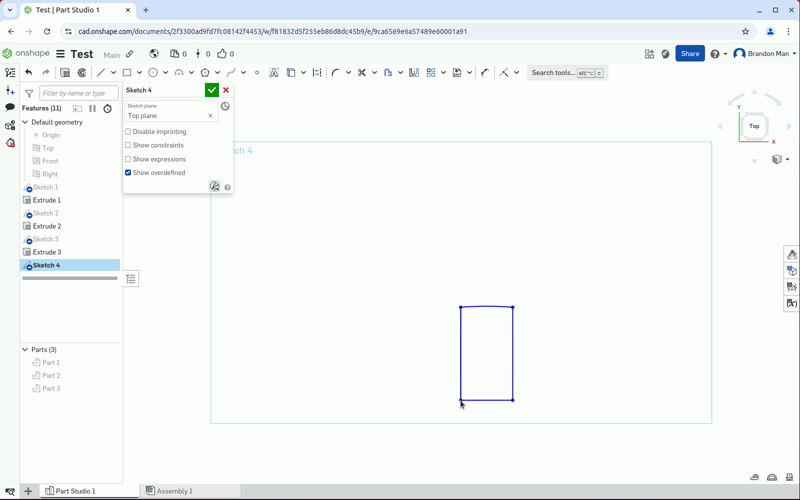
mouse_move(478, 335)
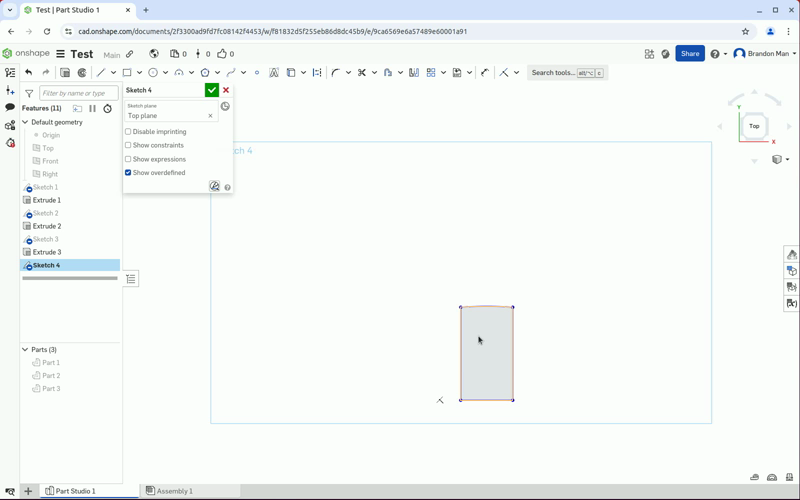
click(478, 335)
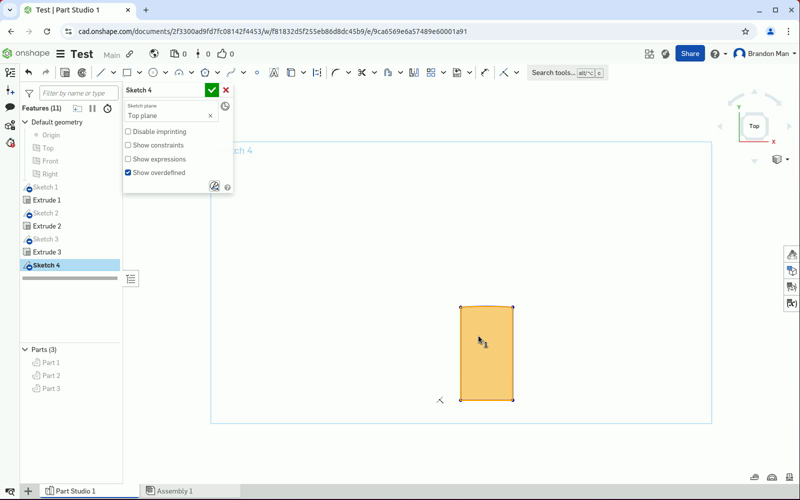
mouse_move(73, 352)
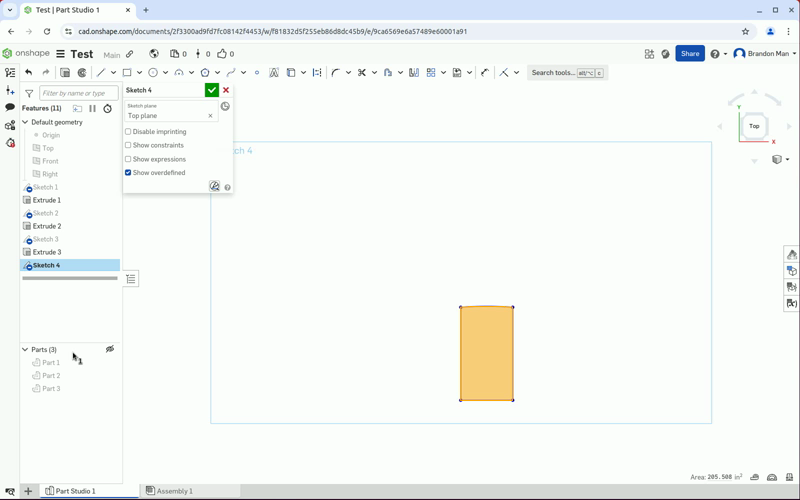
key(shift+y)
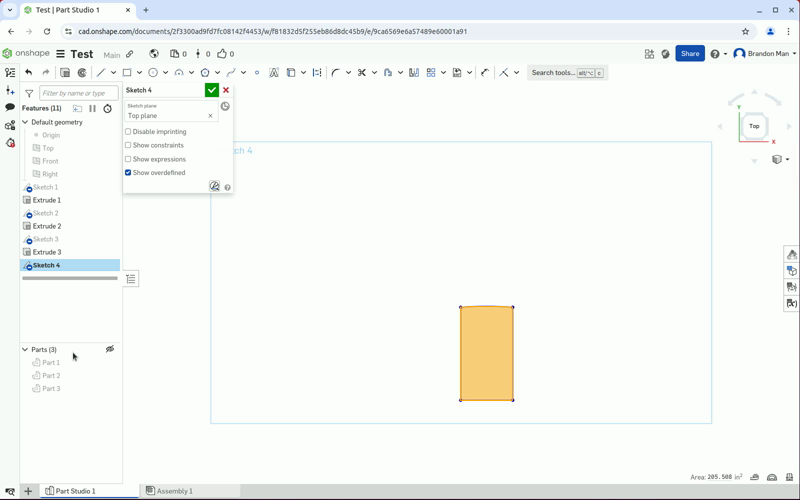
key(shift+e)
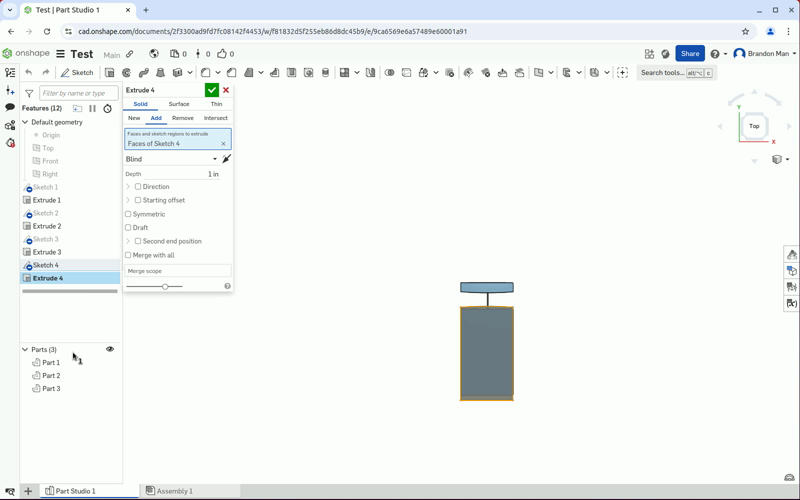
mouse_move(143, 106)
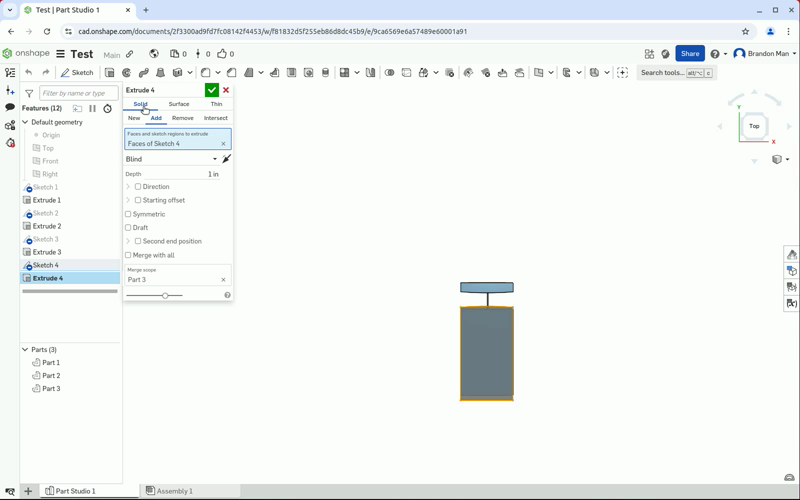
click(143, 106)
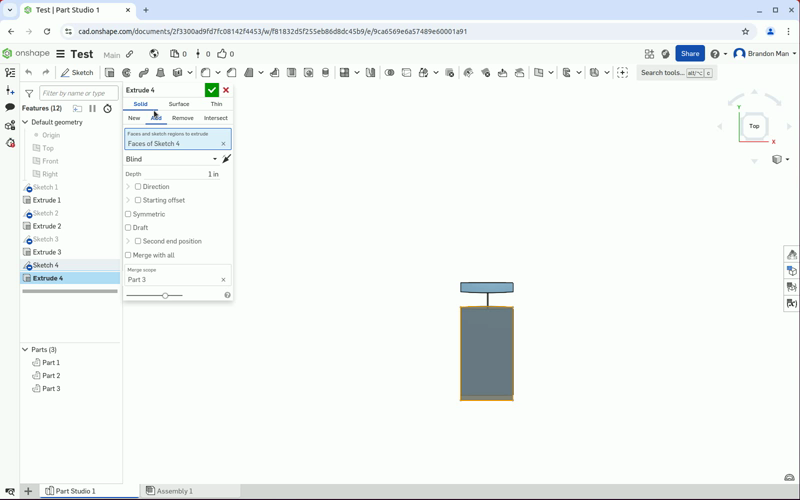
mouse_move(186, 120)
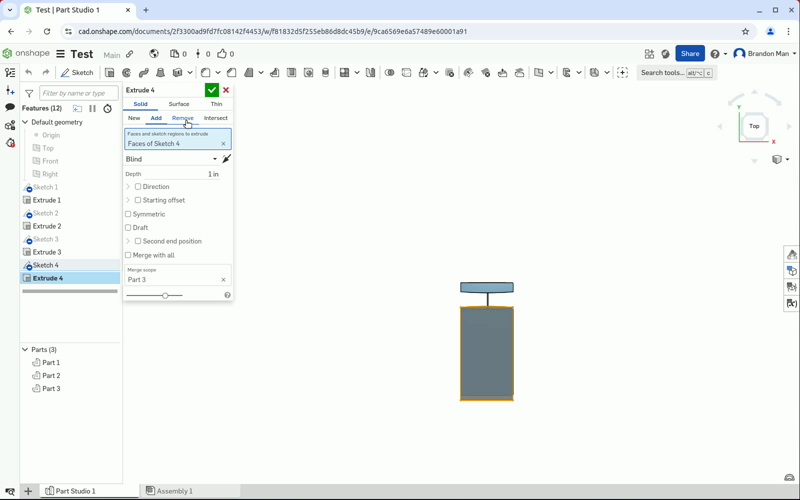
click(186, 120)
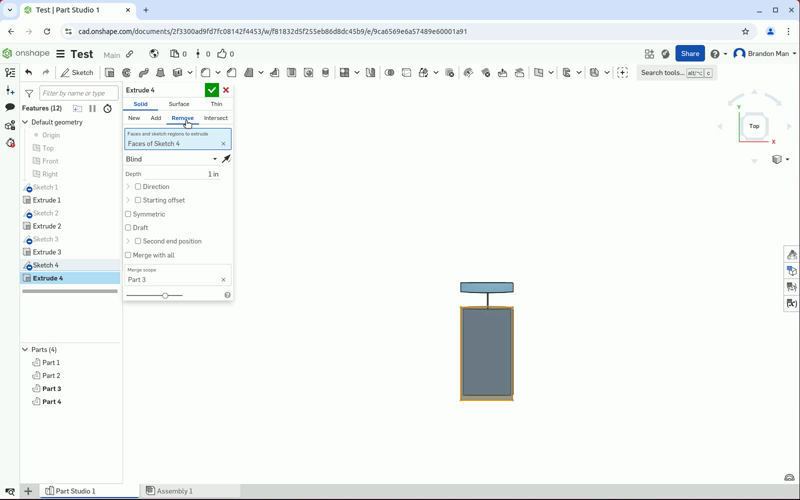
key(tab, 4)
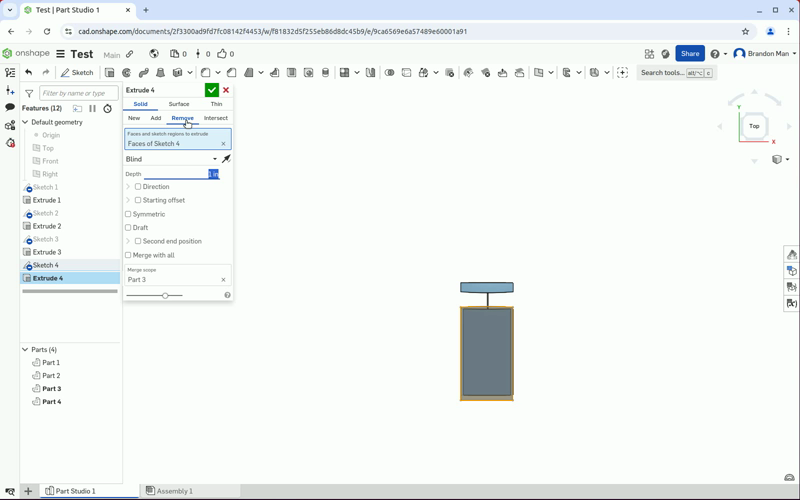
text(10.591)
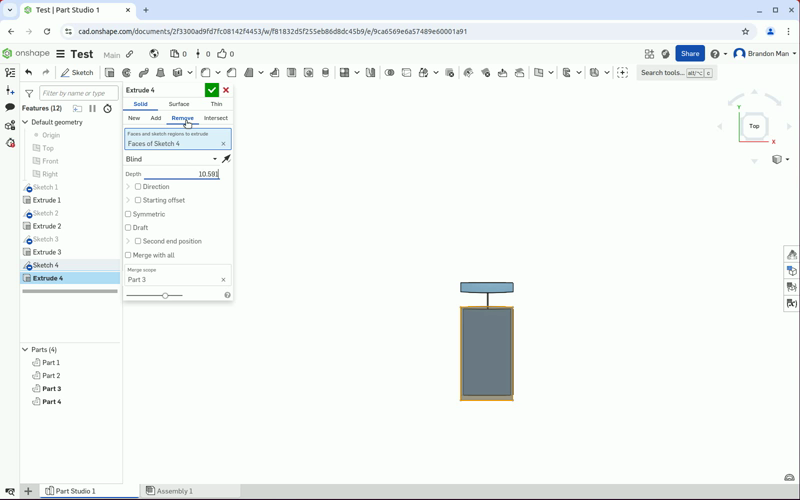
key(tab, 3)
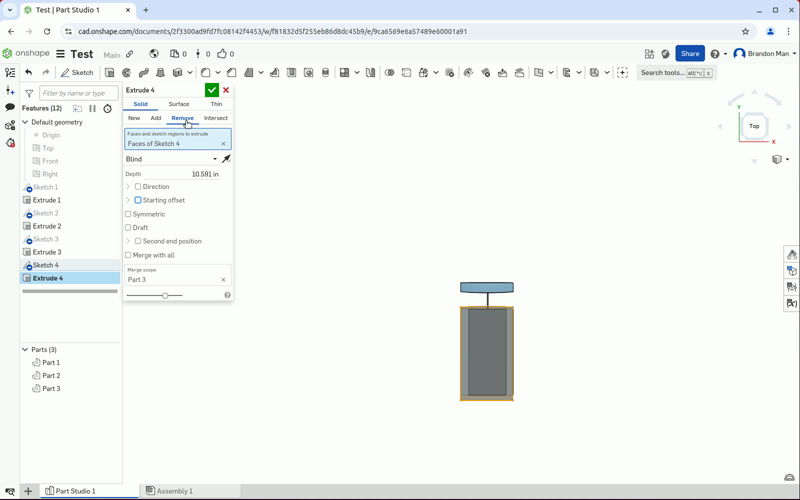
key(tab, 2)
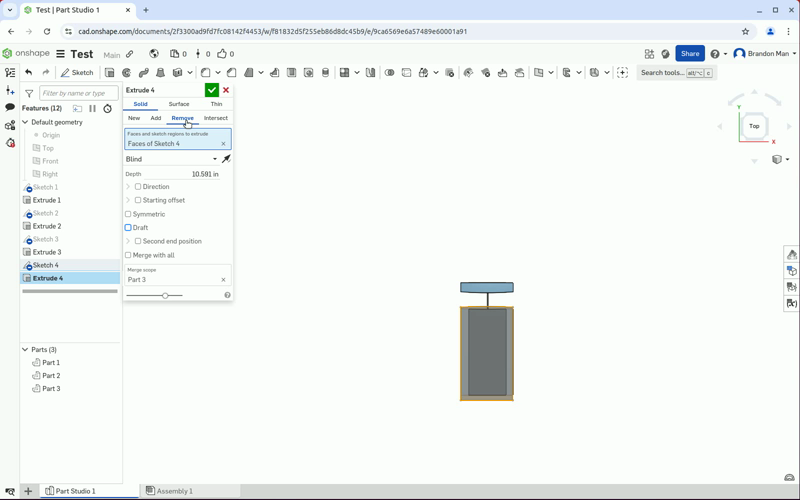
key(space)
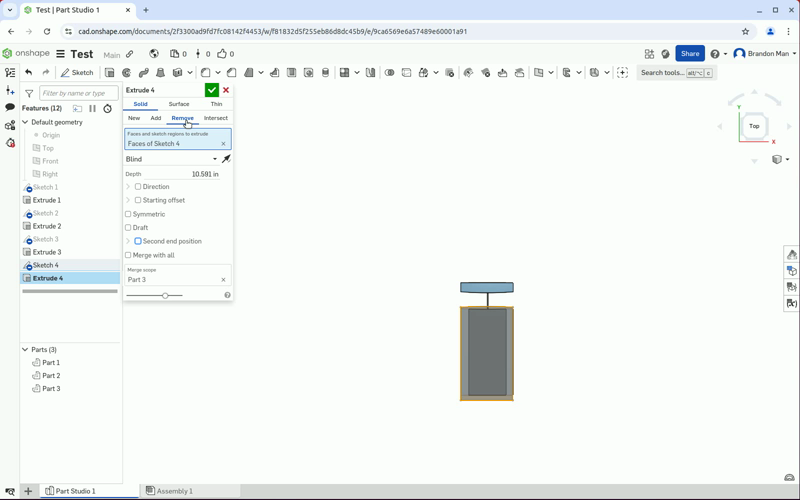
key(tab, 3)
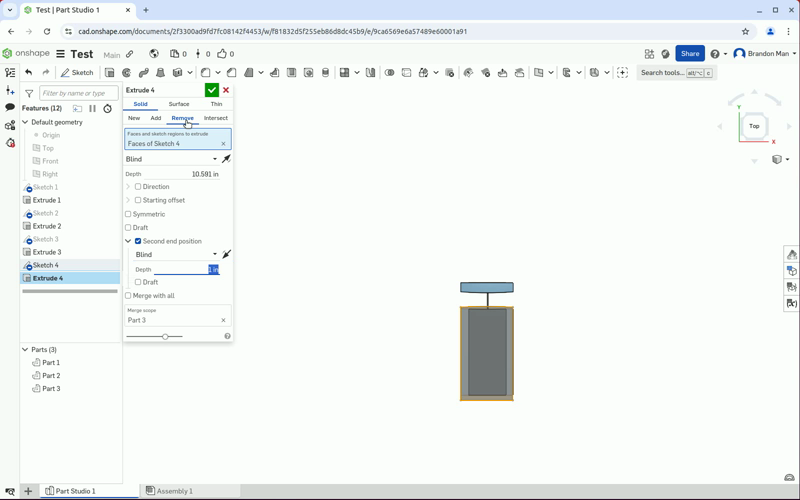
text(3.129)
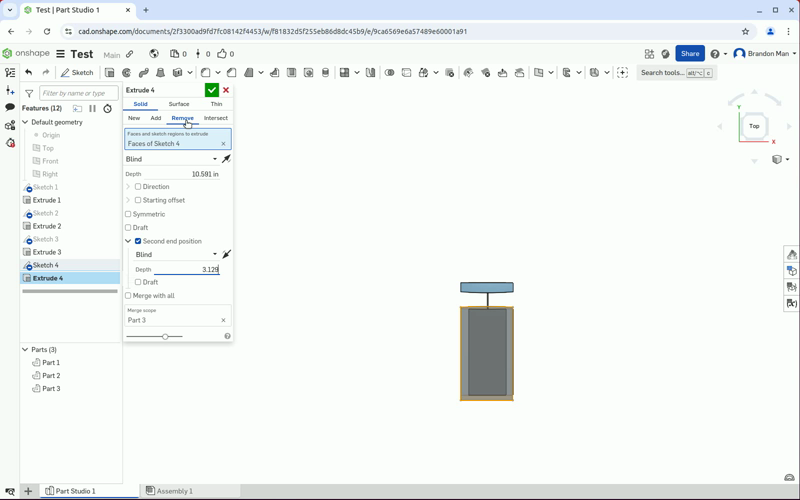
key(tab, 2)
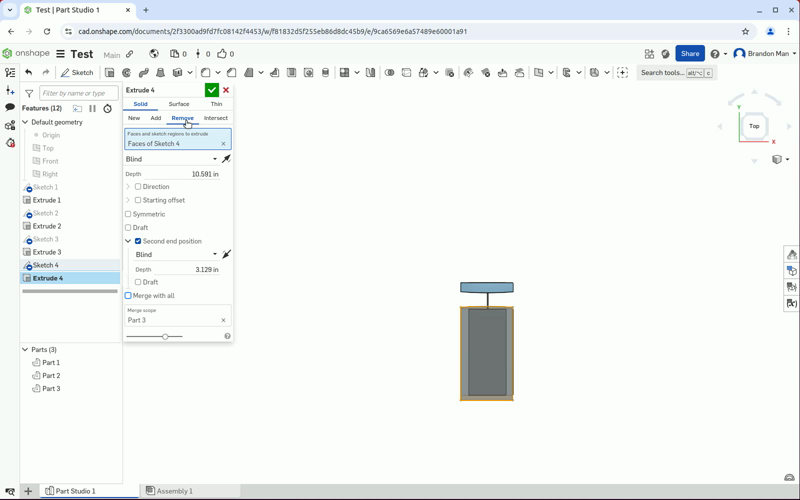
key(space)
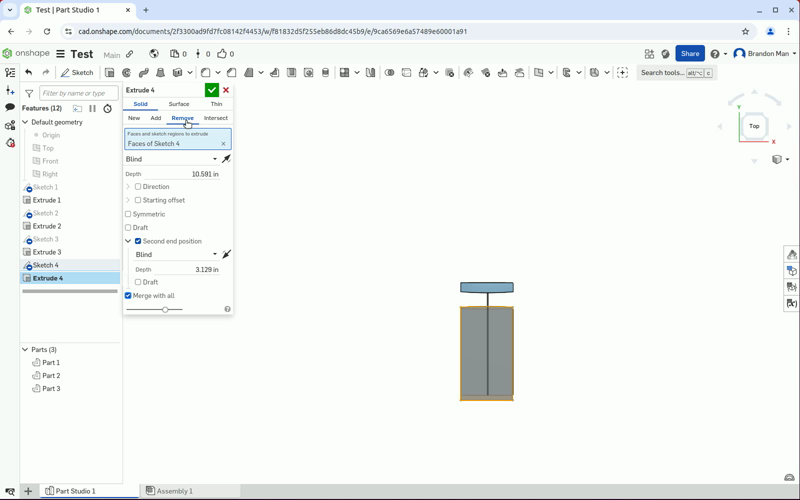
key(enter)
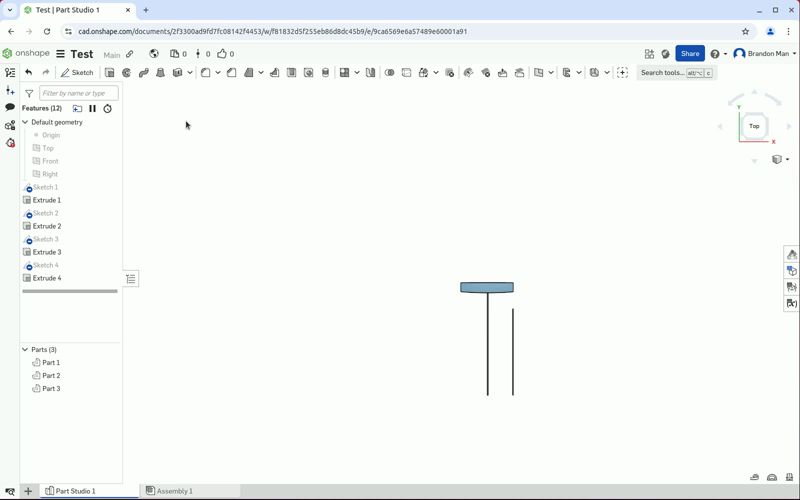
key(shift+h)
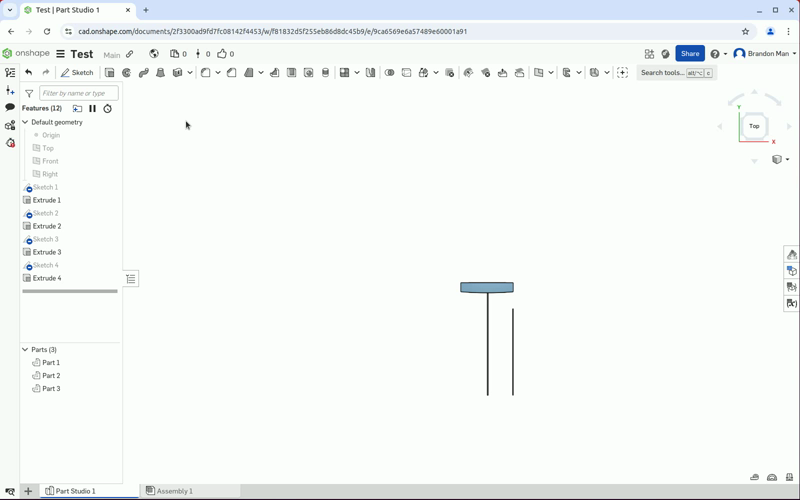
key(shift+h)
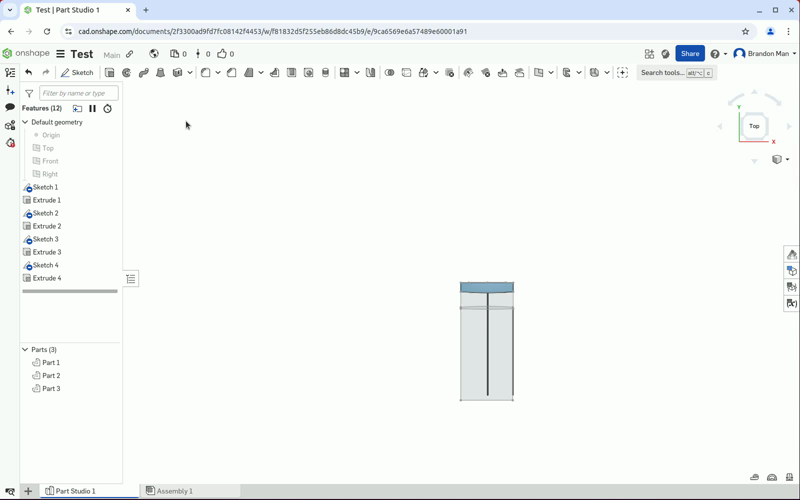
key(shift+7)
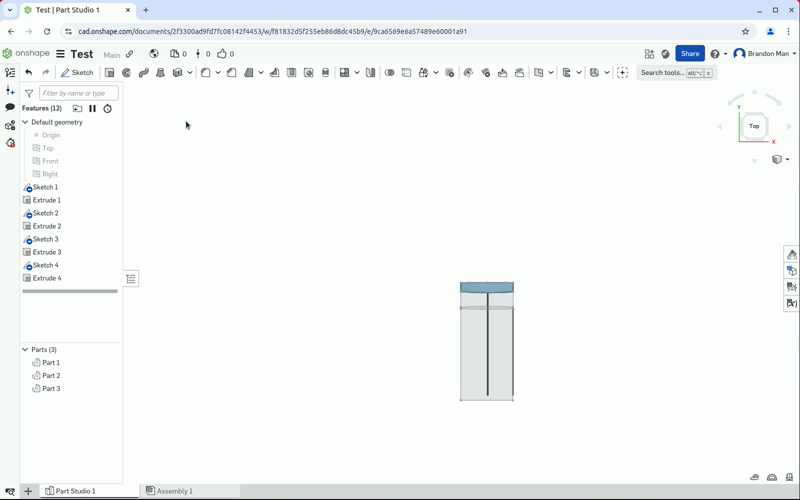
key(up, 3)
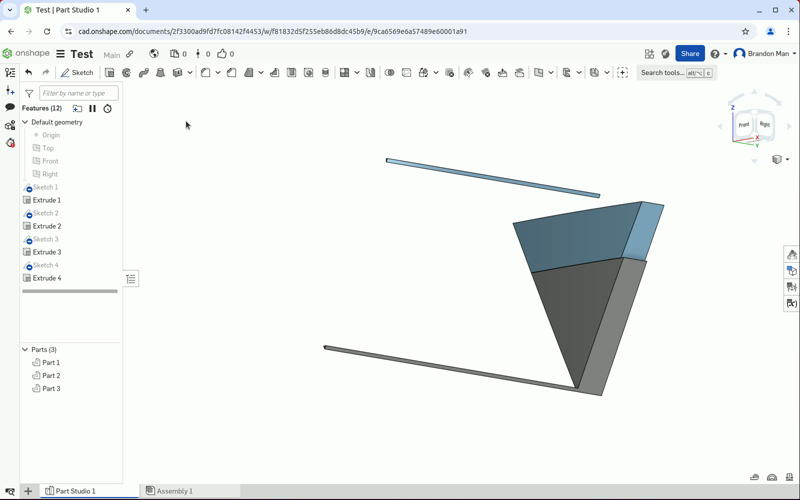
key(left, 3)
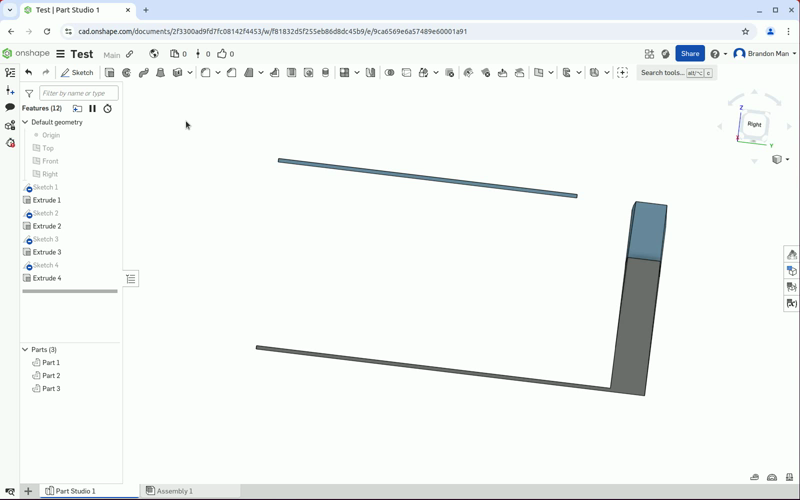
key(right, 3)
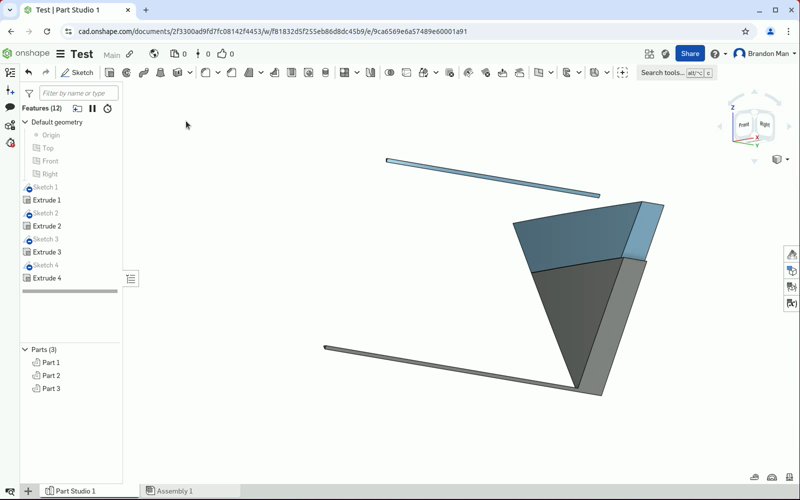
key(down, 3)
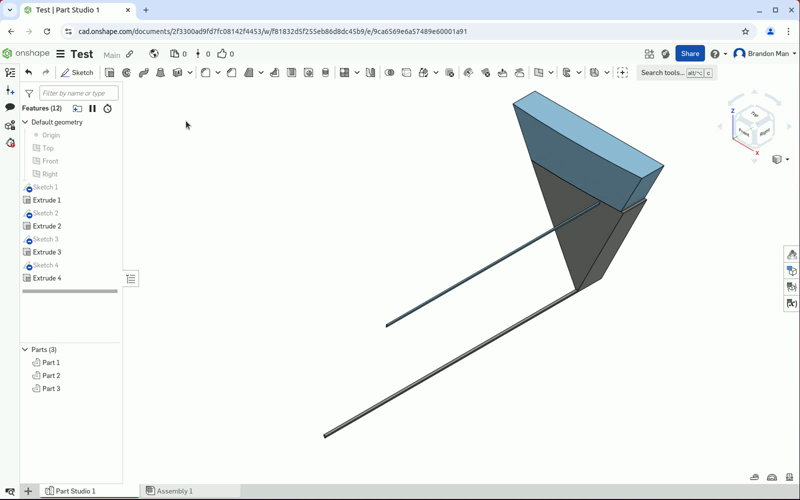
mouse_move(73, 189)
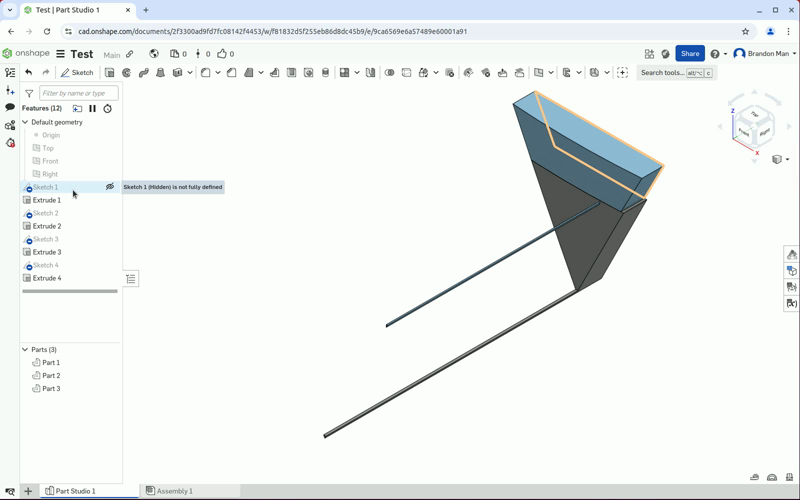
click(73, 189)